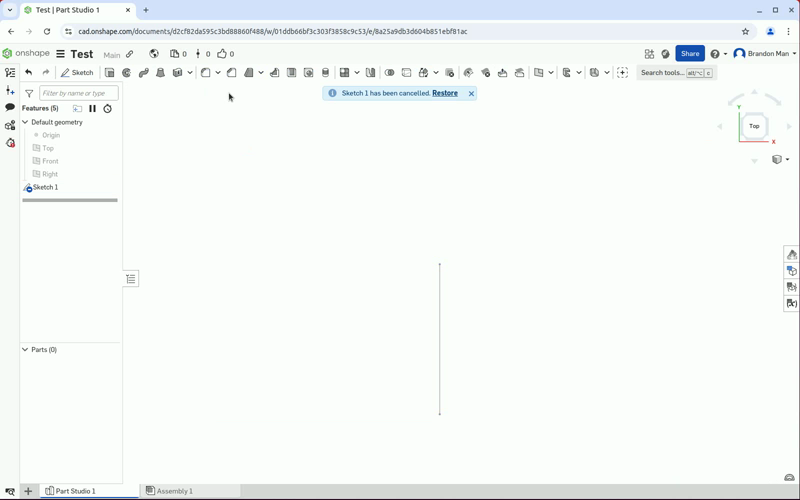
key(shift+h)
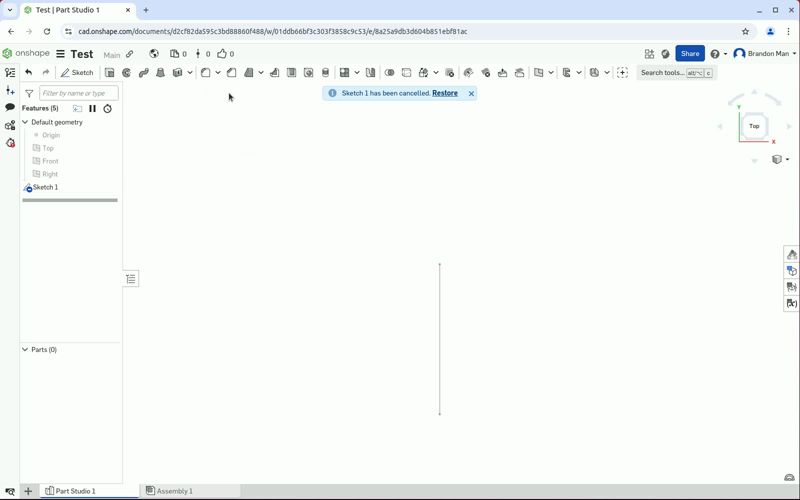
key(shift+s)
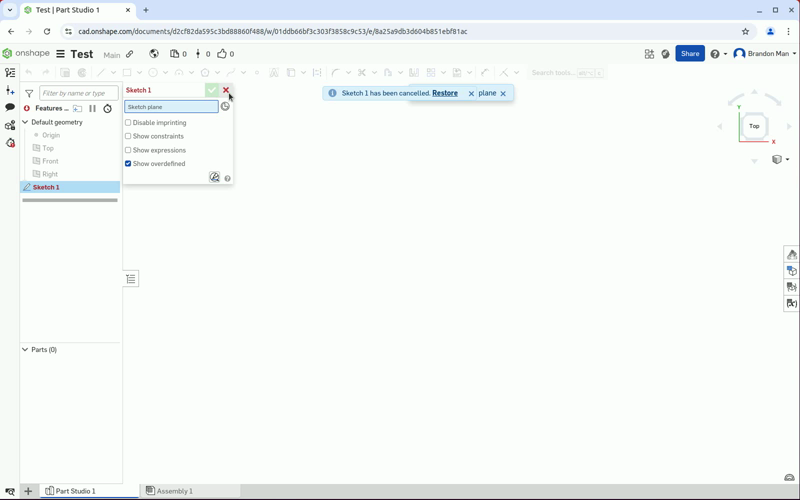
mouse_move(73, 150)
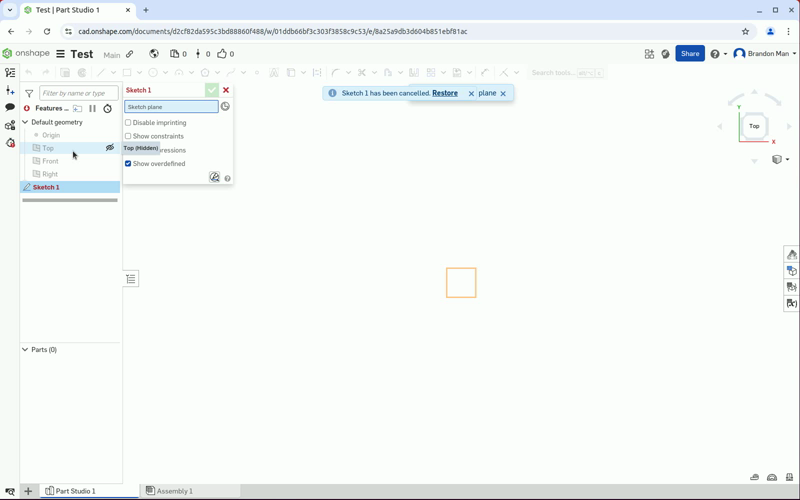
click(73, 150)
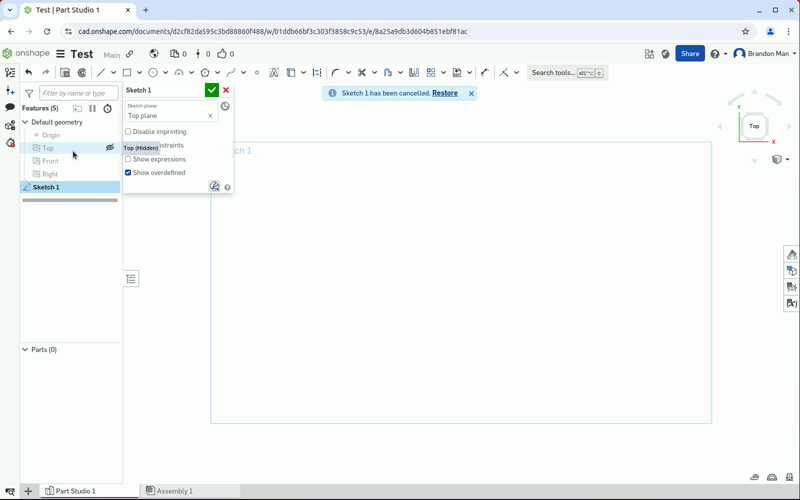
mouse_move(73, 352)
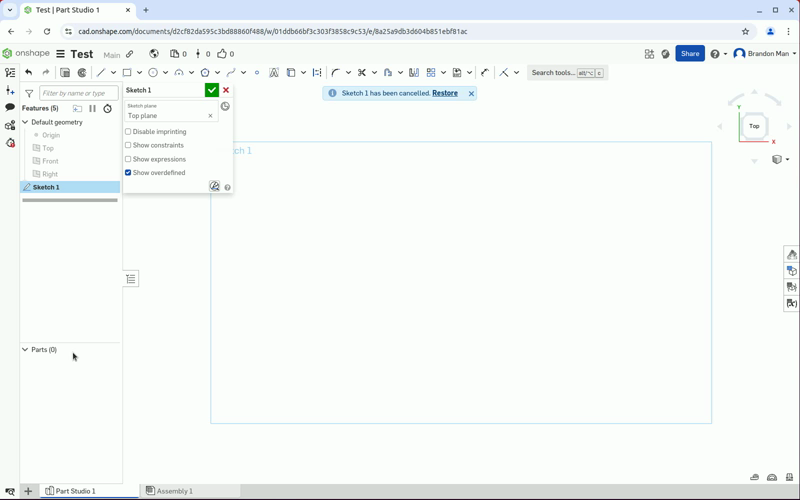
key(y)
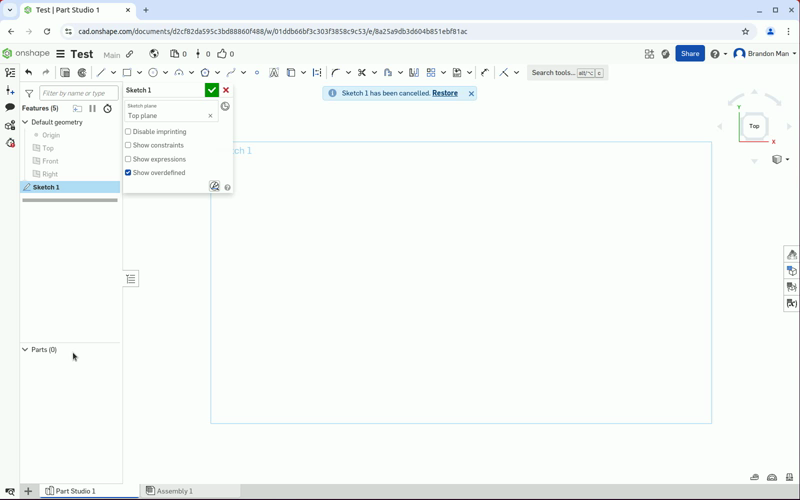
key(c)
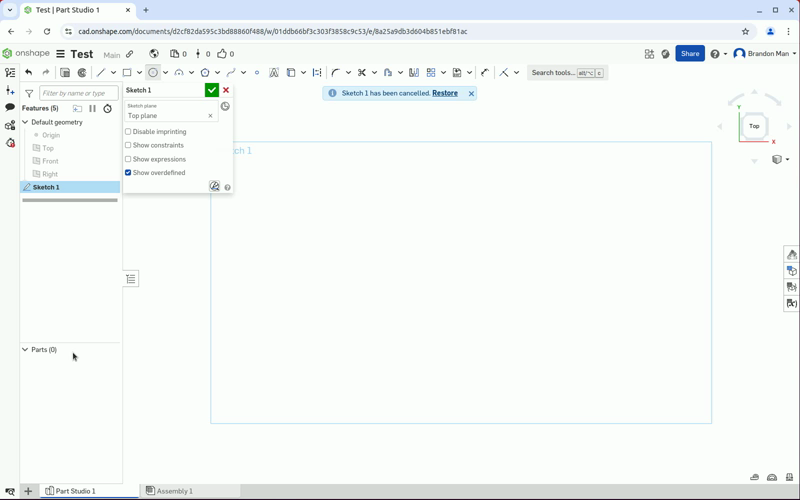
key_down(shift)
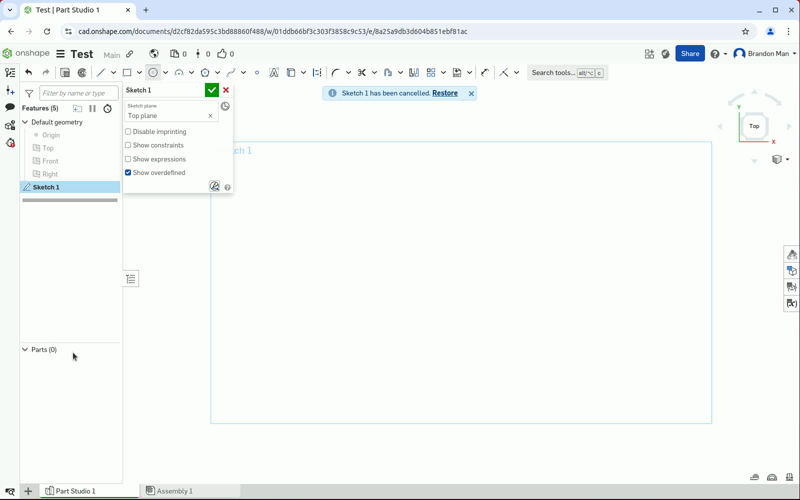
mouse_move(461, 282)
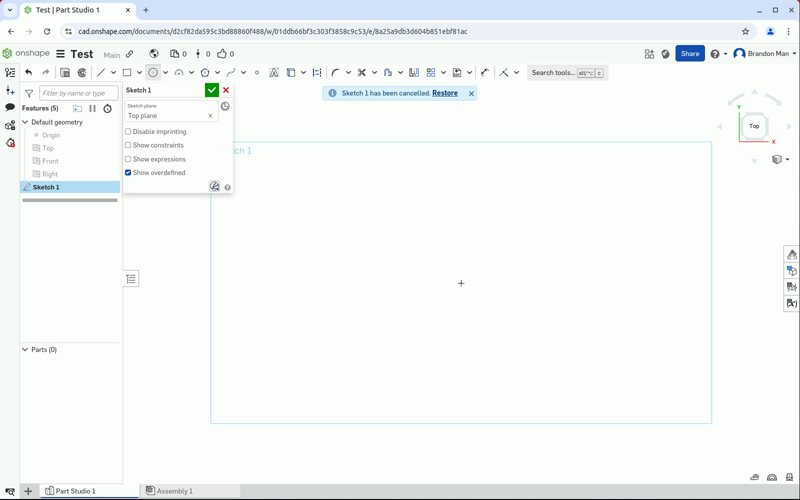
click(461, 282)
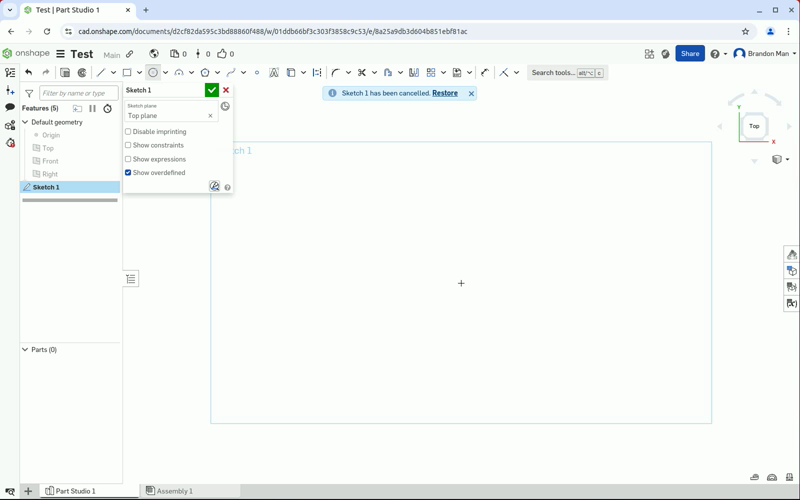
key_up(shift)
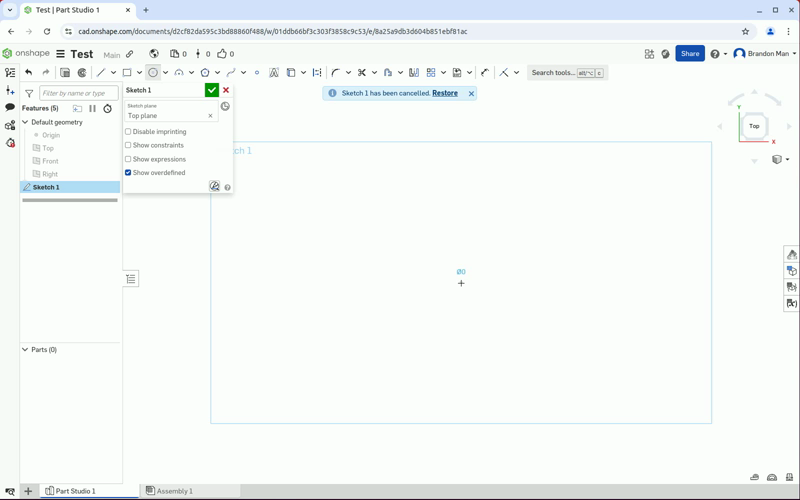
mouse_move(468, 282)
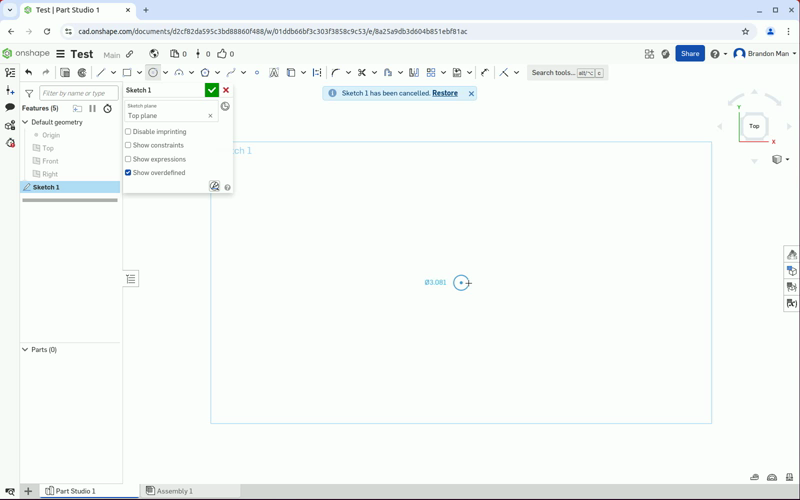
click(468, 282)
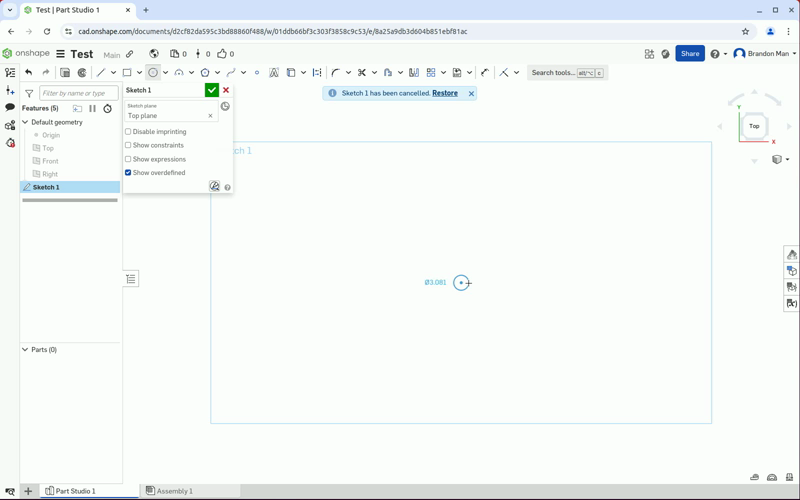
key(esc)
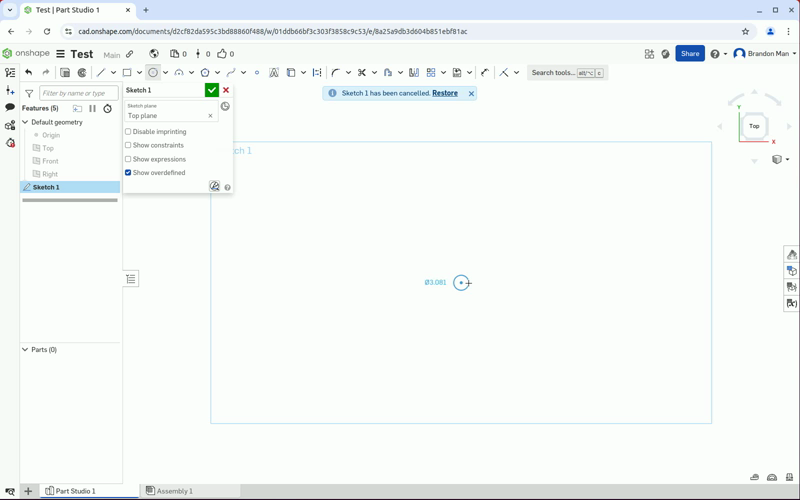
mouse_move(460, 287)
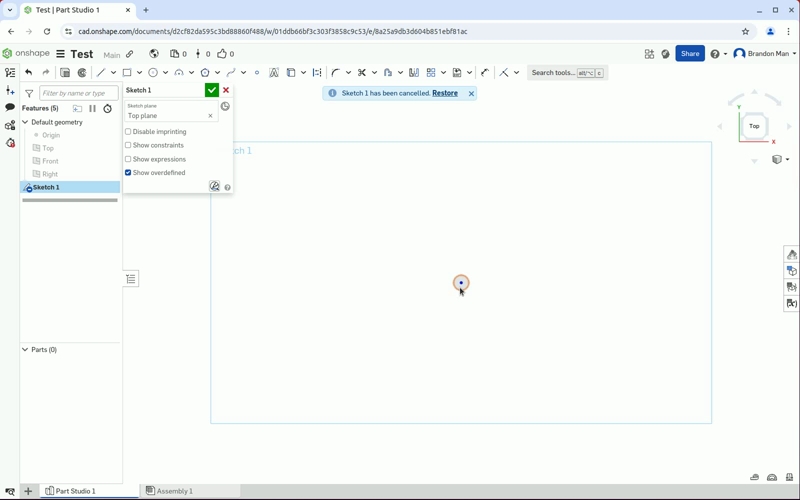
scroll(6)
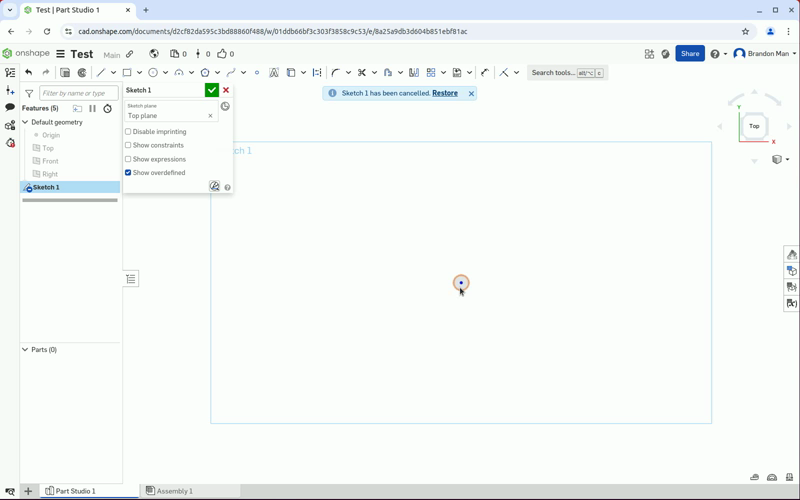
scroll(6)
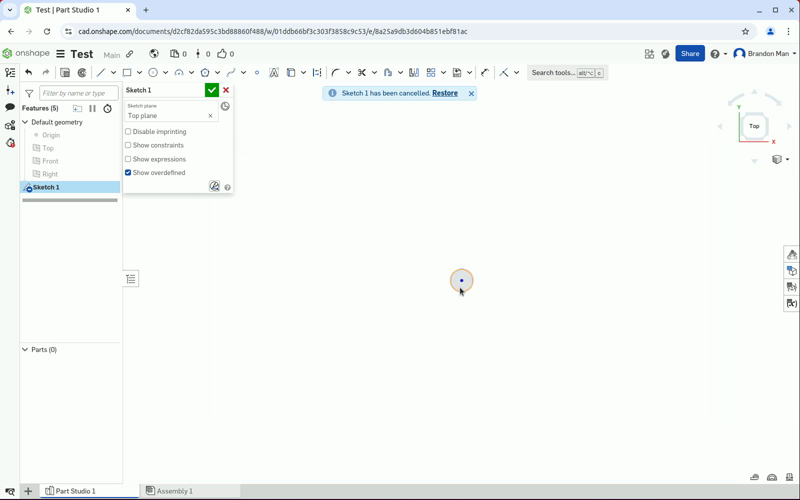
scroll(6)
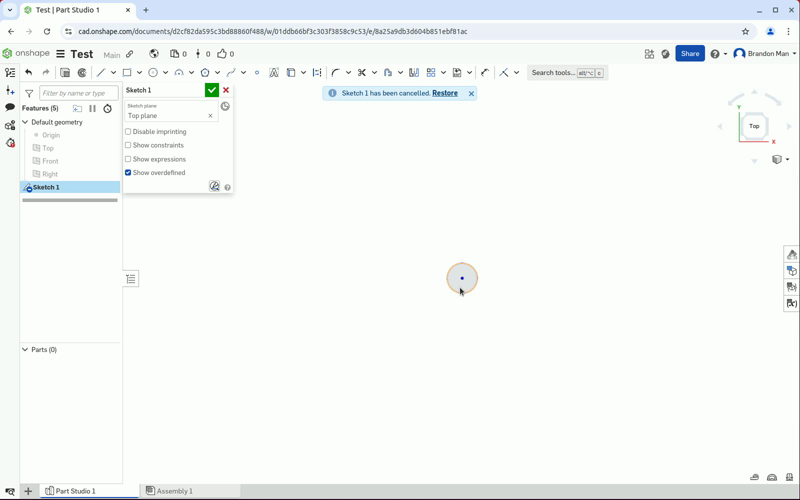
scroll(6)
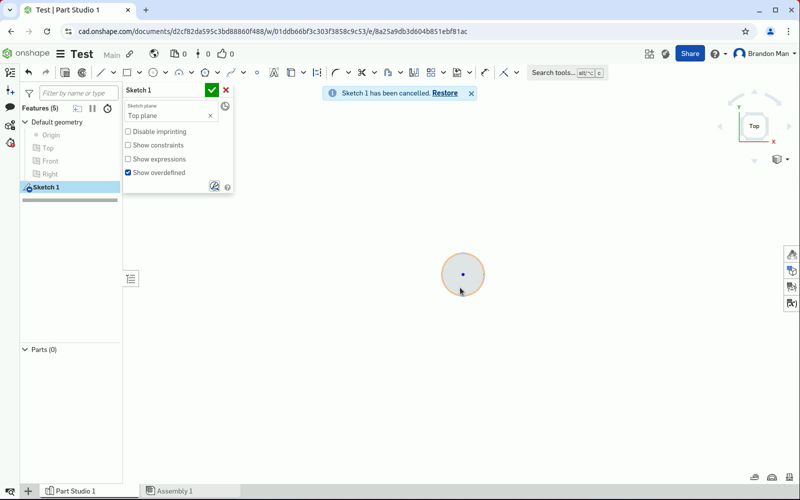
scroll(6)
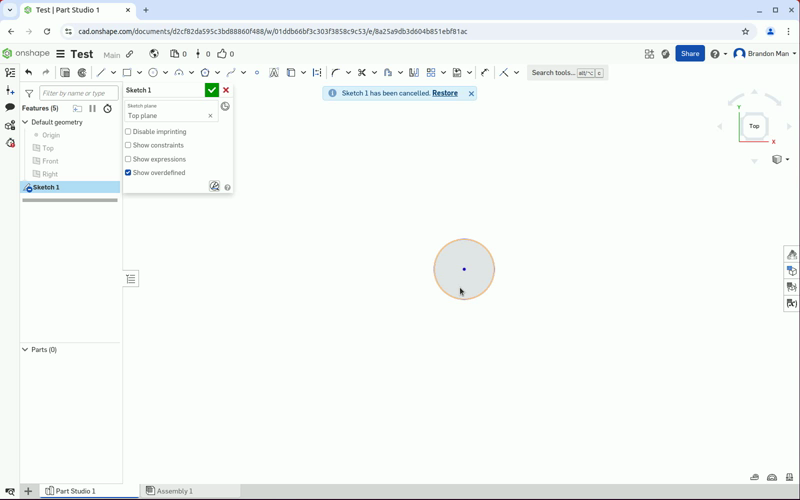
scroll(6)
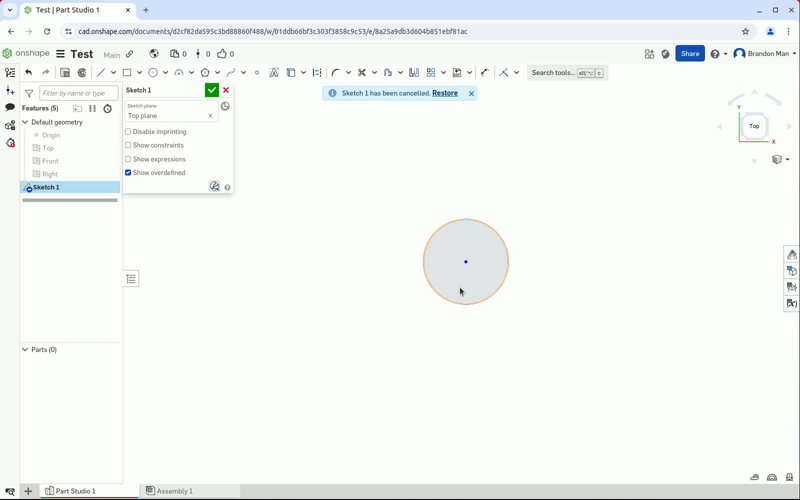
scroll(6)
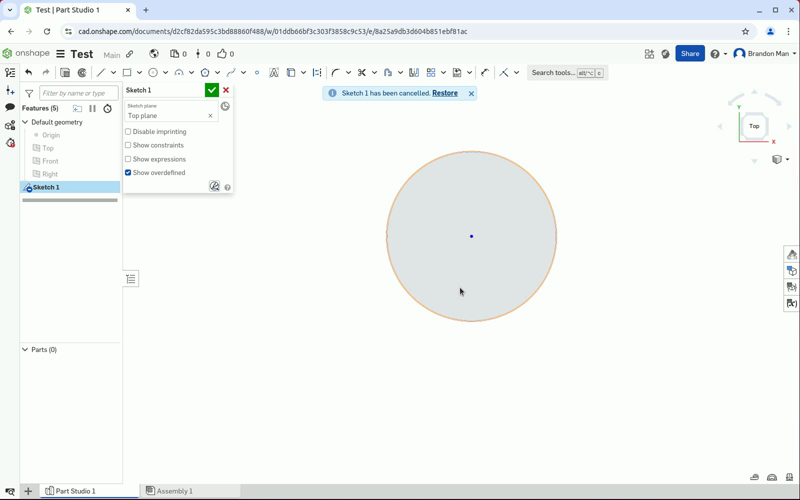
click(460, 287)
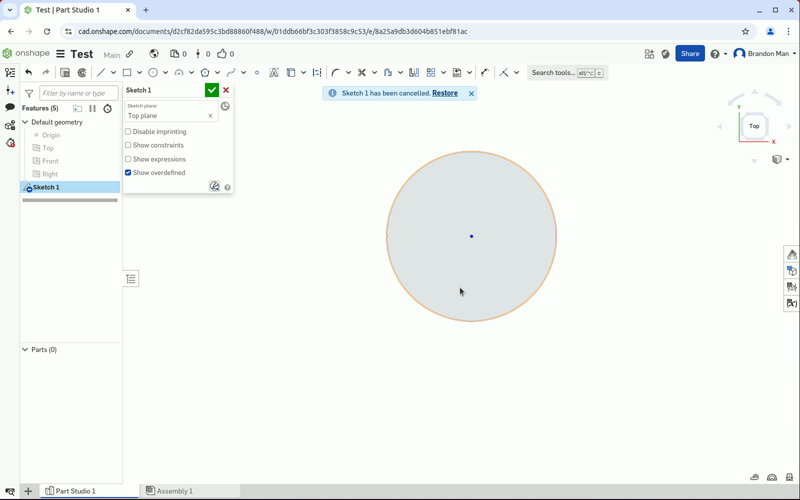
scroll(-6)
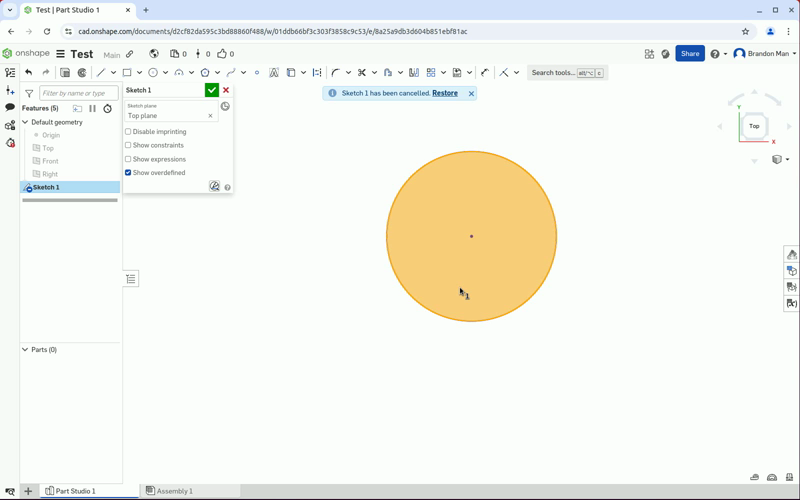
scroll(-6)
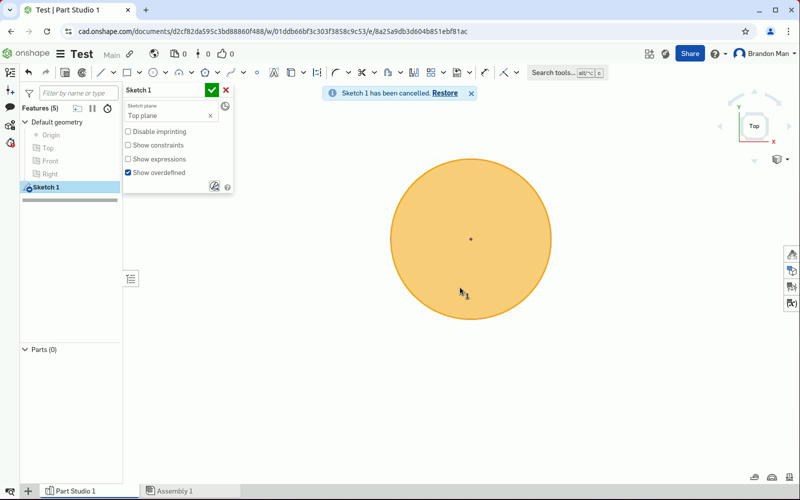
scroll(-6)
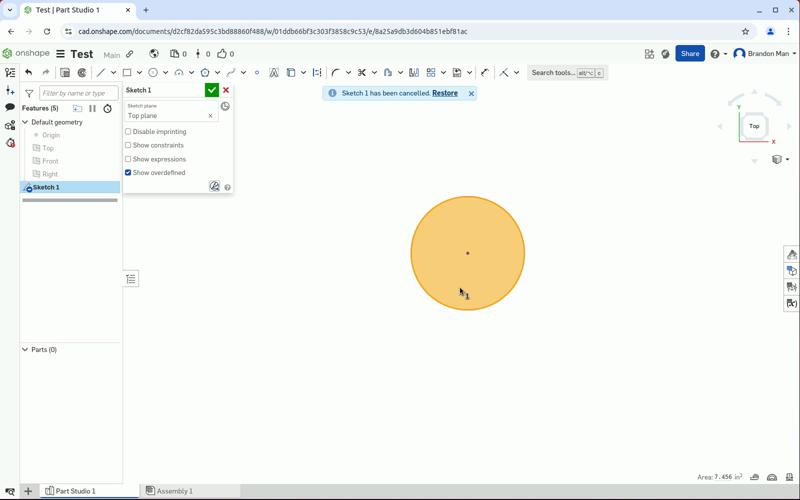
scroll(-6)
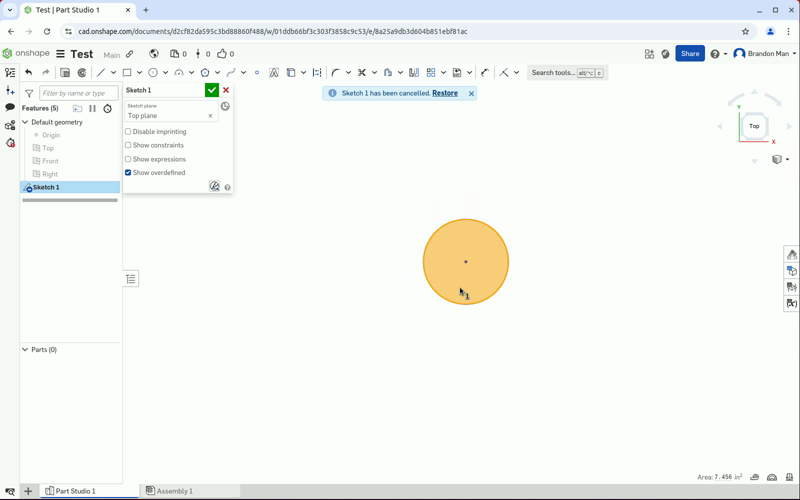
scroll(-6)
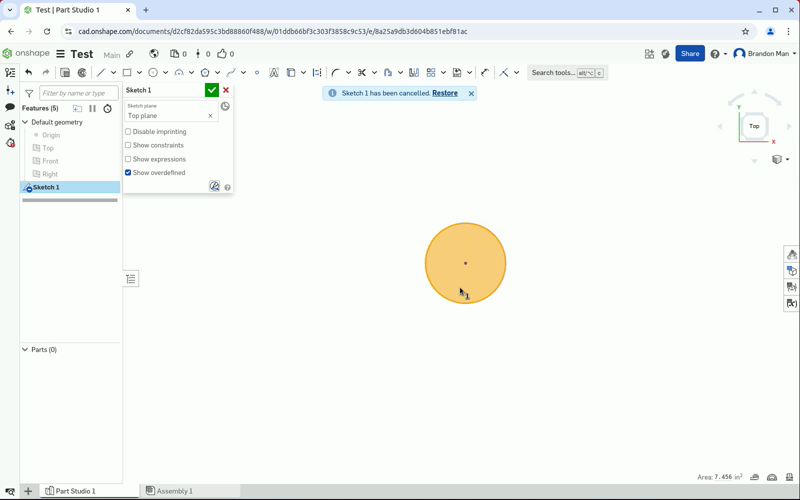
scroll(-6)
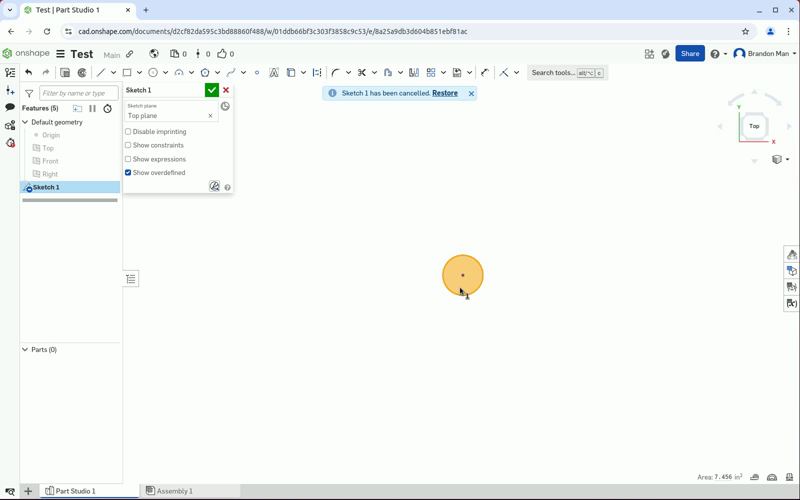
scroll(-6)
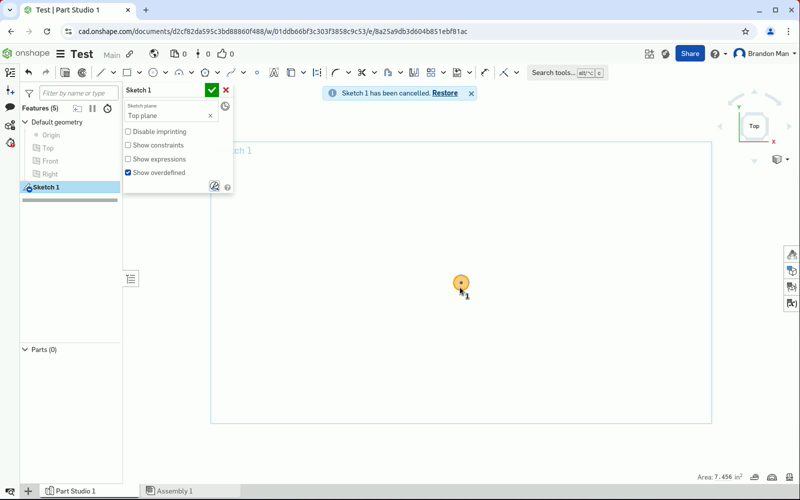
mouse_move(73, 352)
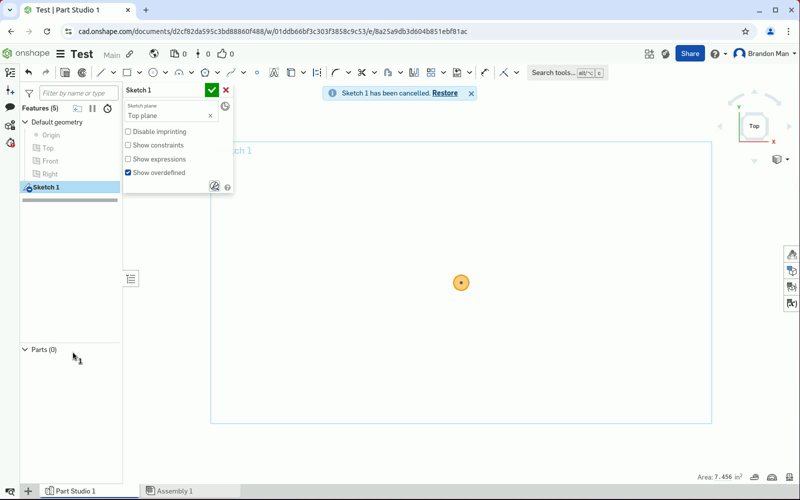
key(shift+y)
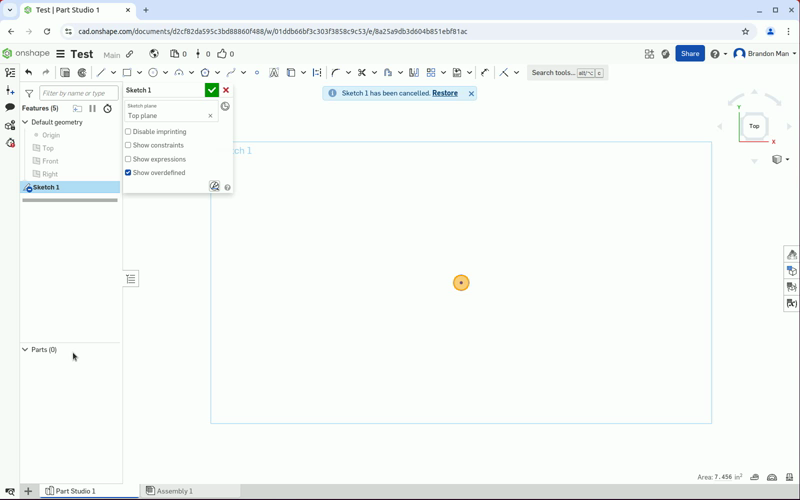
key(shift+e)
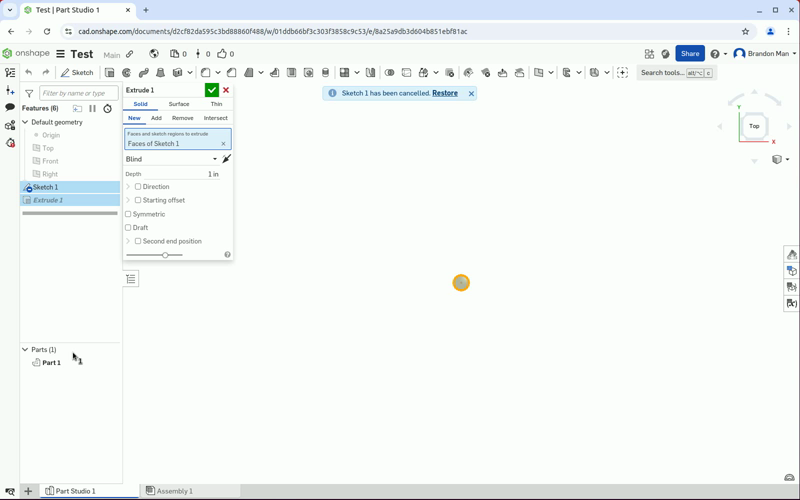
mouse_move(143, 106)
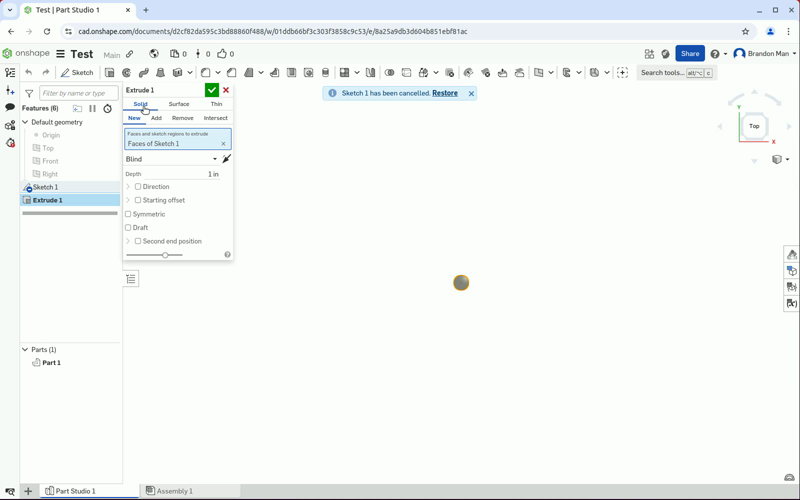
click(143, 106)
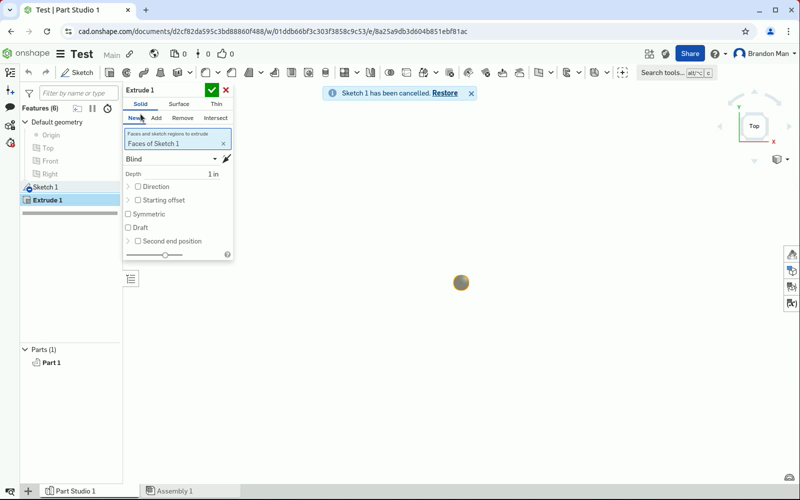
mouse_move(137, 120)
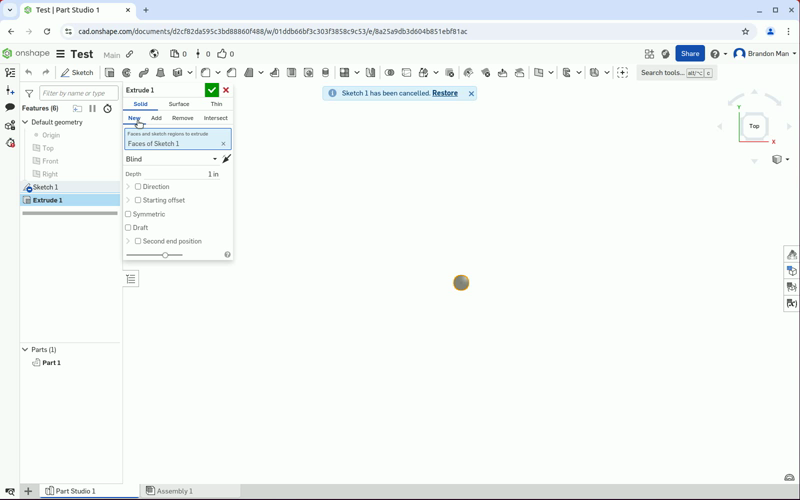
click(137, 120)
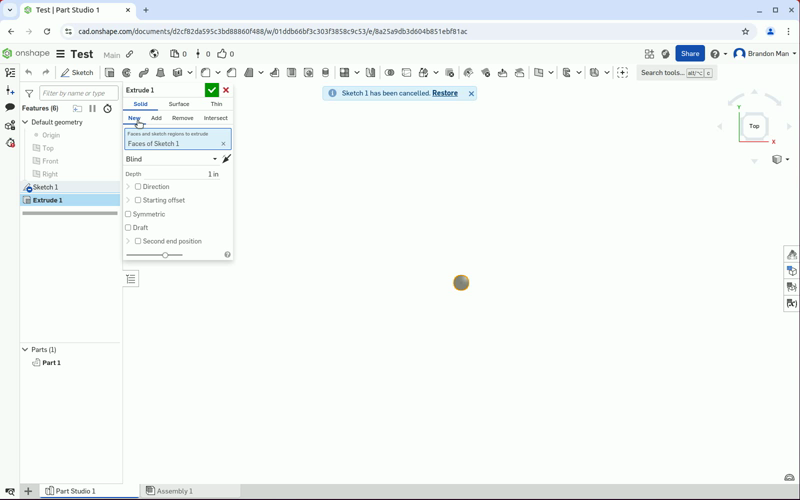
key(tab, 4)
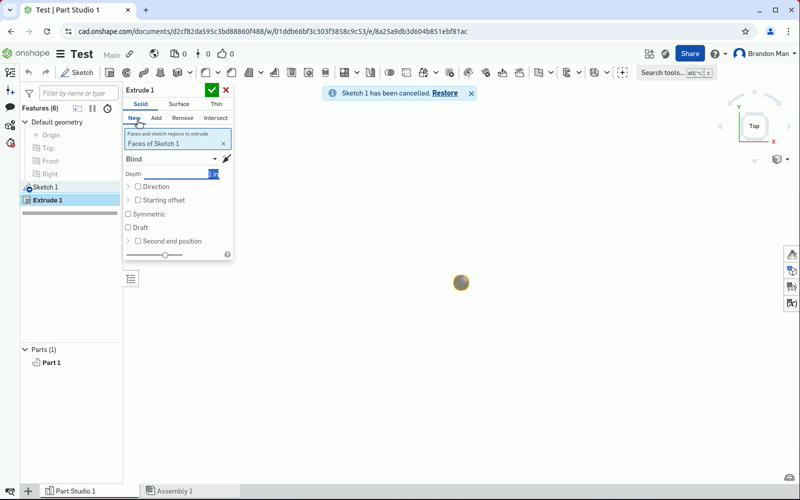
text(0.722)
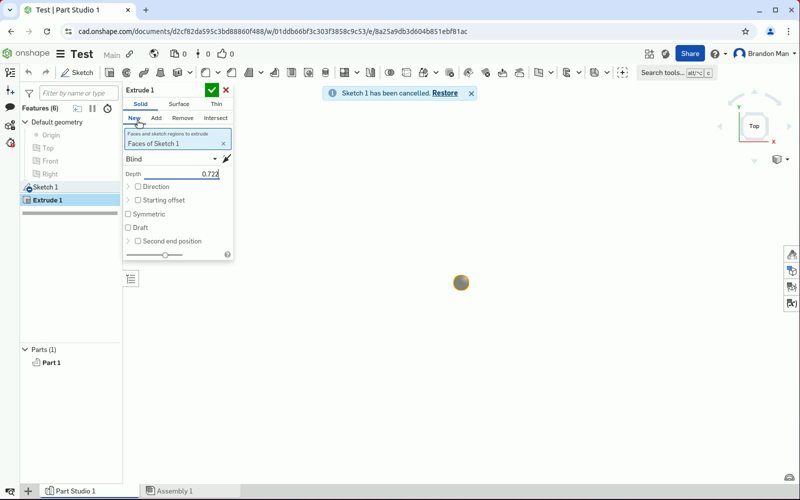
key(enter)
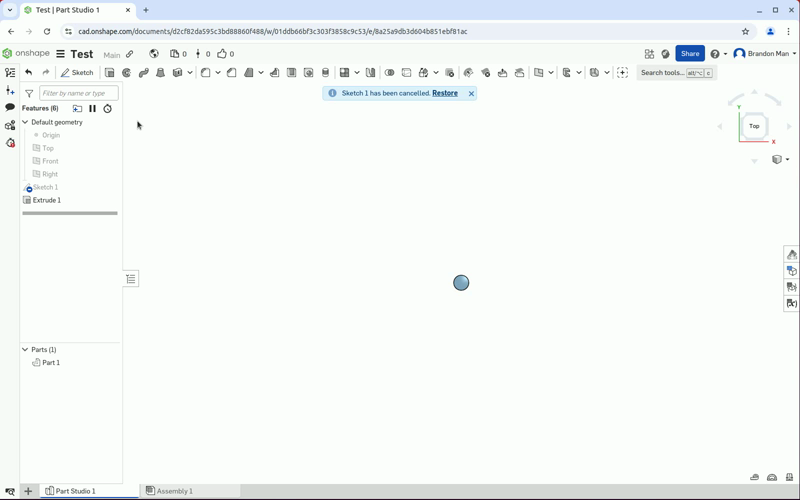
key(shift+h)
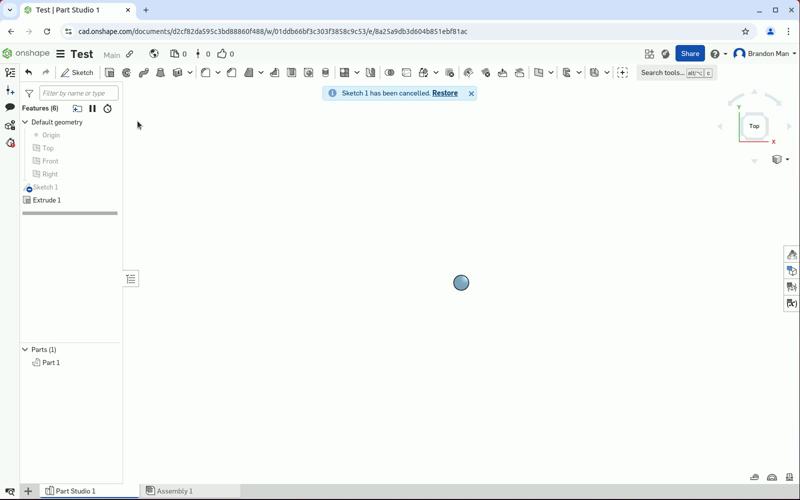
key(shift+h)
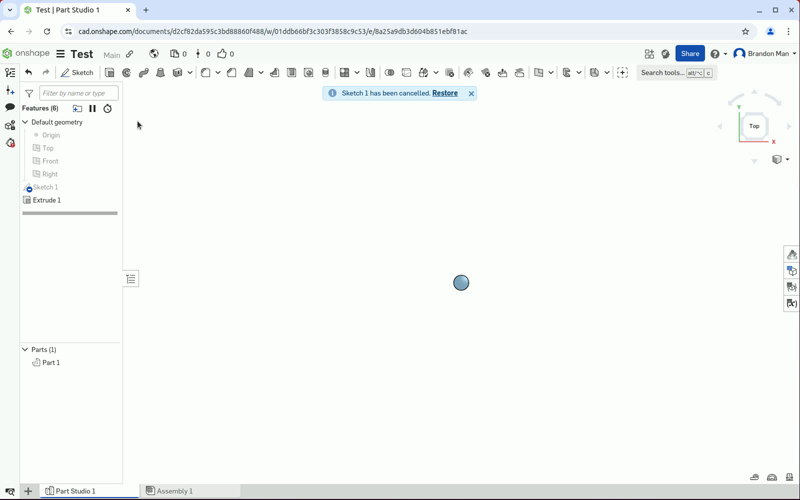
mouse_move(73, 189)
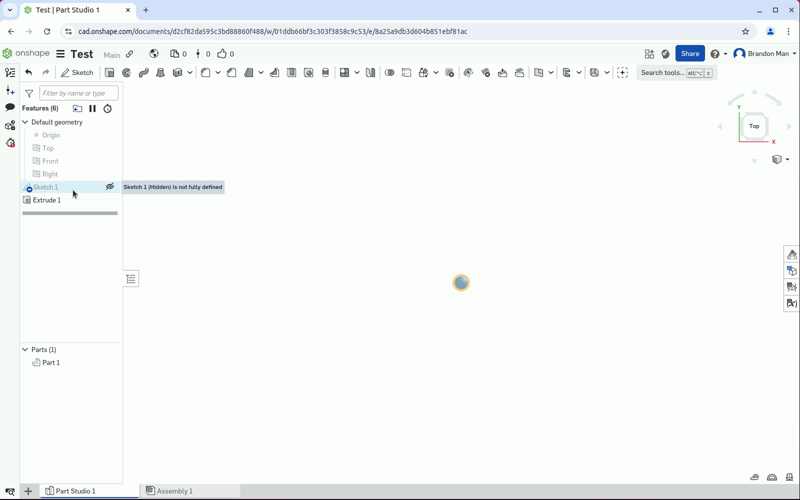
click(73, 189)
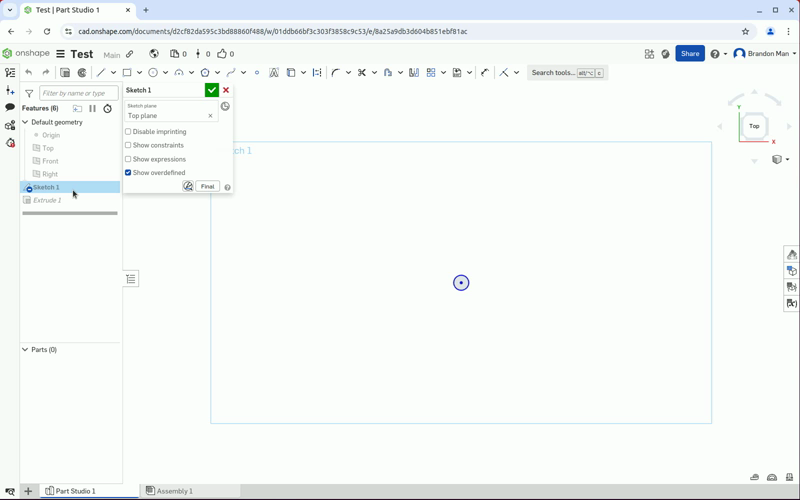
mouse_move(229, 92)
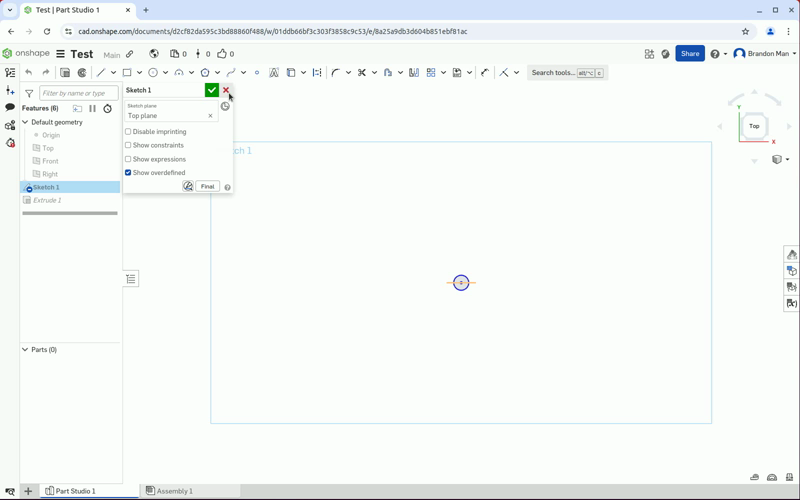
click(229, 92)
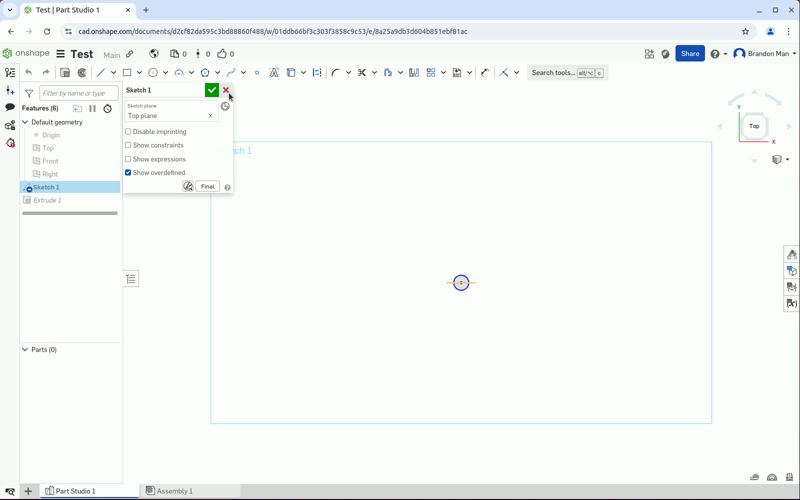
key(shift+s)
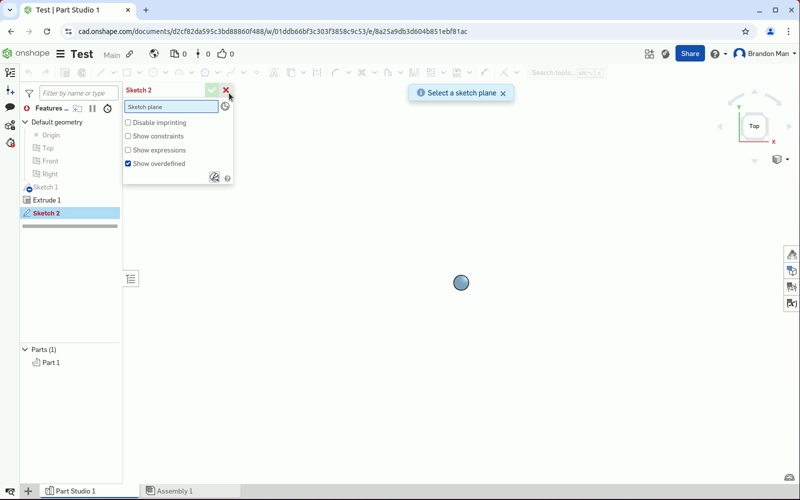
mouse_move(73, 150)
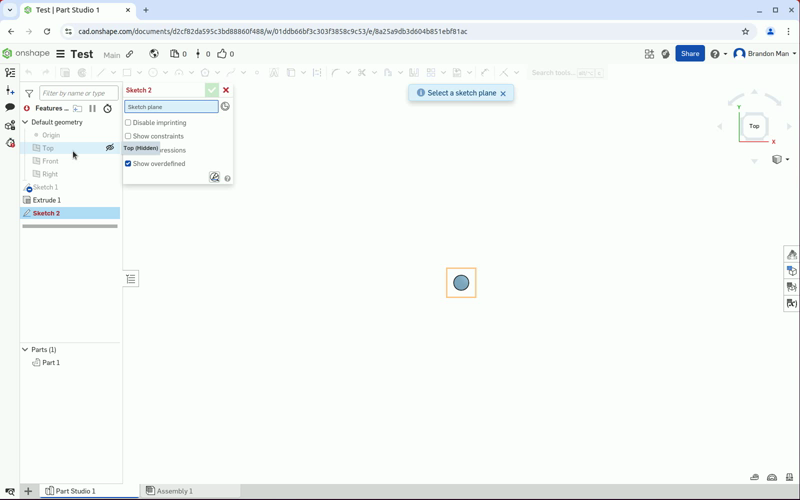
click(73, 150)
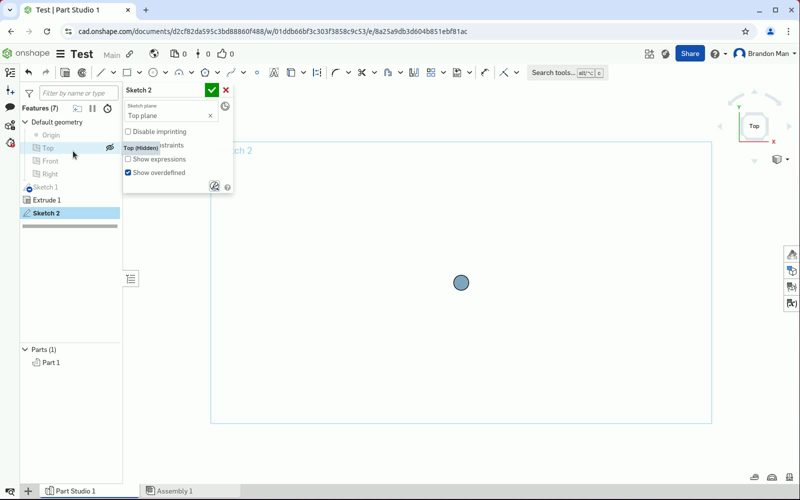
mouse_move(73, 352)
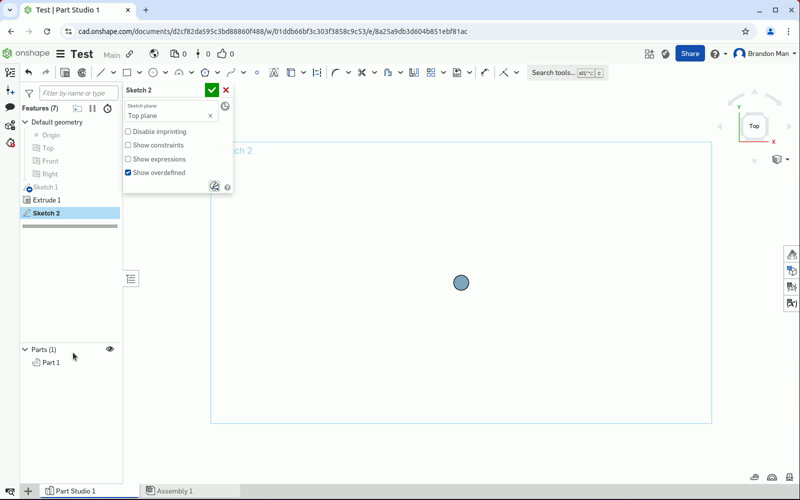
key(y)
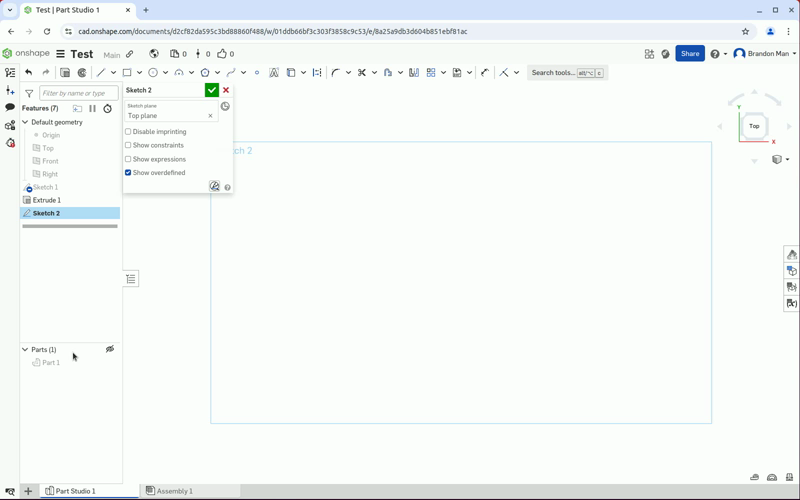
key(c)
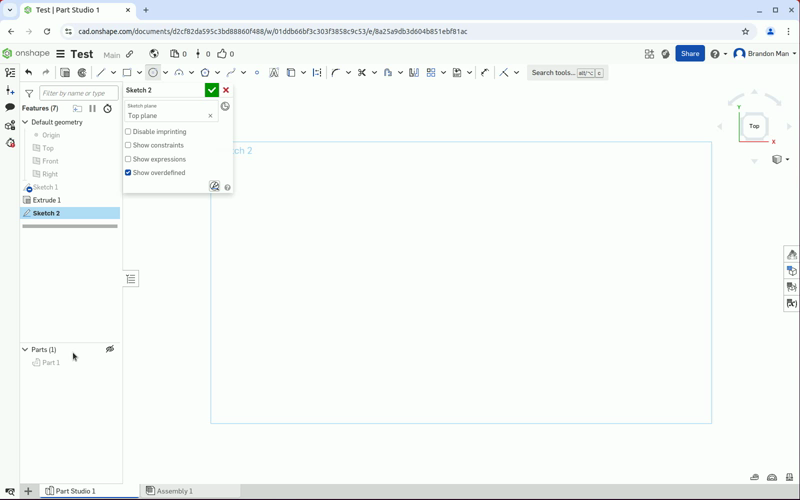
key_down(shift)
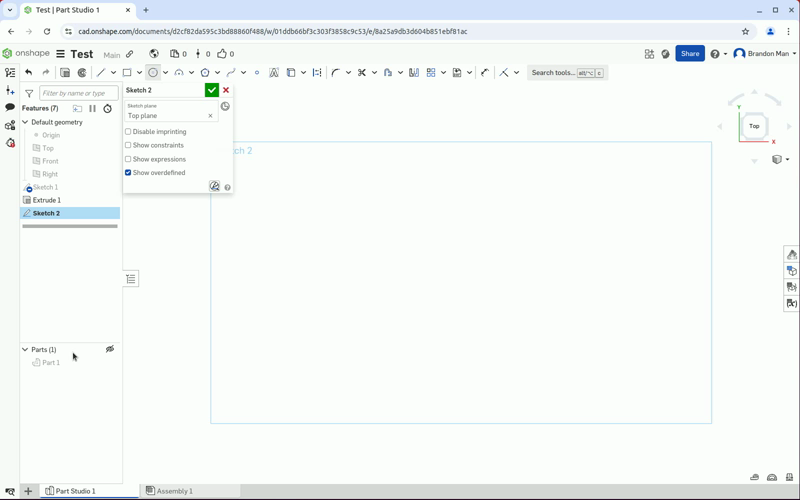
mouse_move(461, 282)
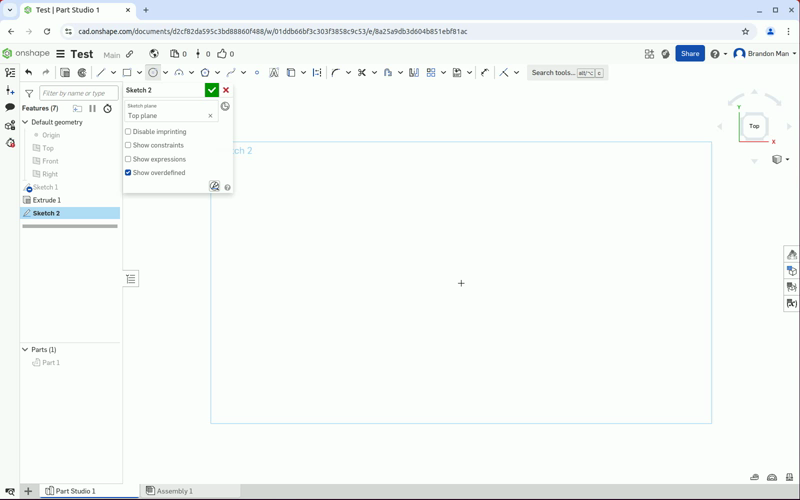
click(461, 282)
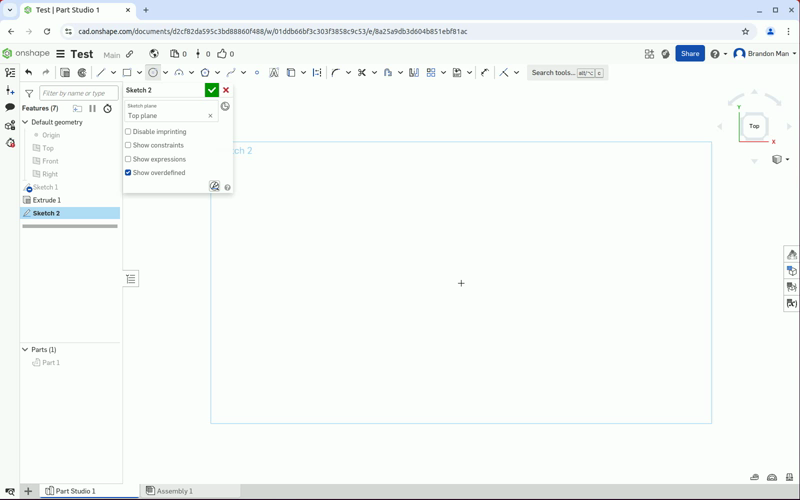
key_up(shift)
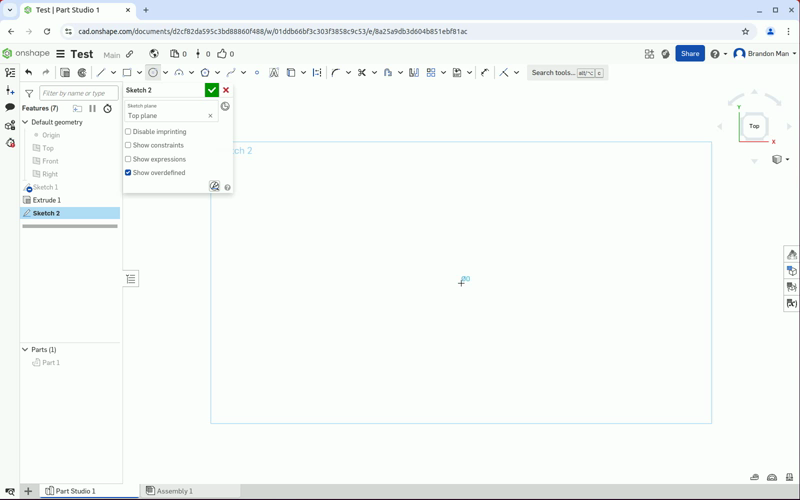
mouse_move(466, 282)
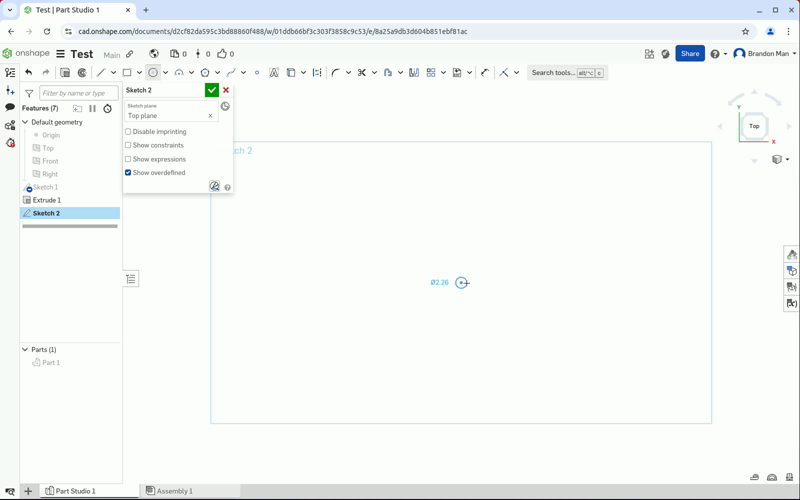
click(466, 282)
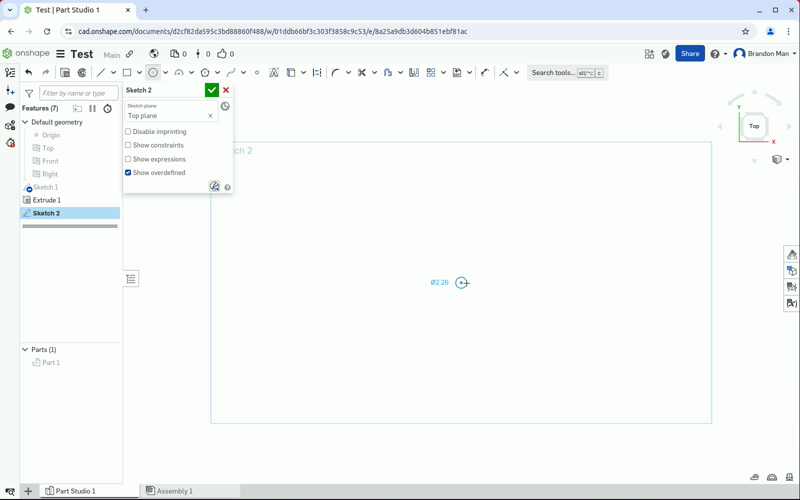
key(esc)
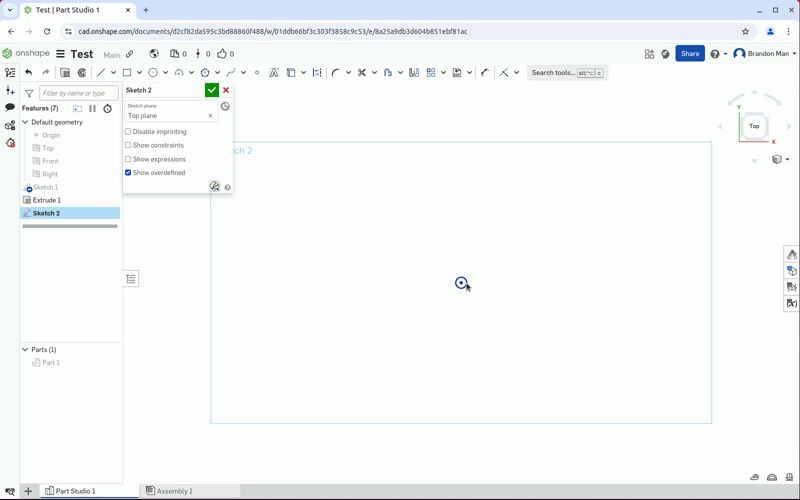
mouse_move(458, 279)
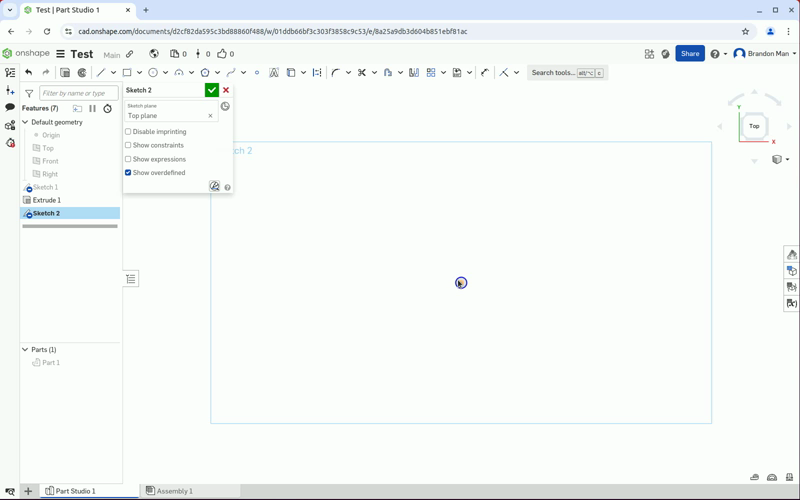
scroll(6)
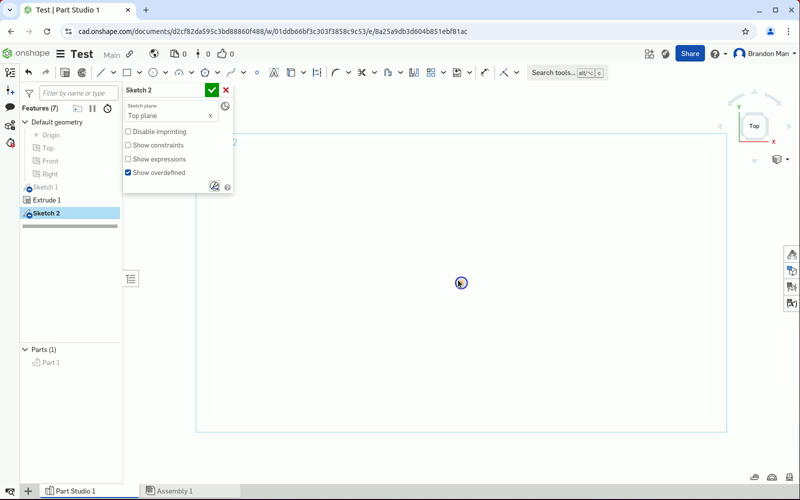
scroll(6)
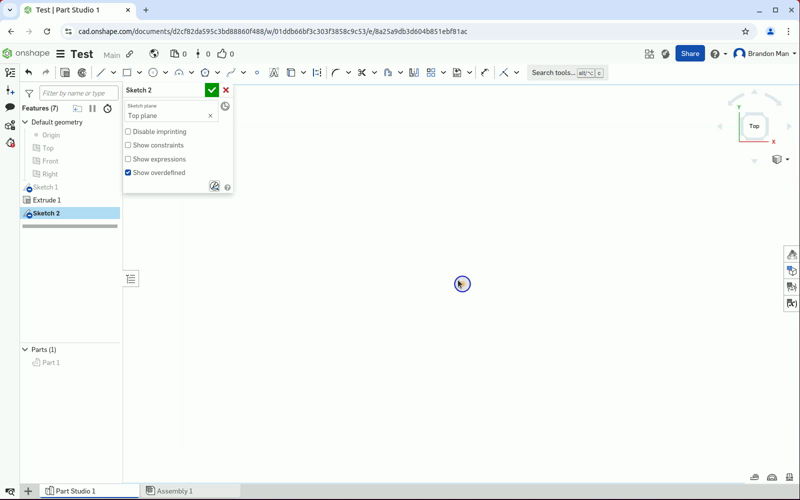
scroll(6)
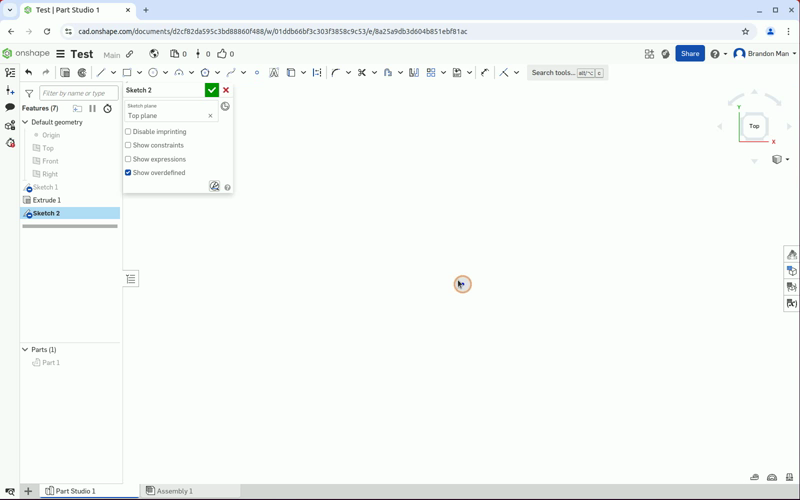
scroll(6)
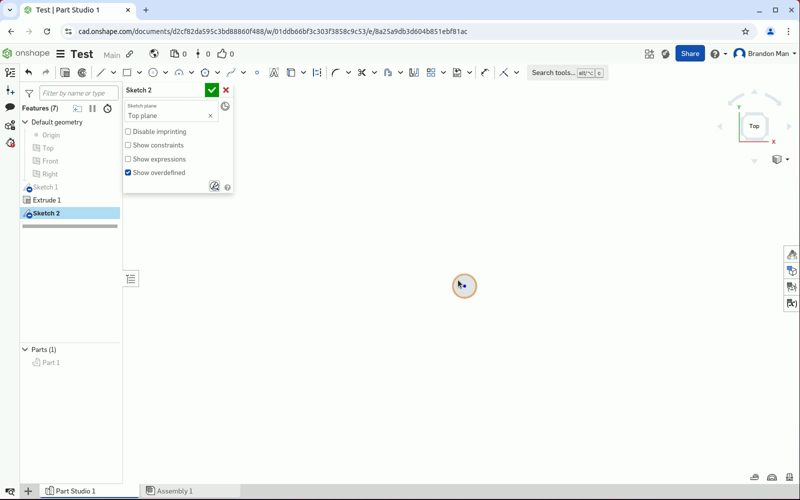
scroll(6)
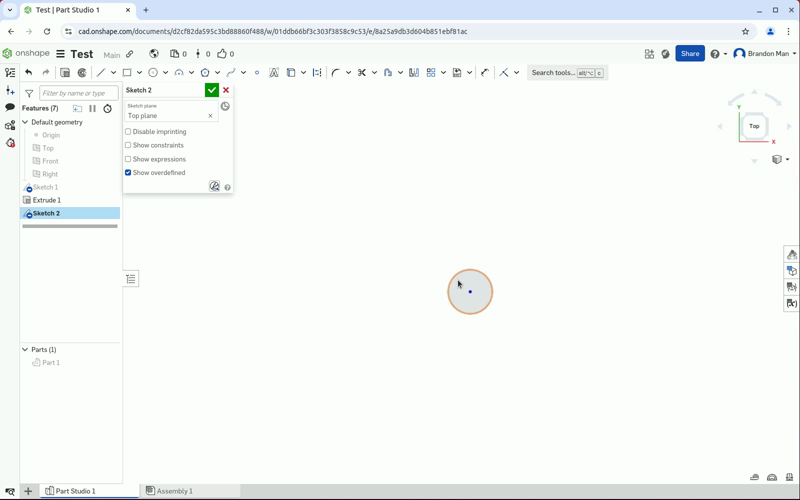
scroll(6)
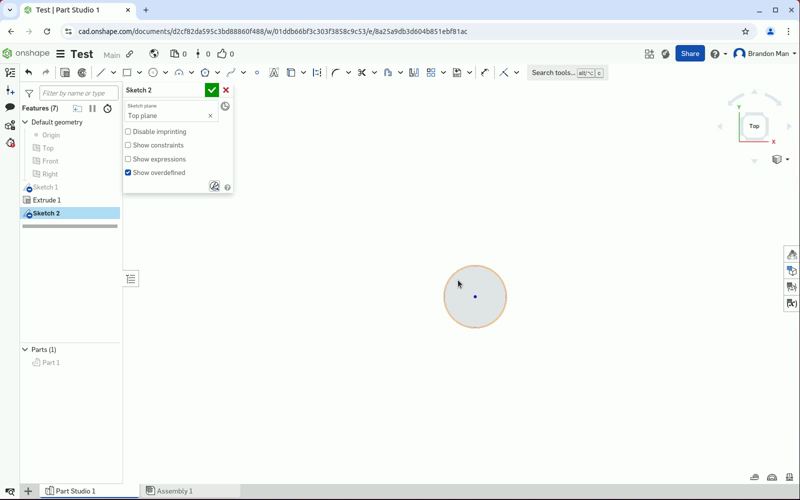
scroll(6)
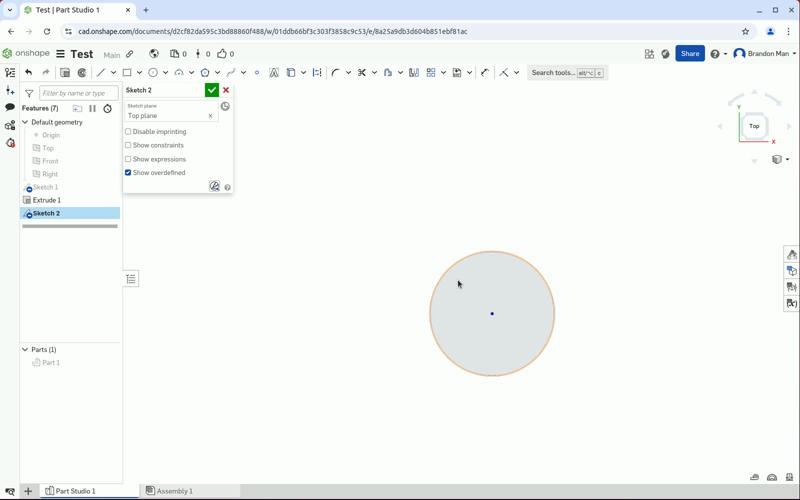
click(458, 279)
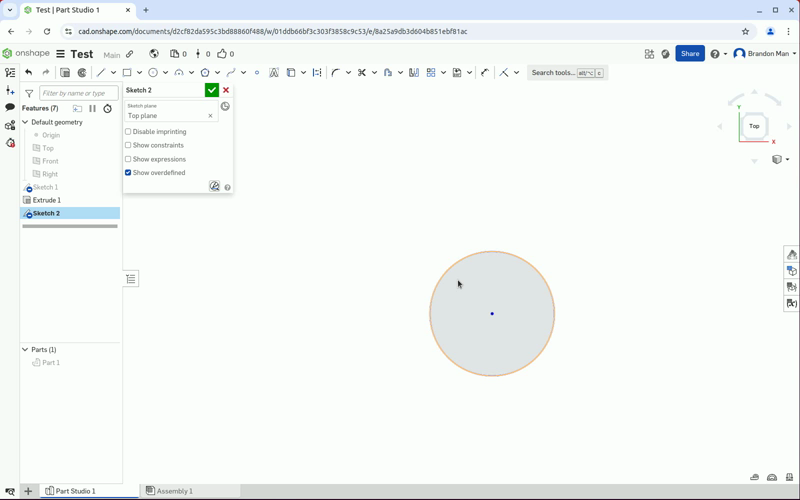
scroll(-6)
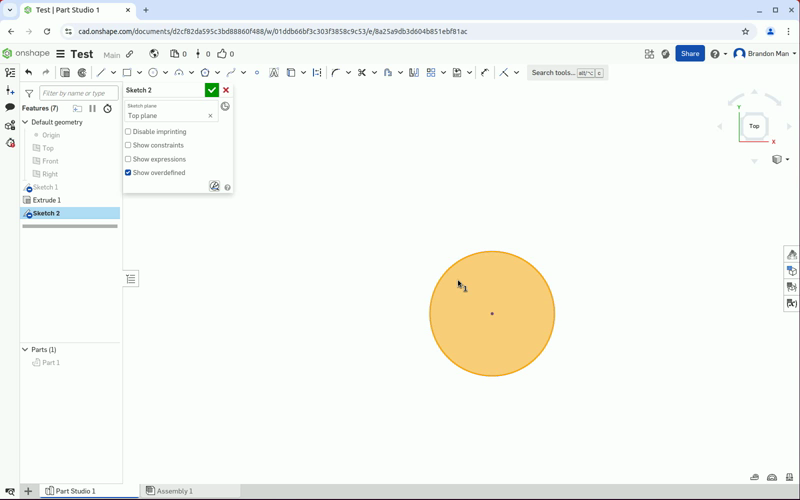
scroll(-6)
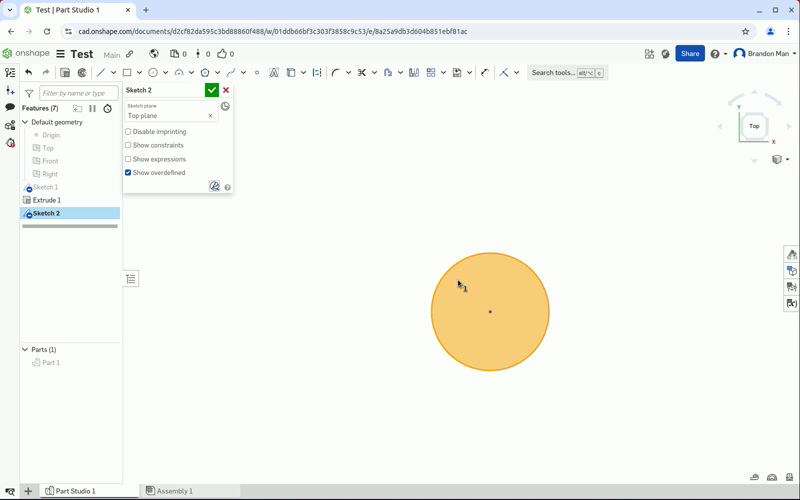
scroll(-6)
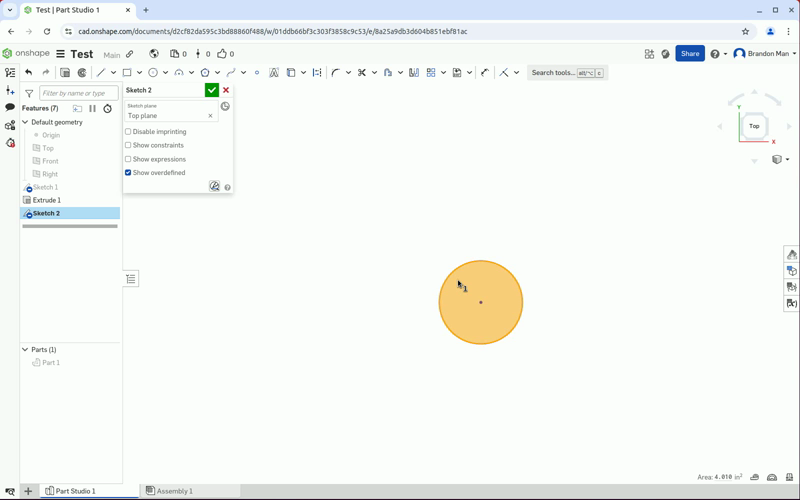
scroll(-6)
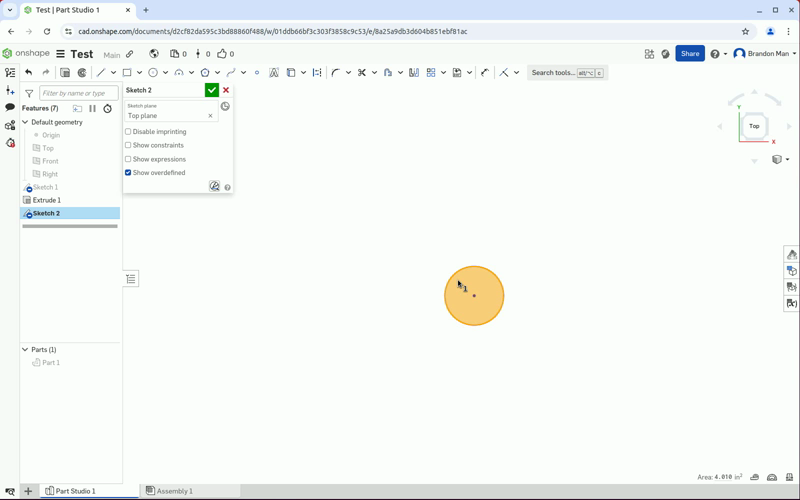
scroll(-6)
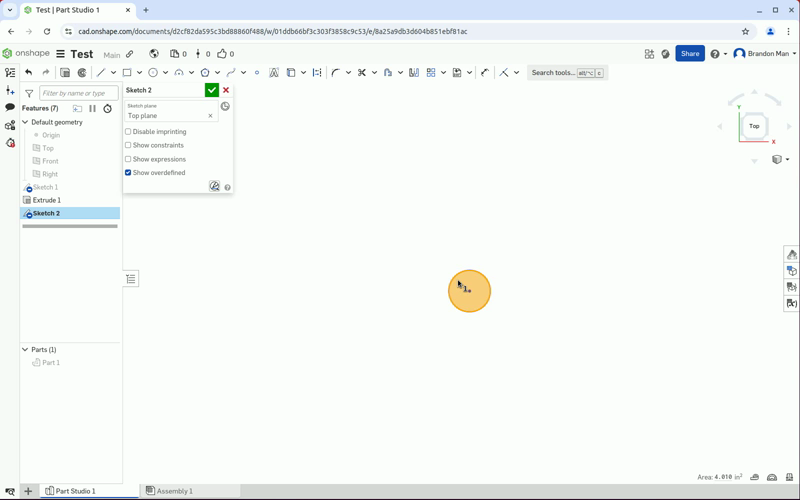
scroll(-6)
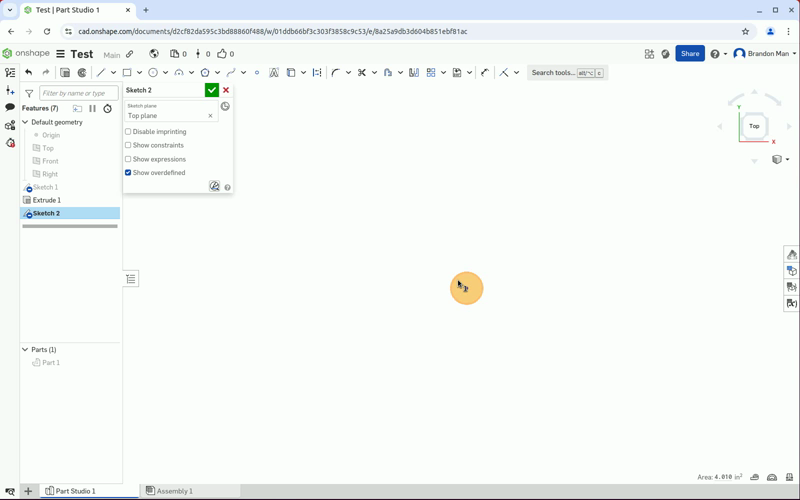
scroll(-6)
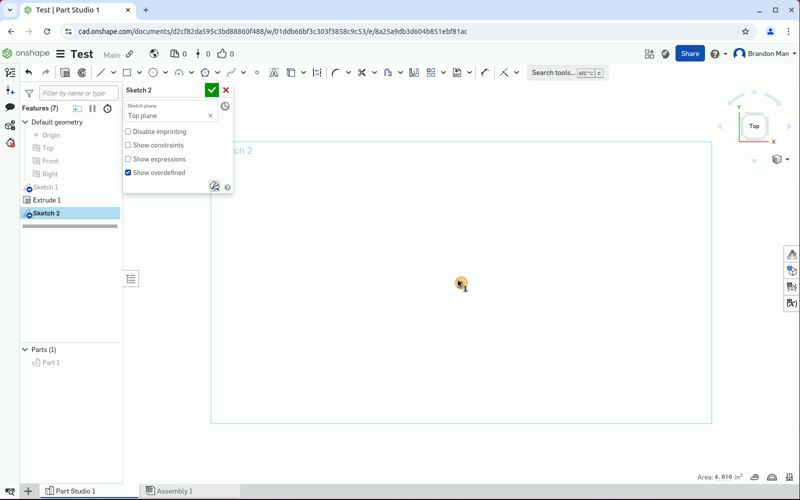
mouse_move(73, 352)
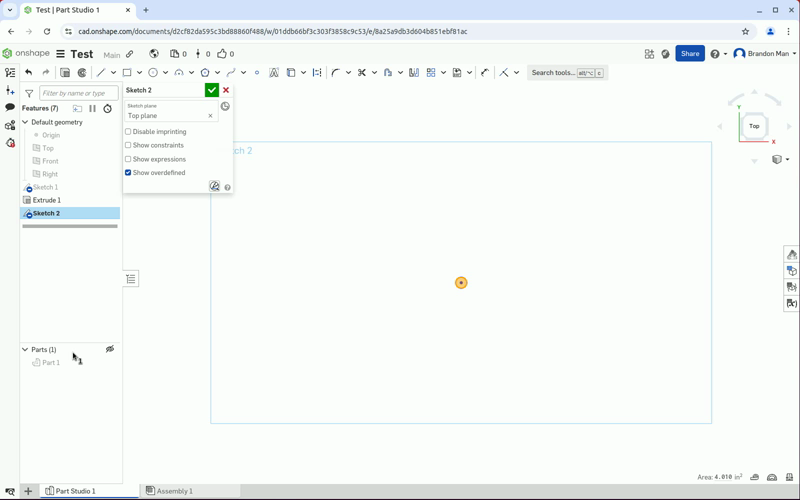
key(shift+y)
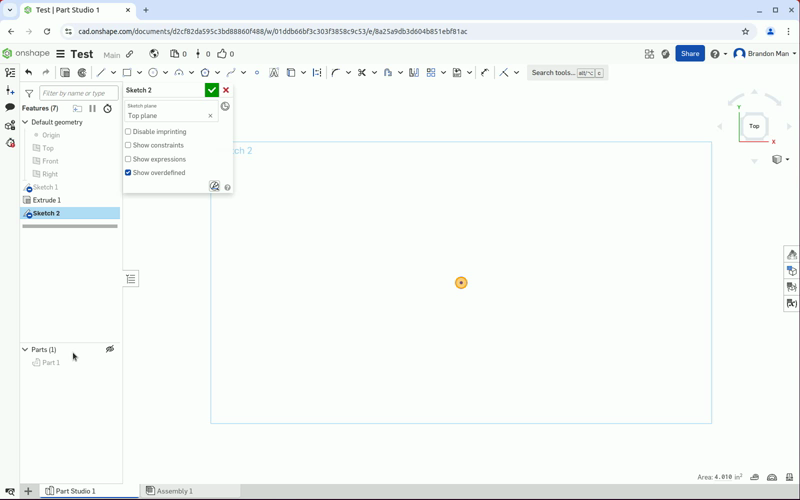
key(shift+e)
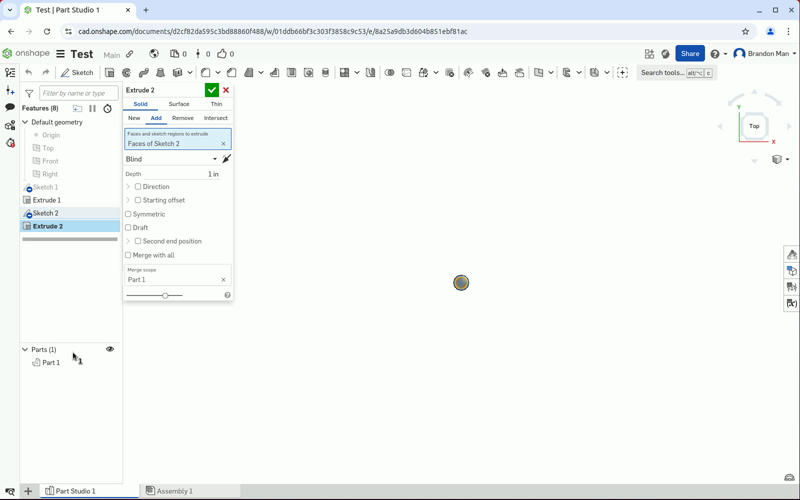
mouse_move(143, 106)
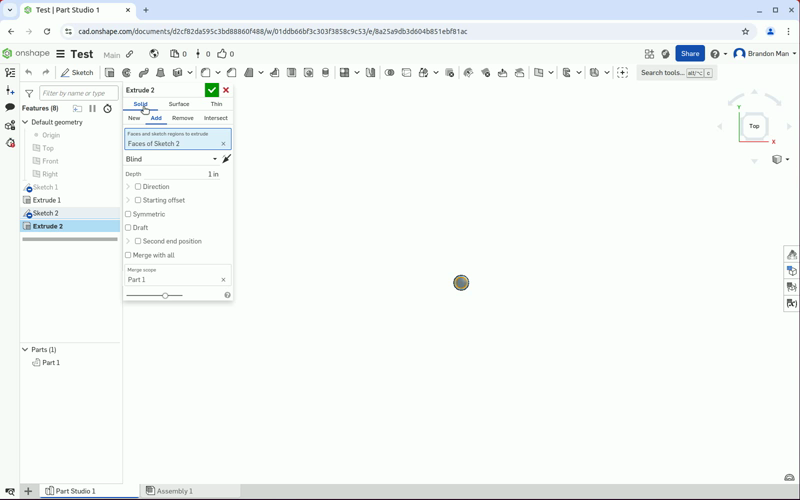
click(143, 106)
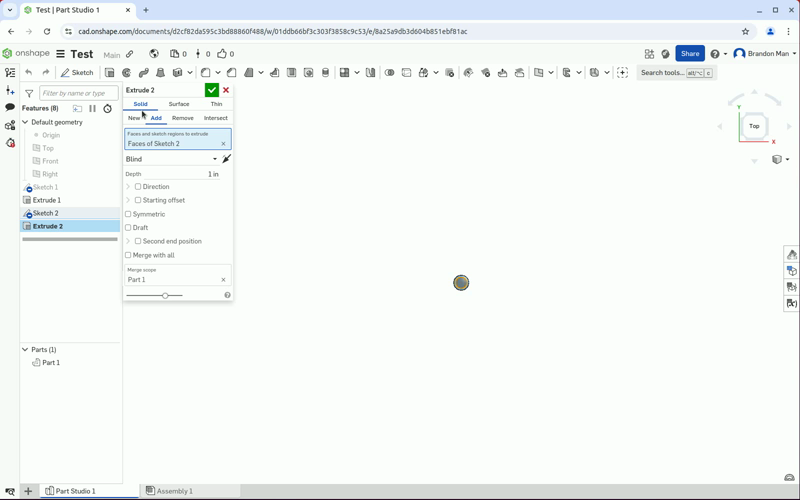
mouse_move(137, 120)
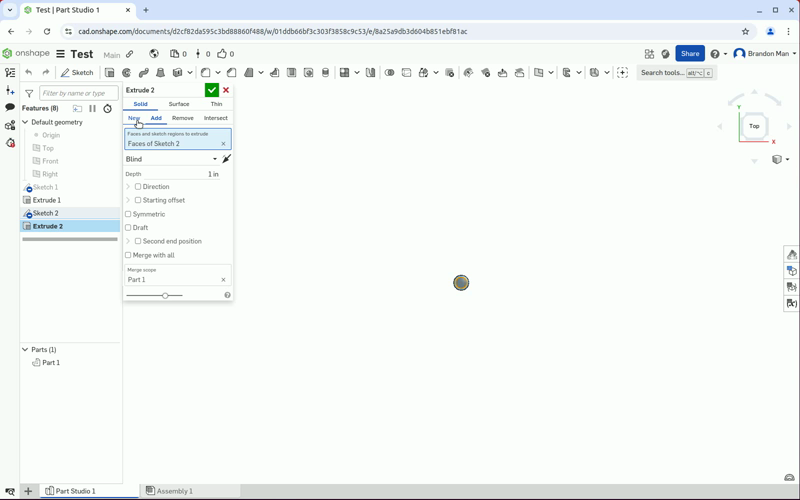
click(137, 120)
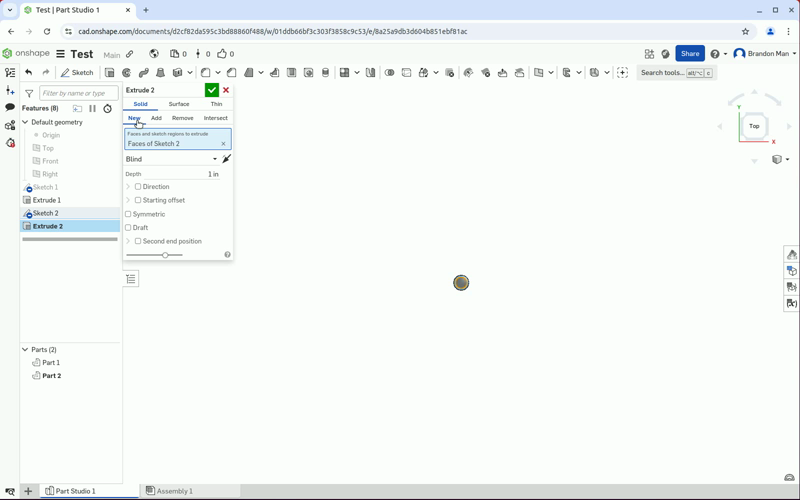
key(tab, 4)
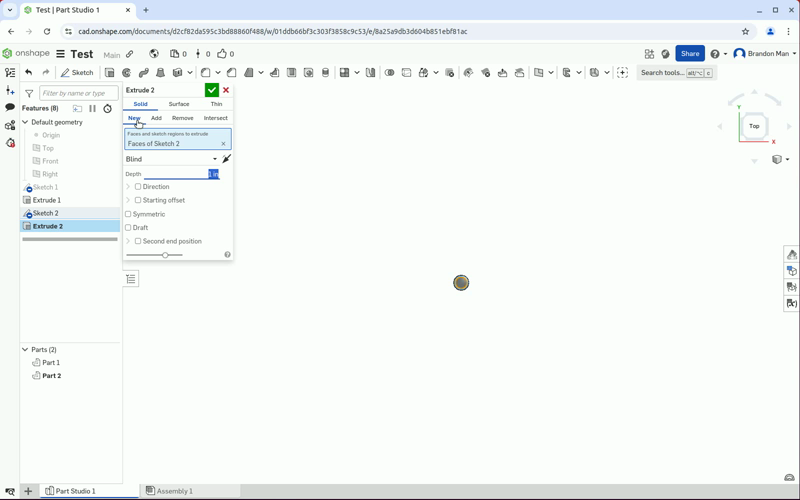
text(10.351)
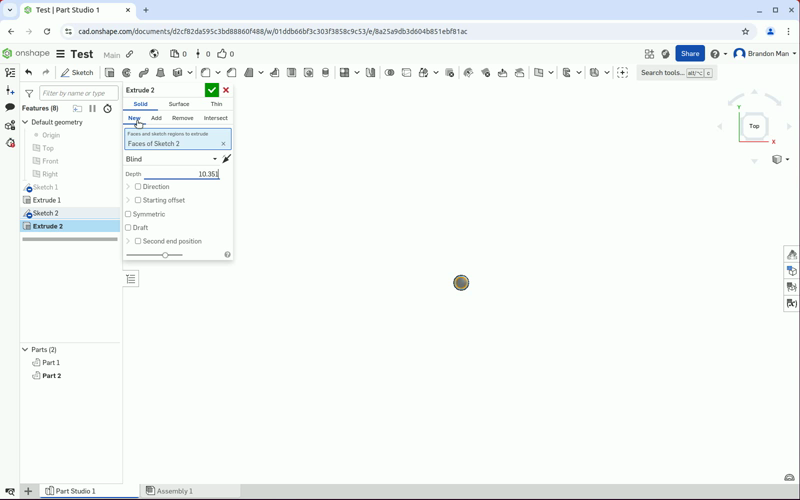
key(enter)
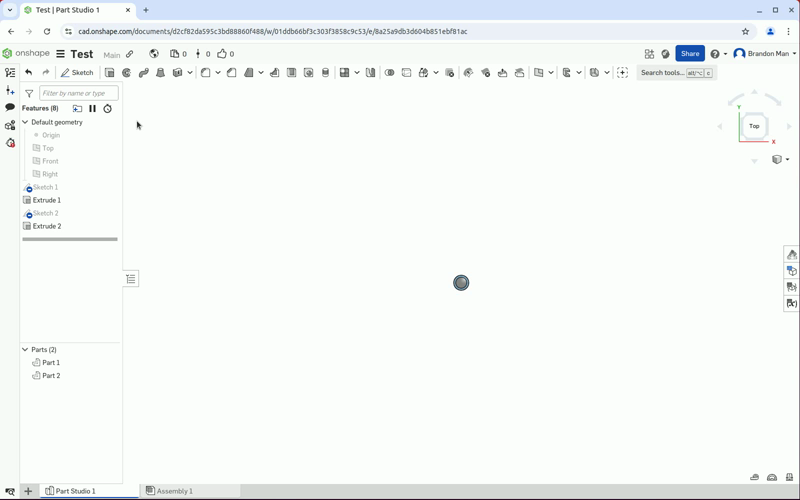
key(shift+h)
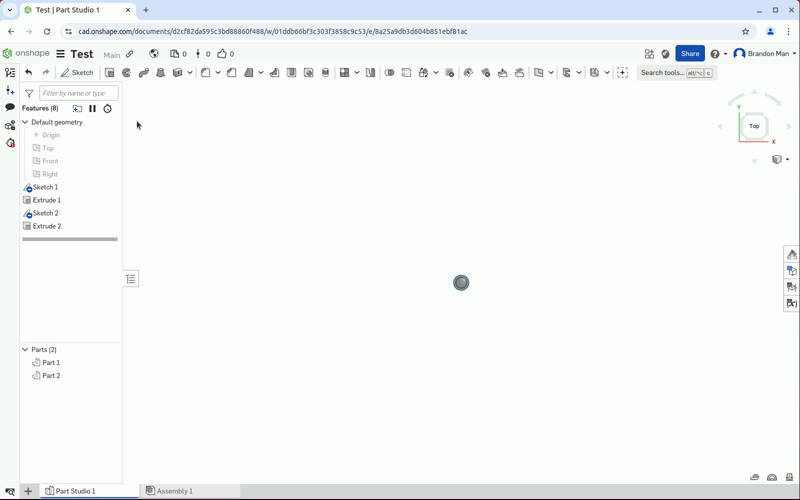
key(shift+h)
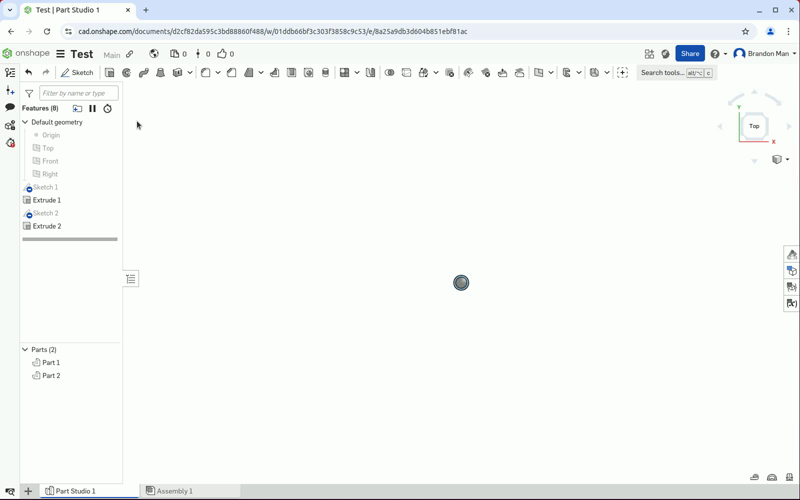
mouse_move(73, 189)
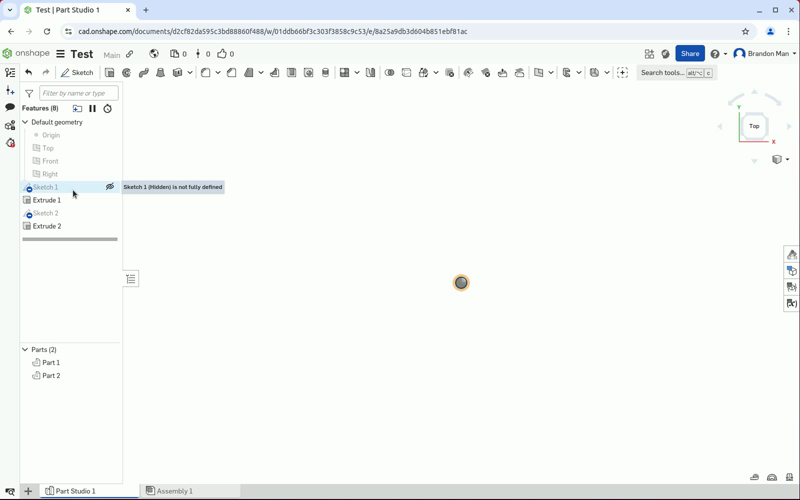
click(73, 189)
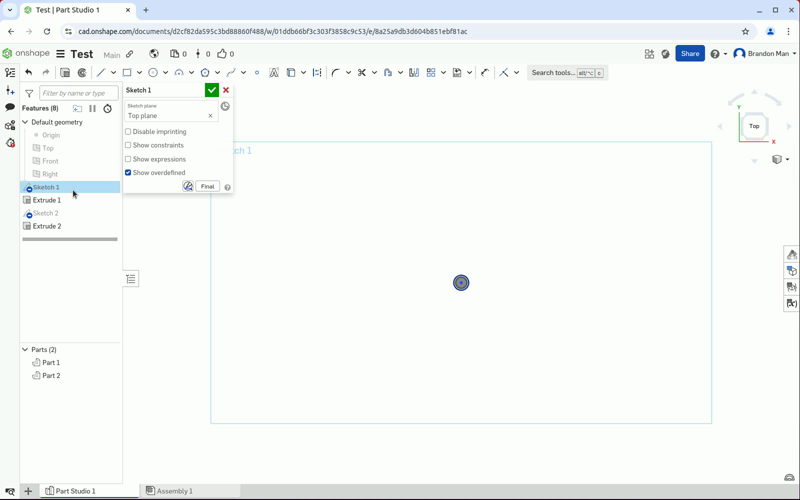
mouse_move(229, 92)
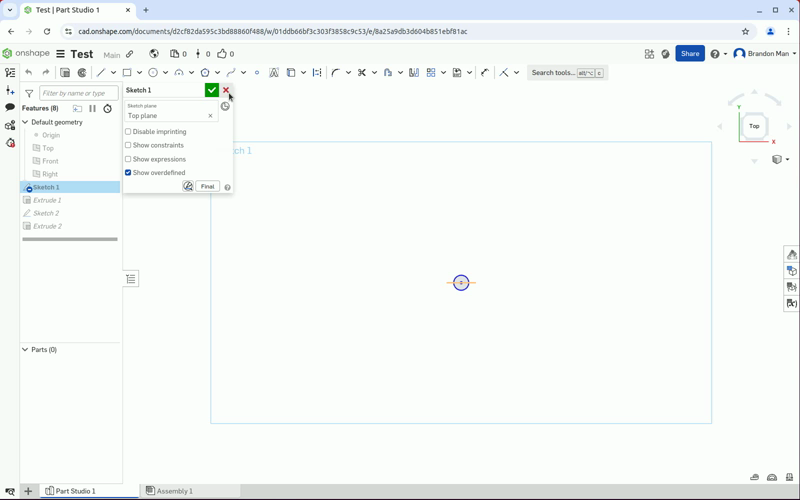
click(229, 92)
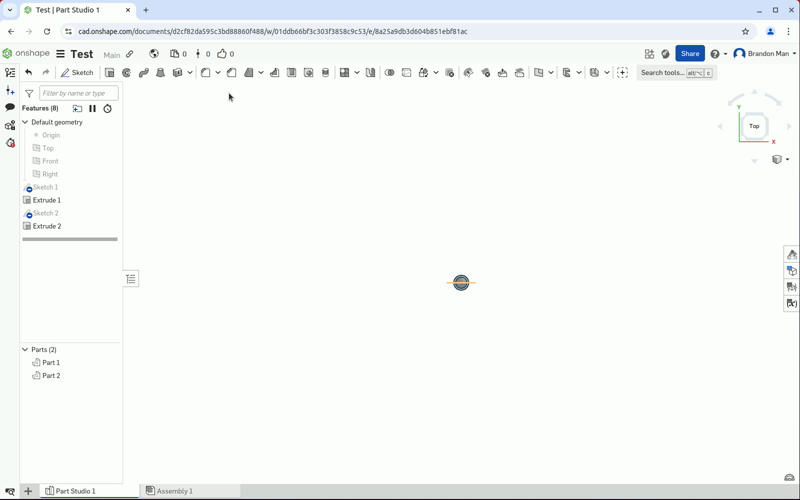
mouse_move(541, 75)
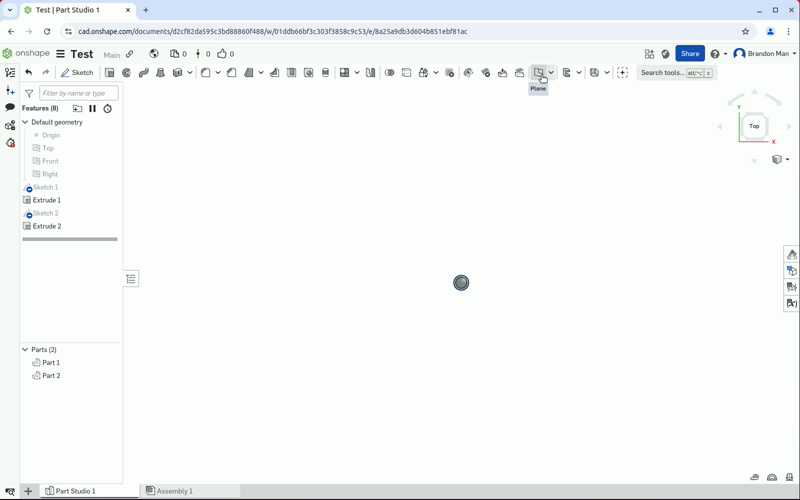
click(541, 75)
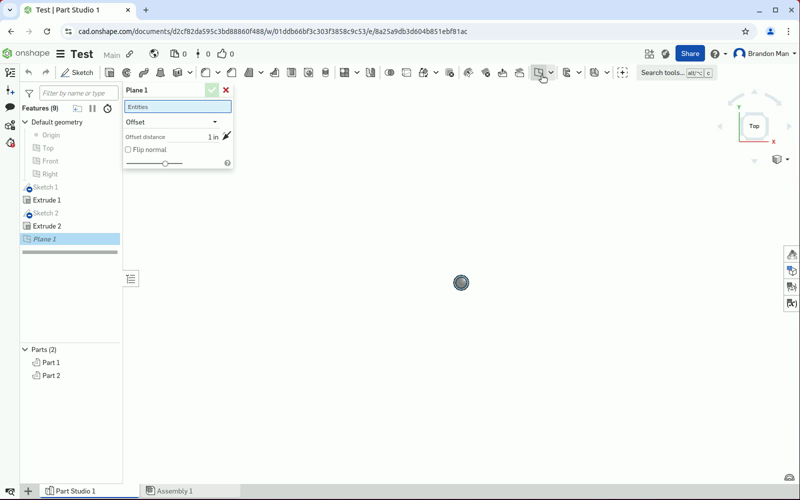
mouse_move(73, 150)
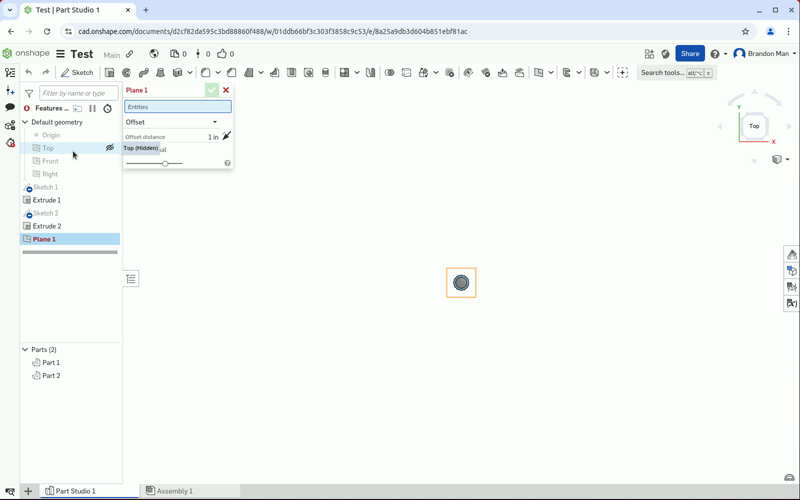
click(73, 150)
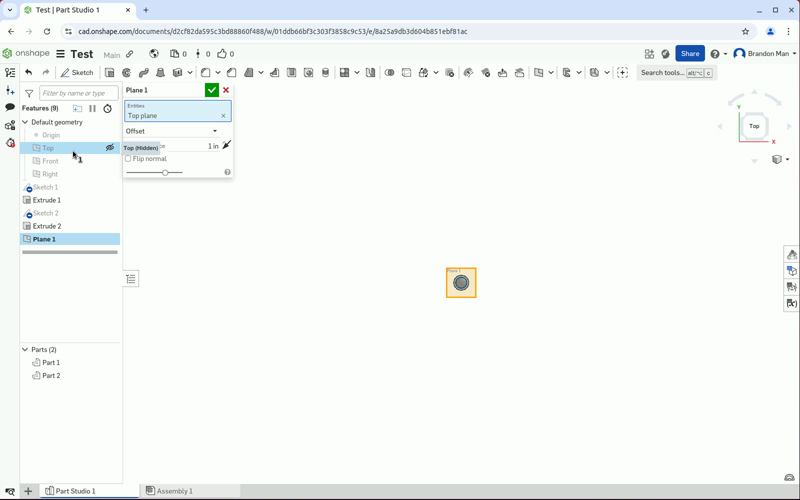
key(tab, 2)
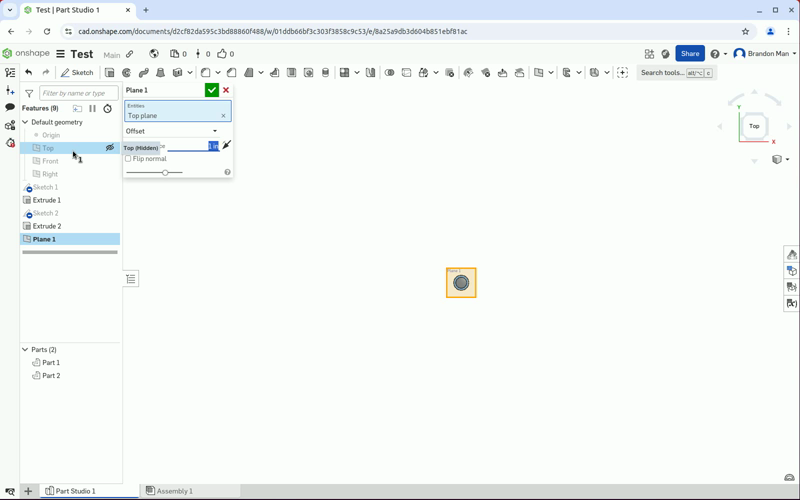
text(10.352)
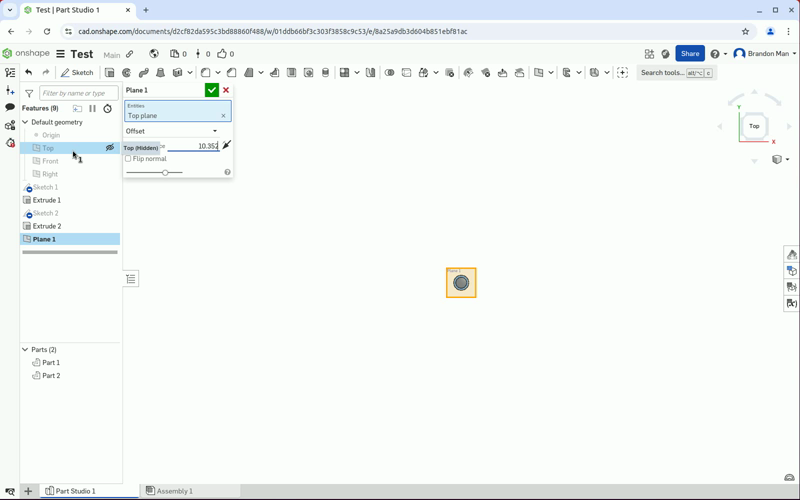
key(enter, 2)
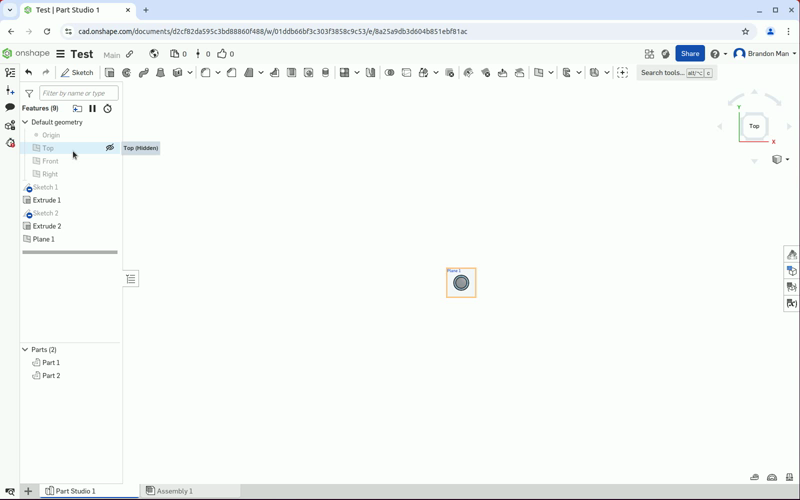
key(shift+s)
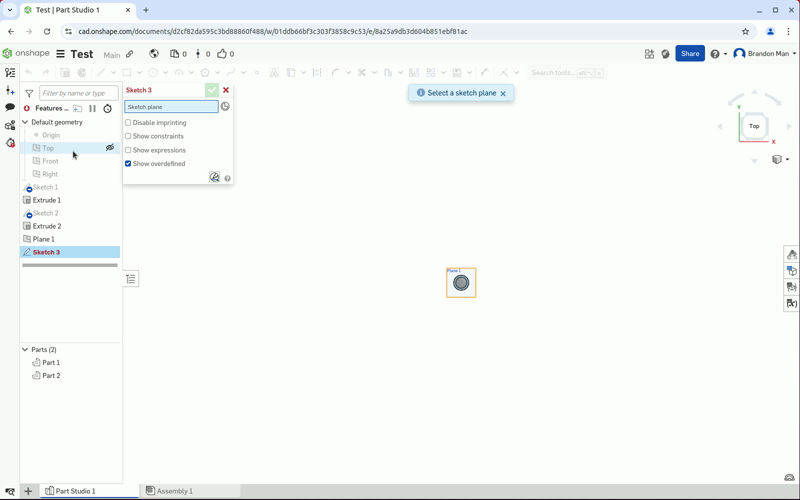
mouse_move(73, 241)
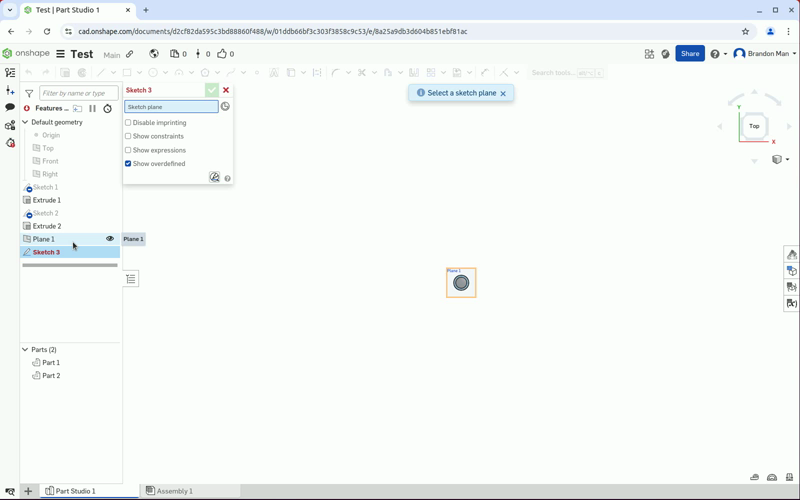
click(73, 241)
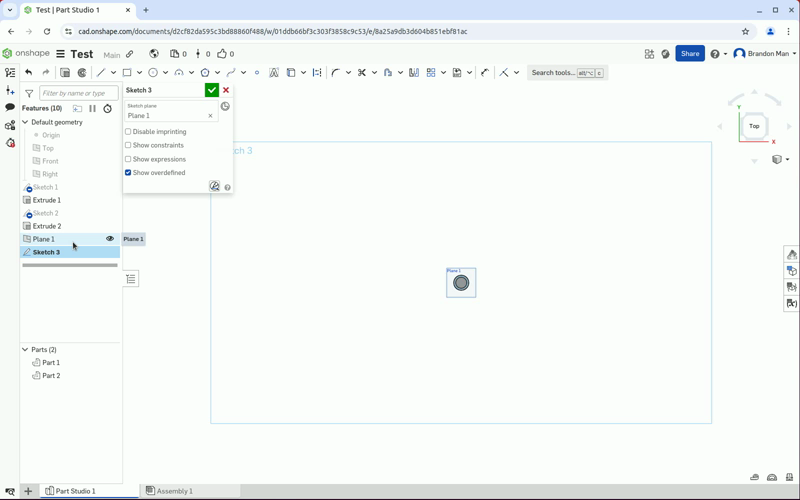
mouse_move(73, 352)
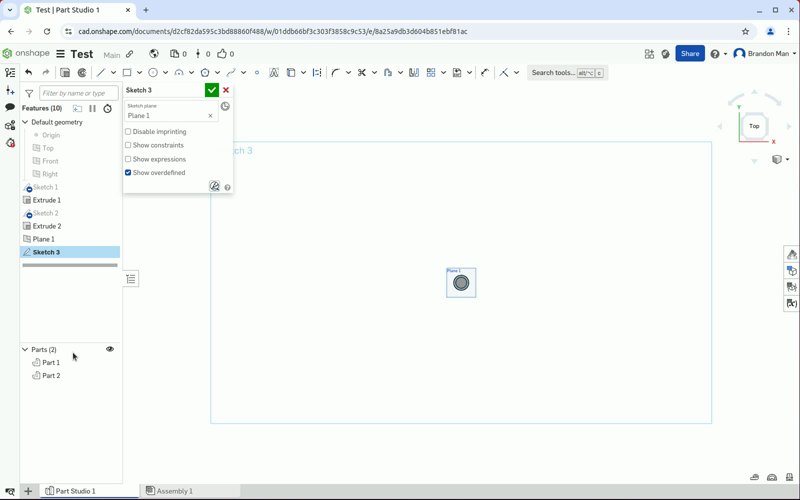
key(y)
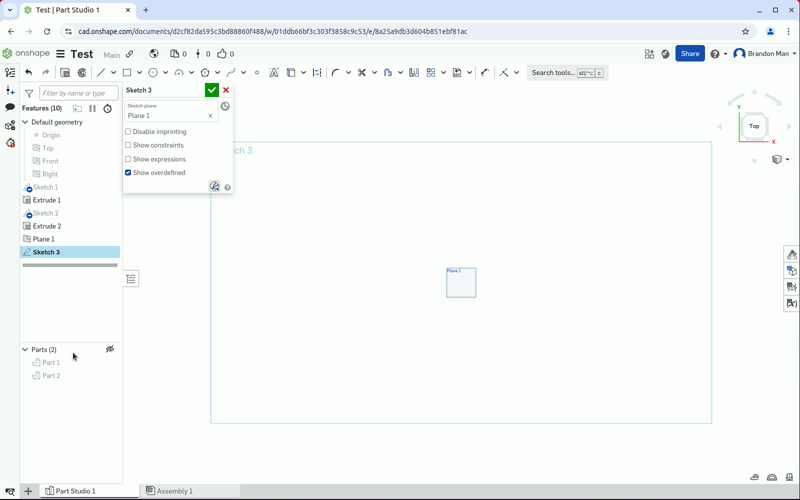
key(c)
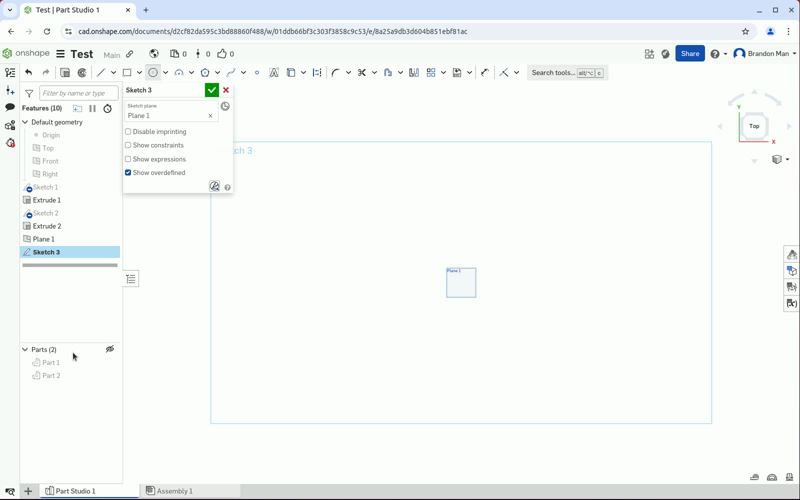
key_down(shift)
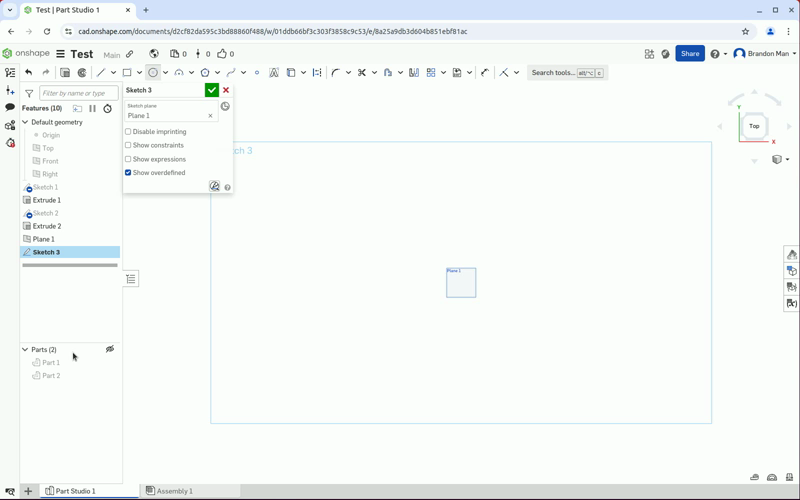
mouse_move(461, 282)
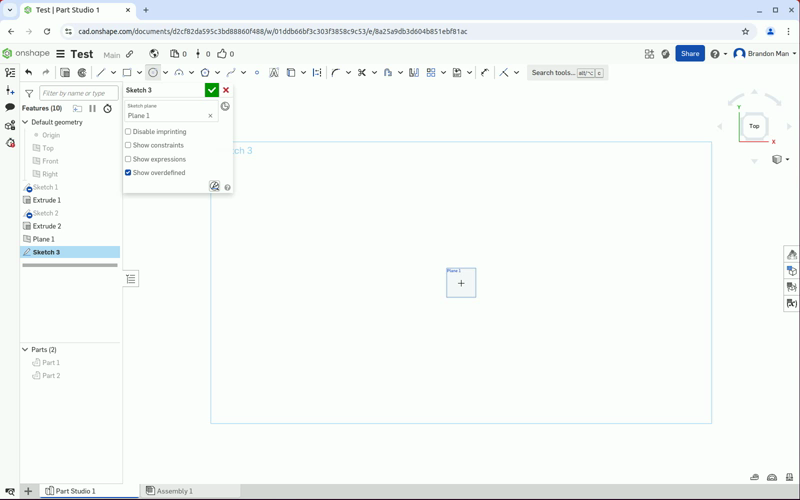
click(461, 282)
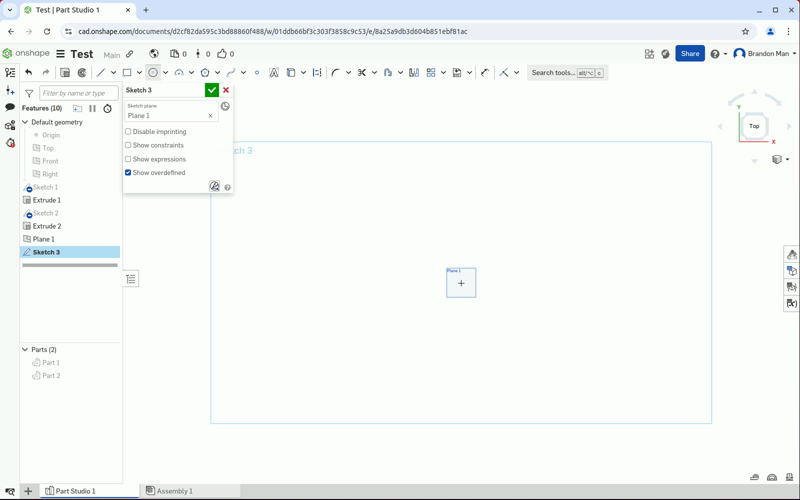
key_up(shift)
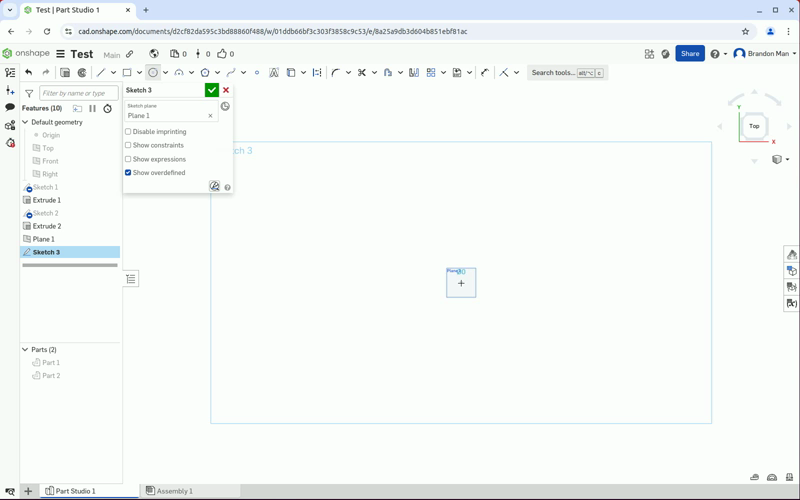
mouse_move(465, 282)
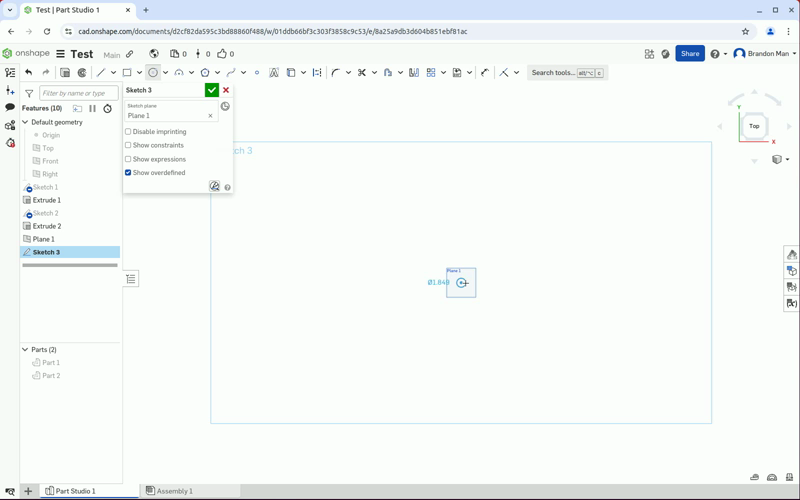
click(465, 282)
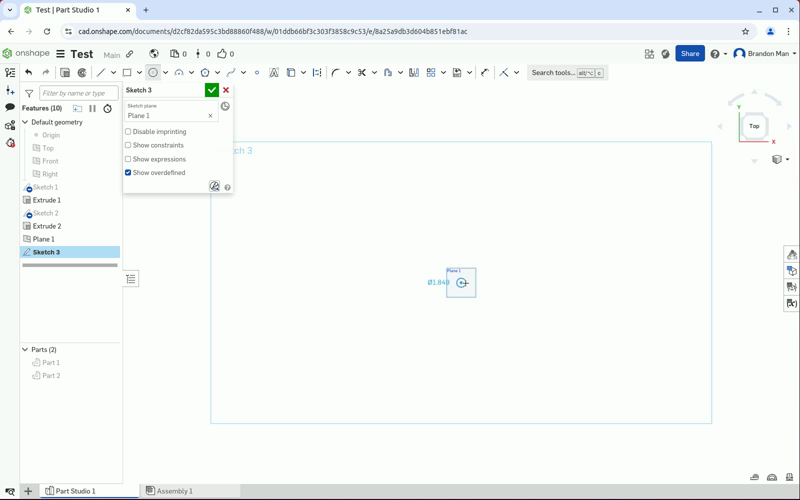
key(esc)
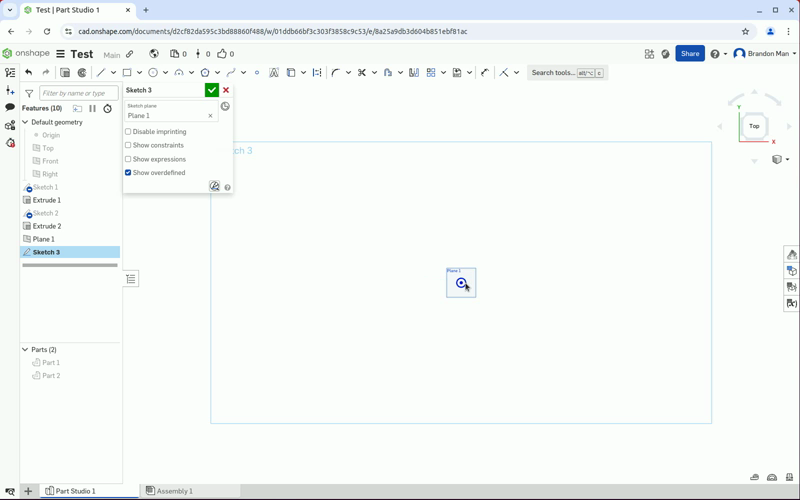
mouse_move(459, 284)
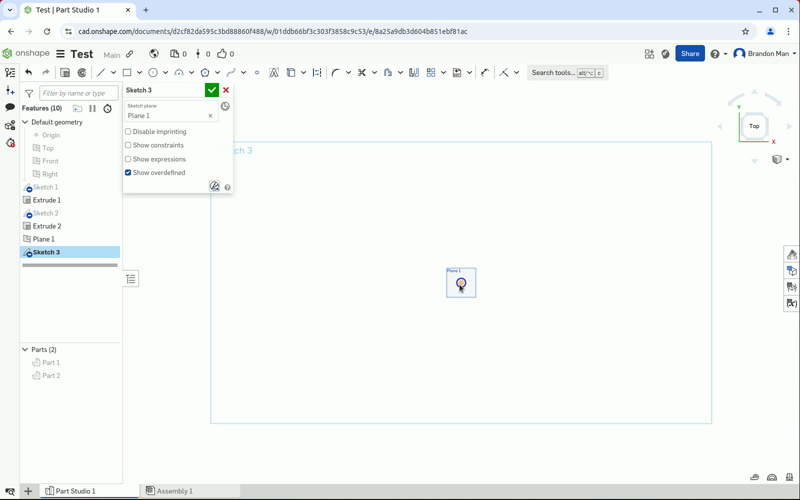
scroll(6)
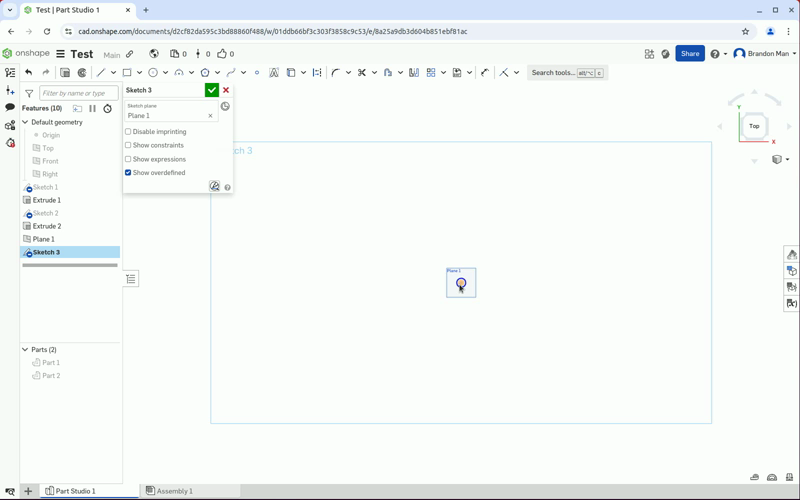
scroll(6)
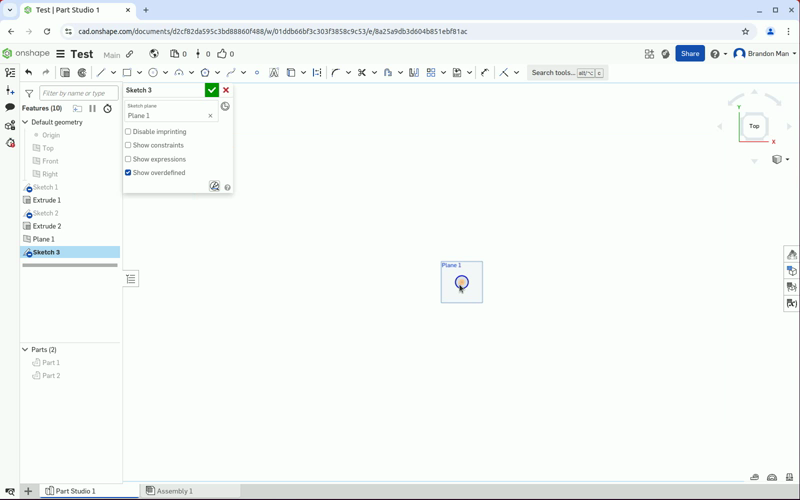
scroll(6)
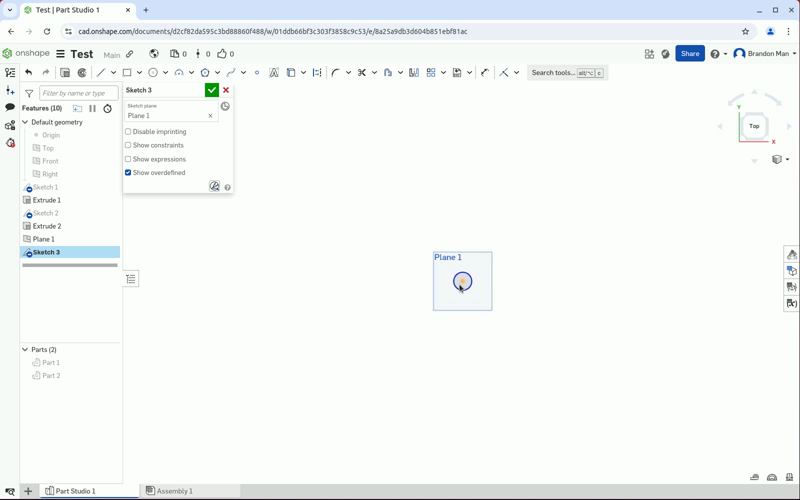
scroll(6)
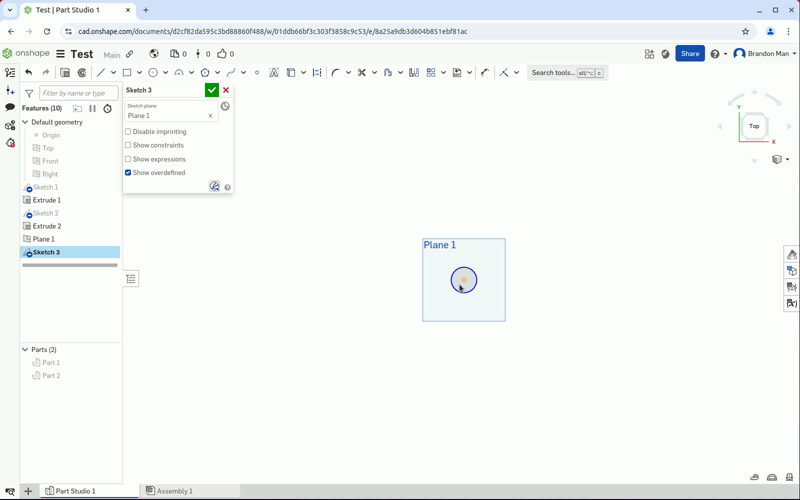
scroll(6)
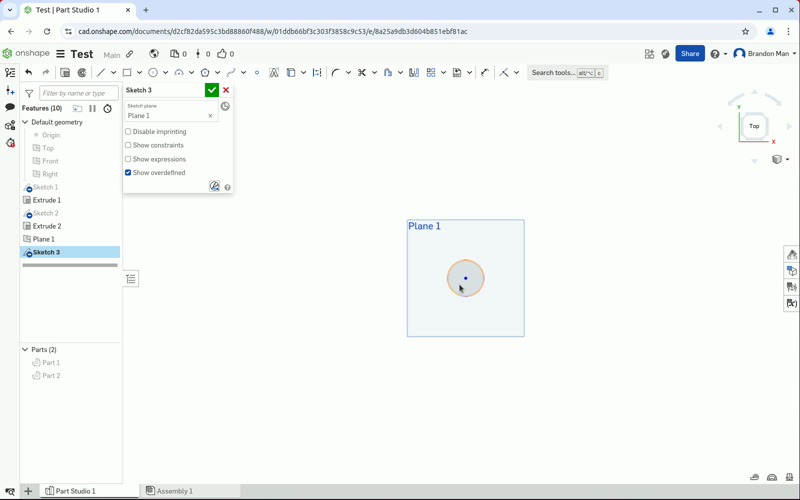
scroll(6)
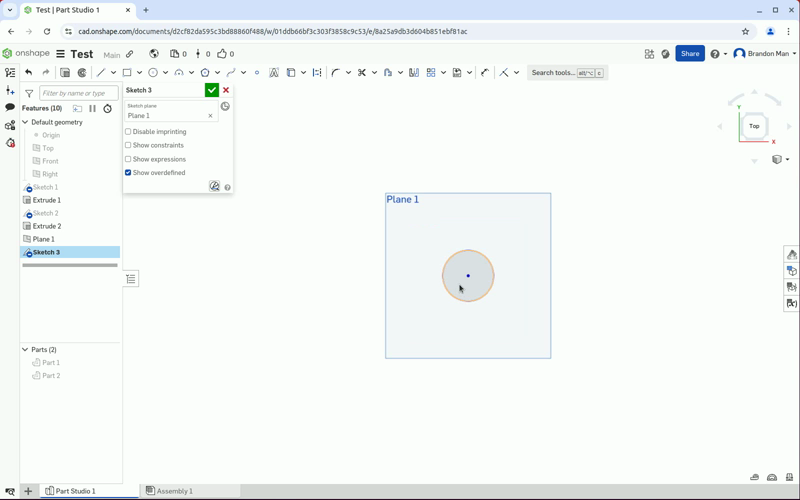
scroll(6)
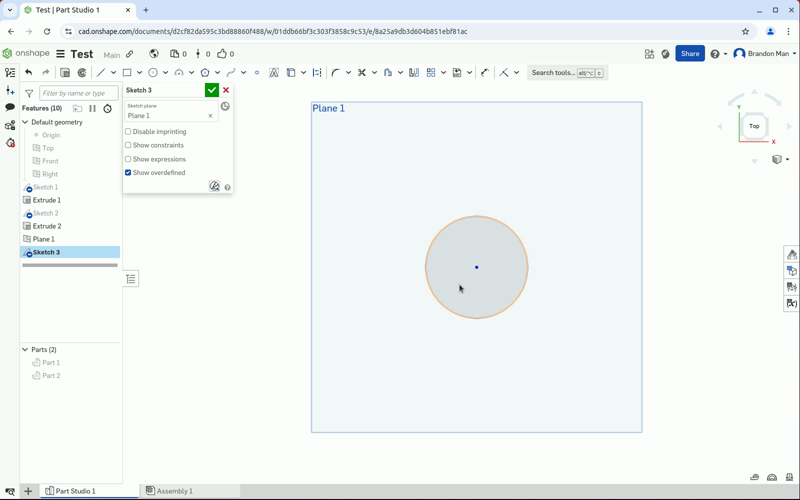
click(459, 284)
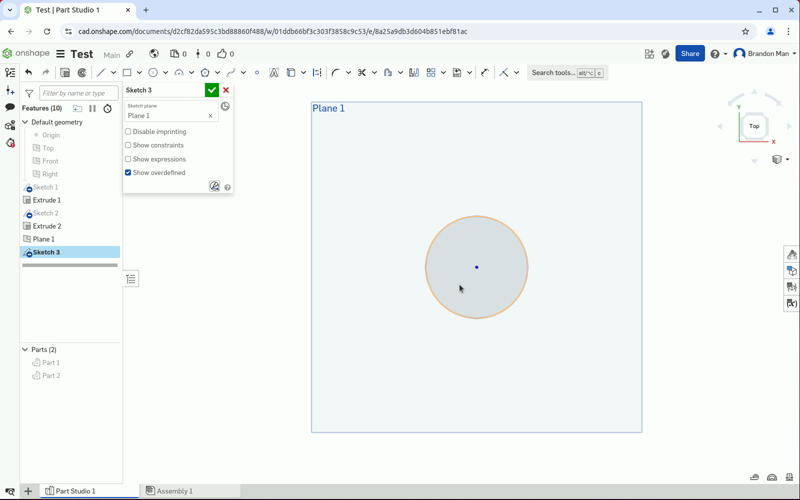
scroll(-6)
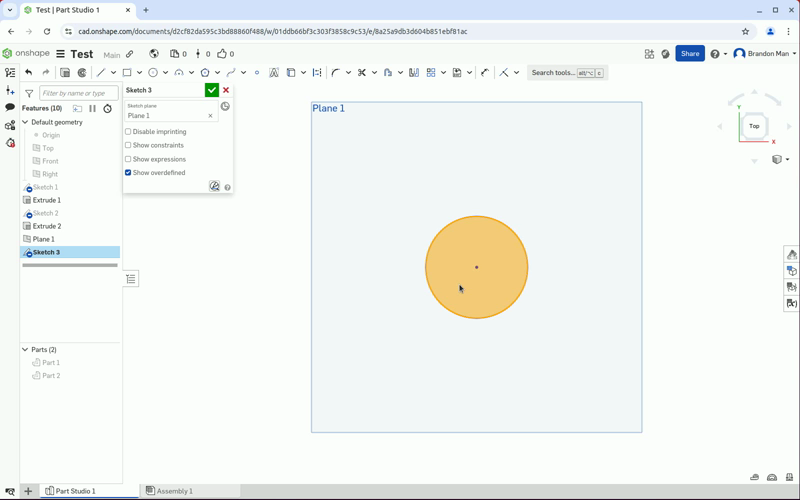
scroll(-6)
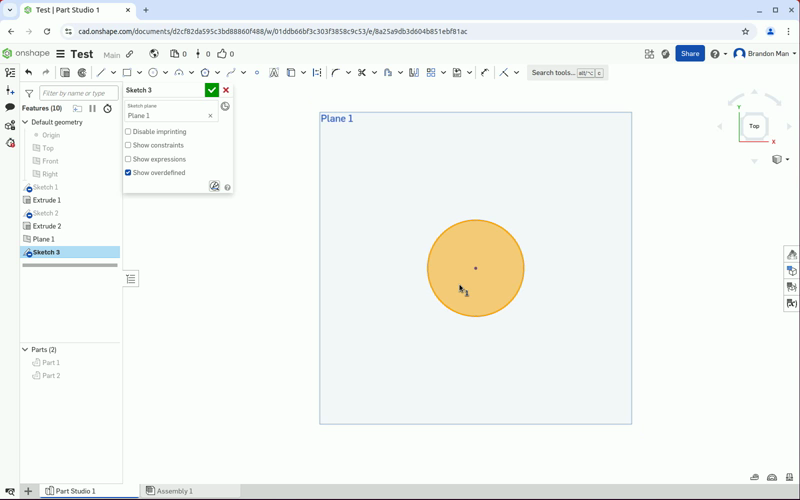
scroll(-6)
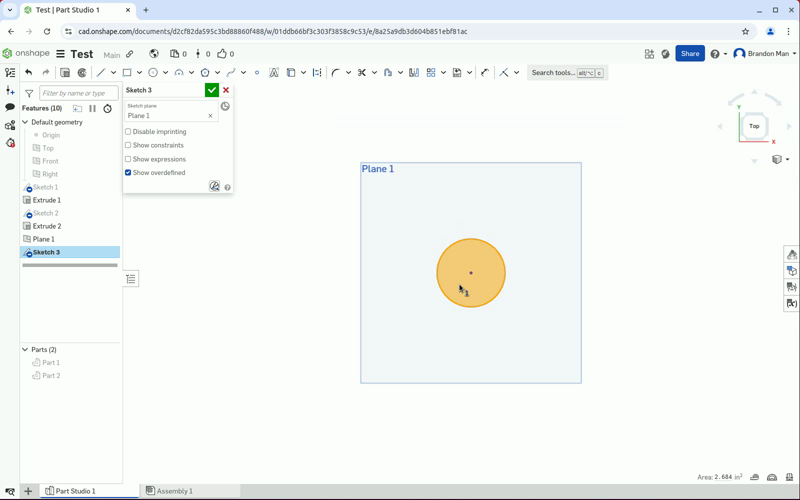
scroll(-6)
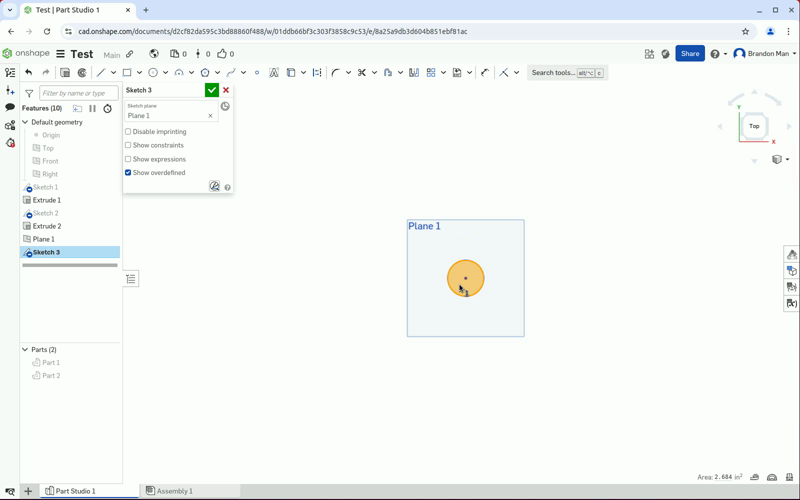
scroll(-6)
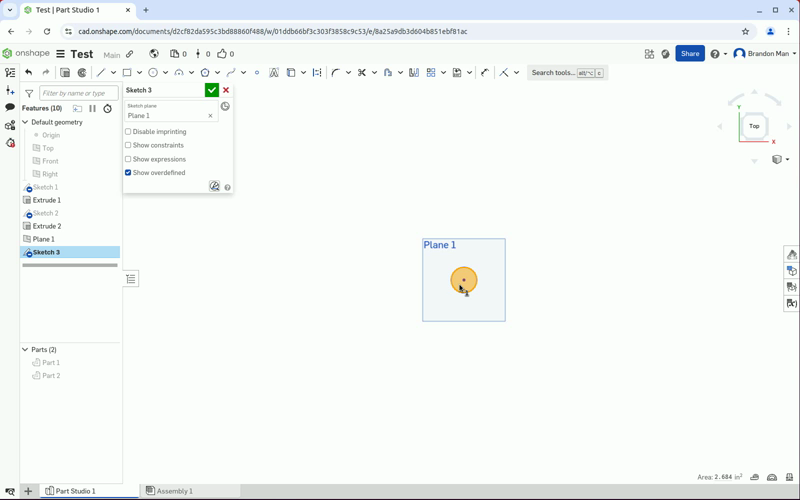
scroll(-6)
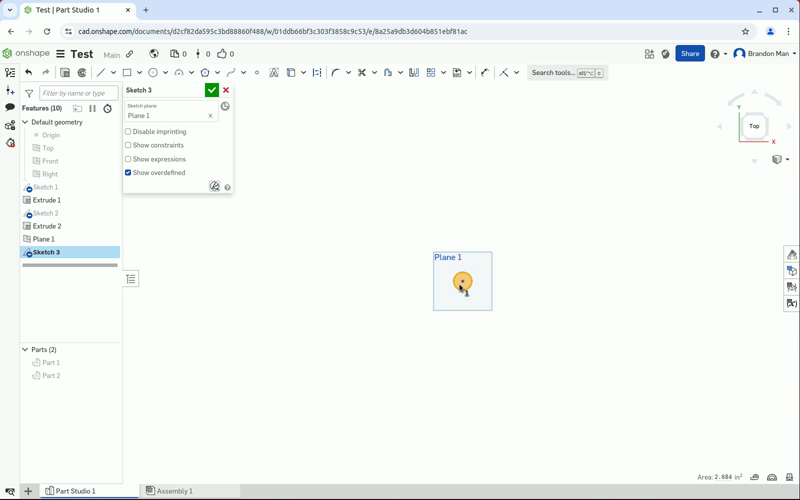
scroll(-6)
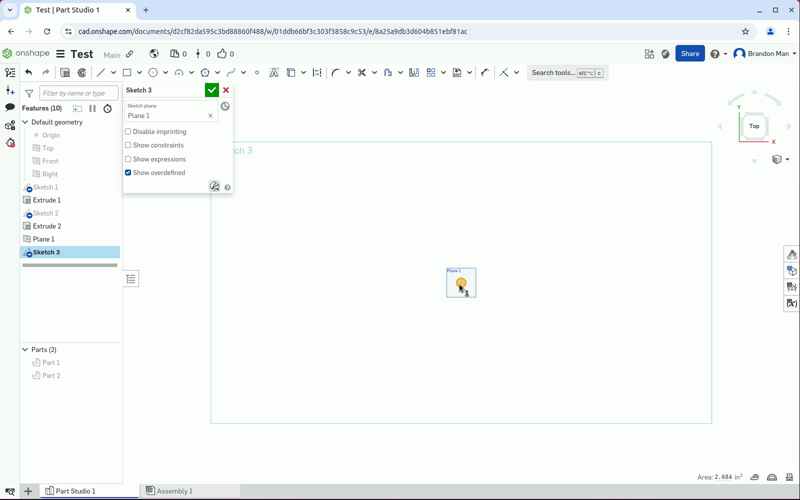
mouse_move(73, 352)
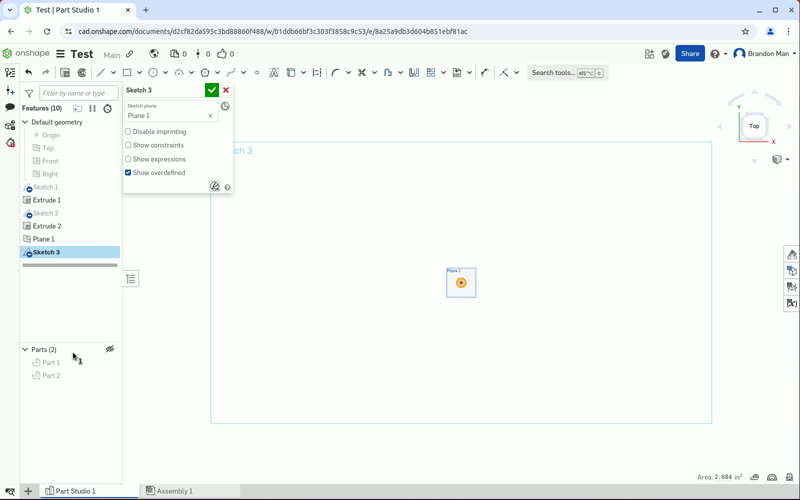
key(shift+y)
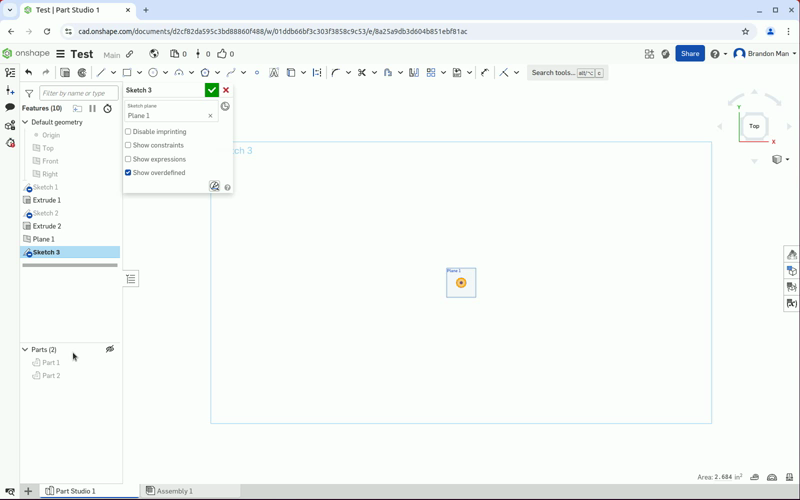
key(shift+e)
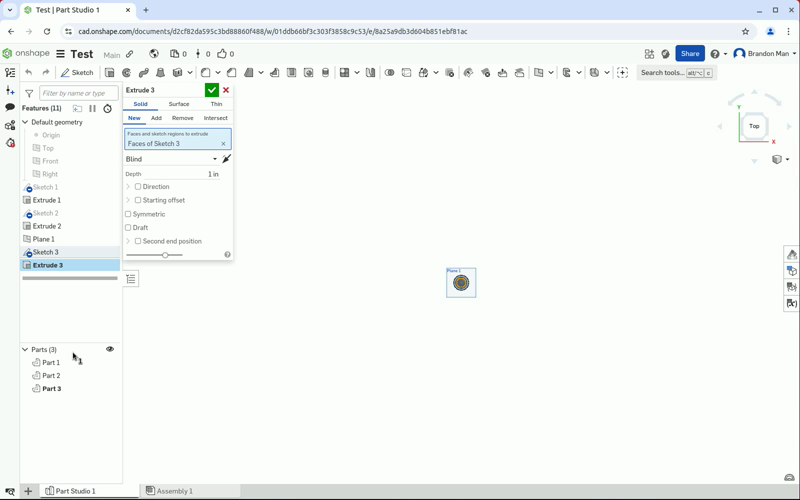
mouse_move(143, 106)
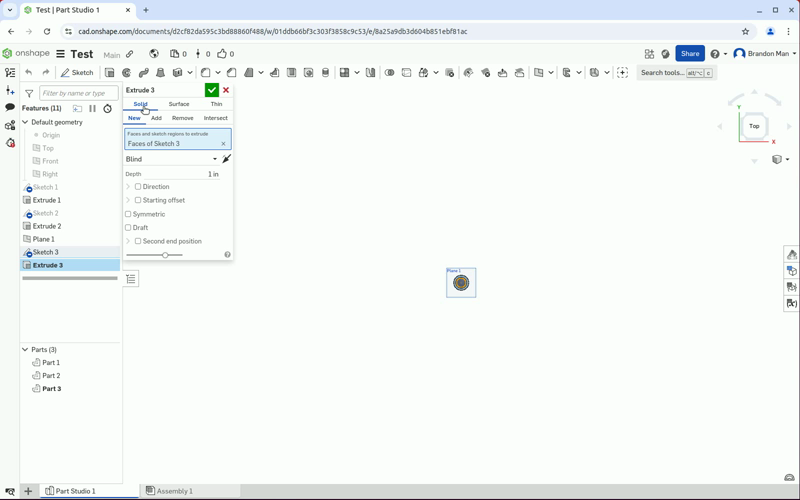
click(143, 106)
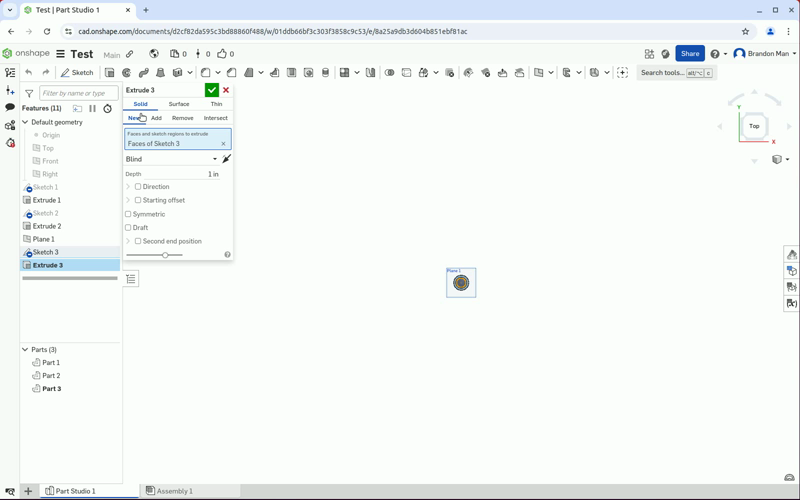
mouse_move(137, 120)
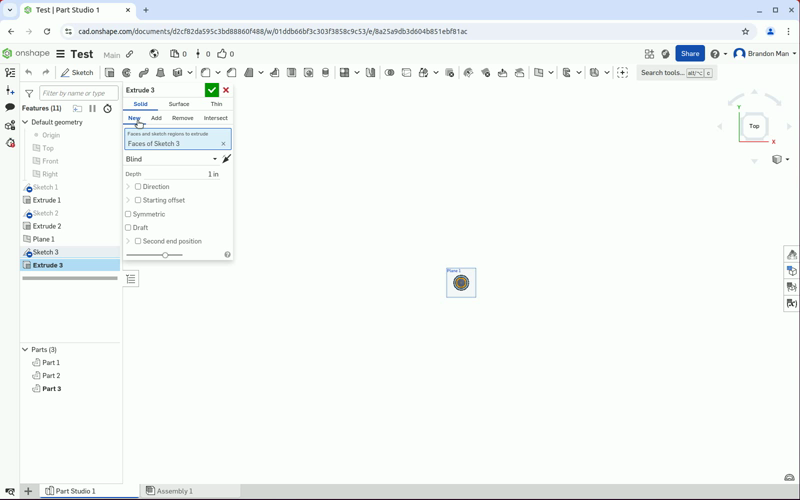
click(137, 120)
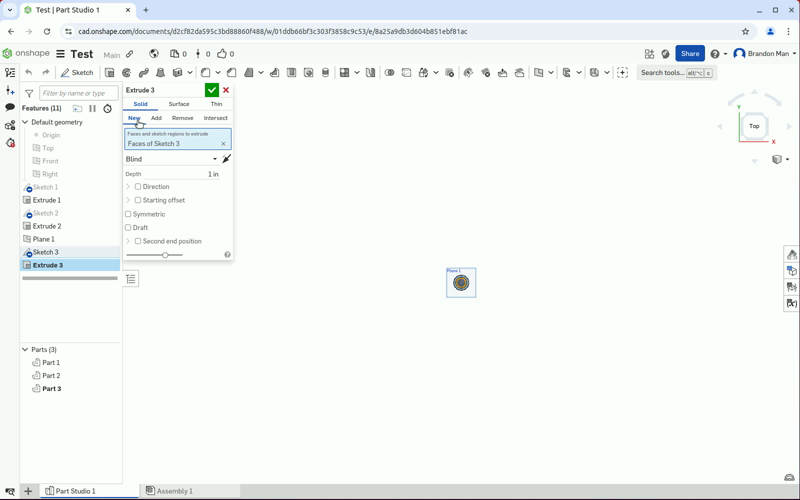
key(tab, 4)
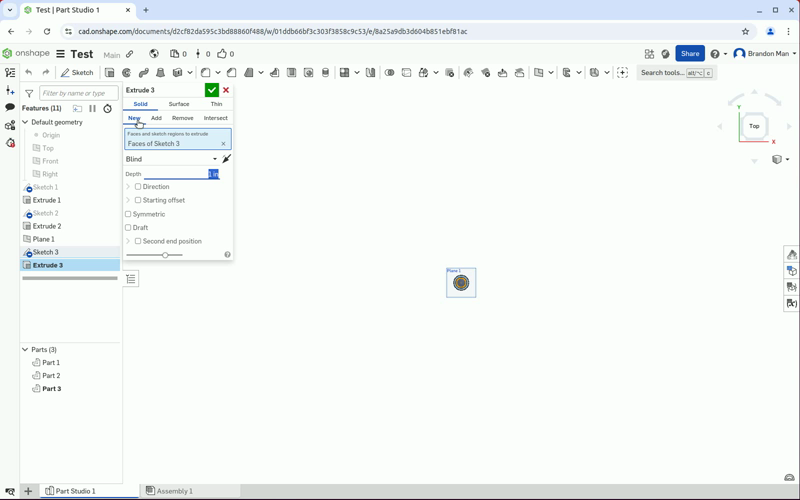
text(8.906)
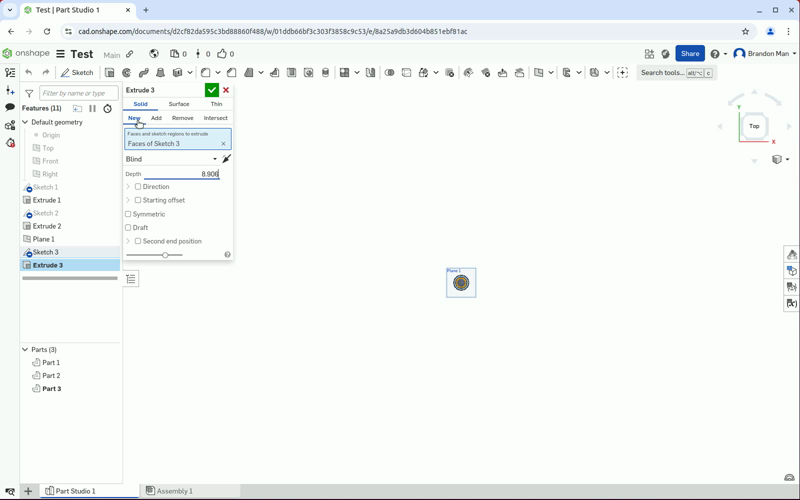
key(enter)
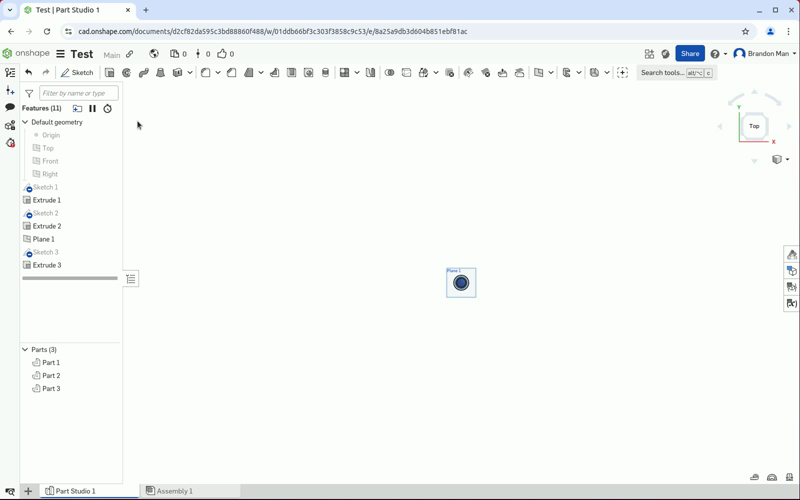
key(shift+h)
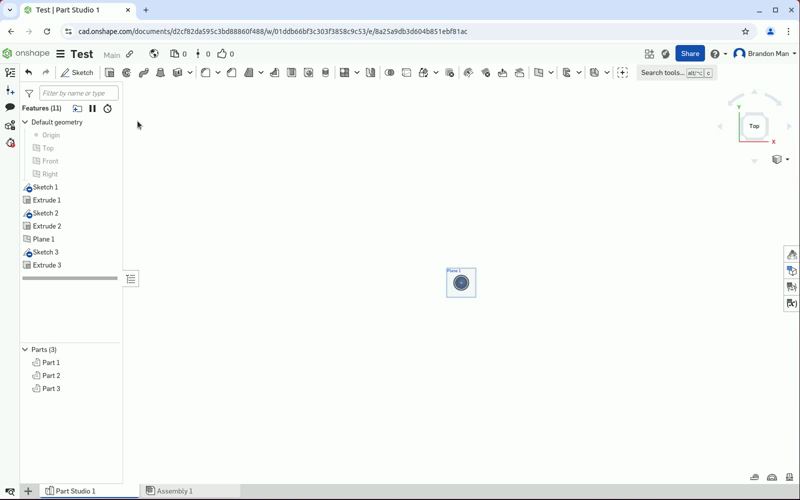
key(shift+h)
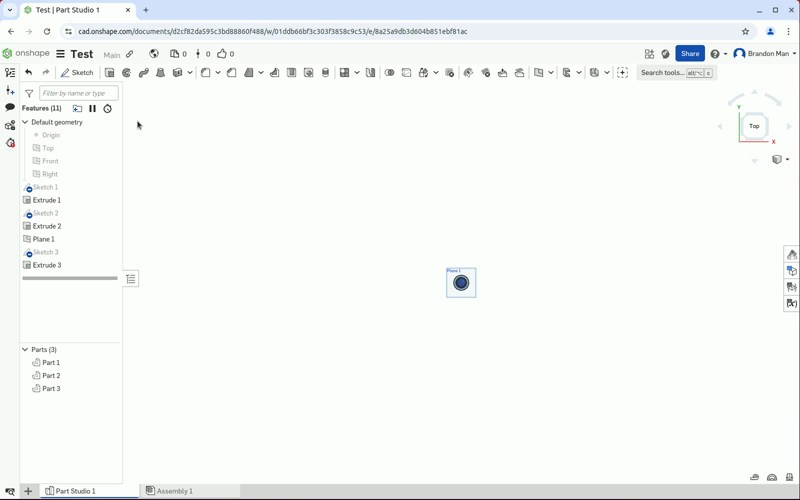
mouse_move(73, 189)
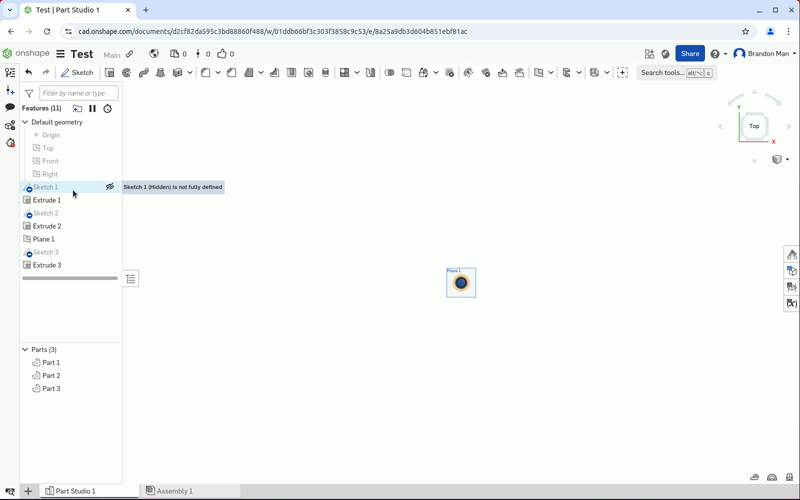
click(73, 189)
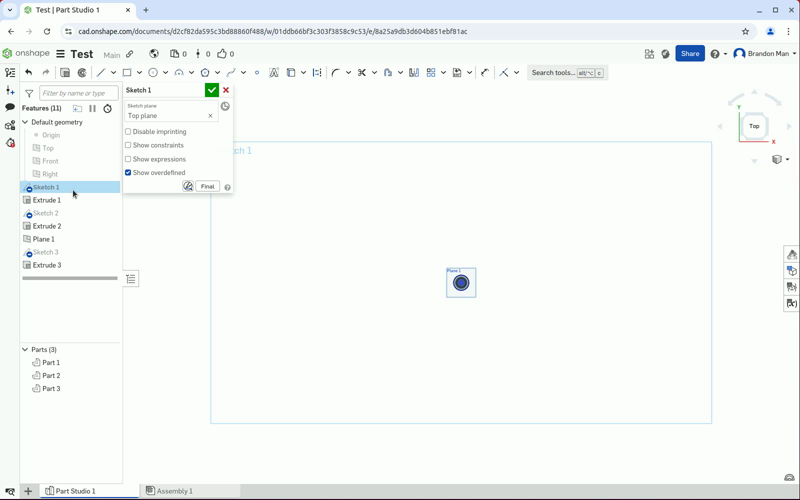
mouse_move(229, 92)
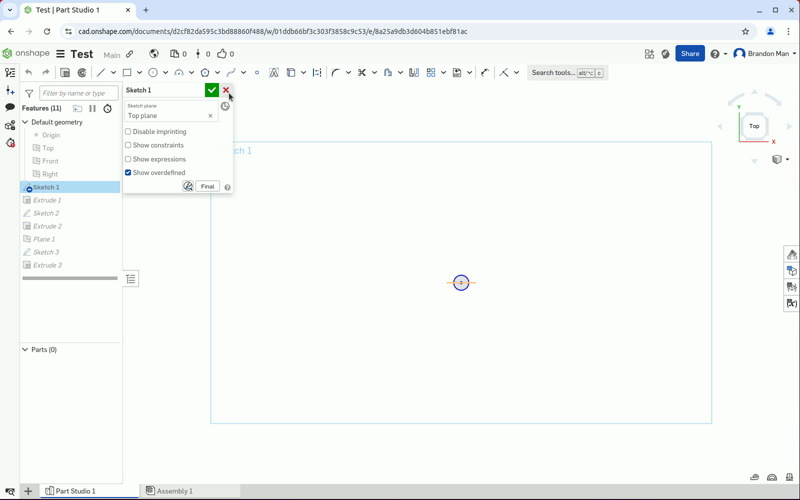
click(229, 92)
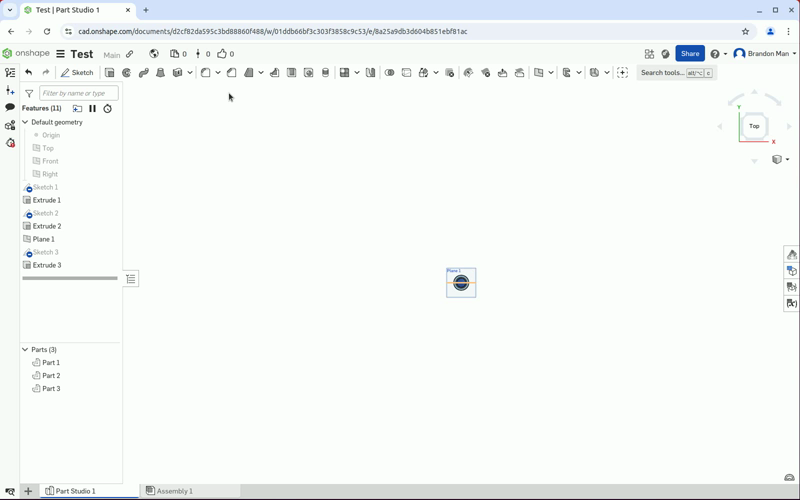
mouse_move(541, 75)
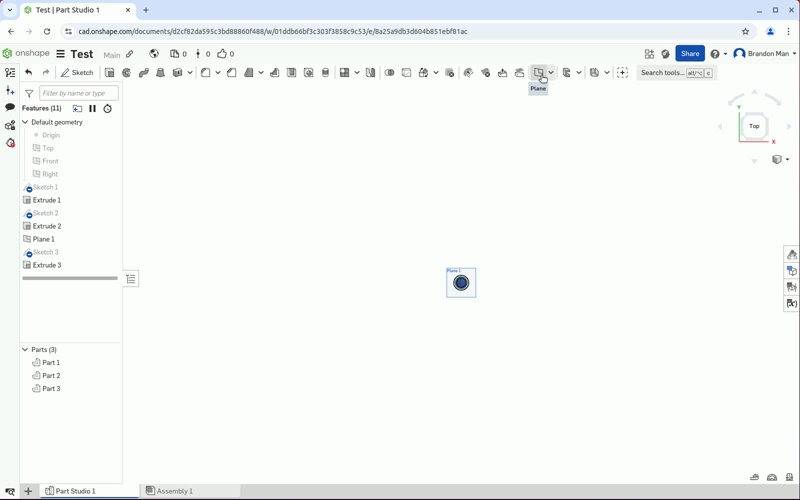
click(541, 75)
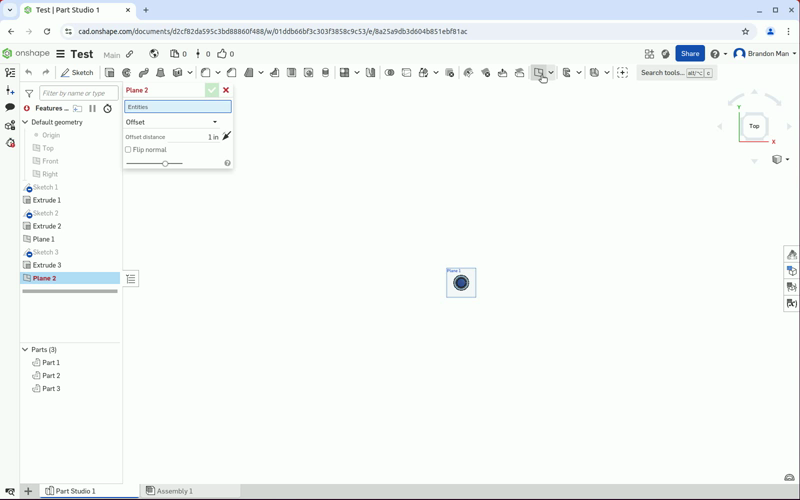
mouse_move(73, 150)
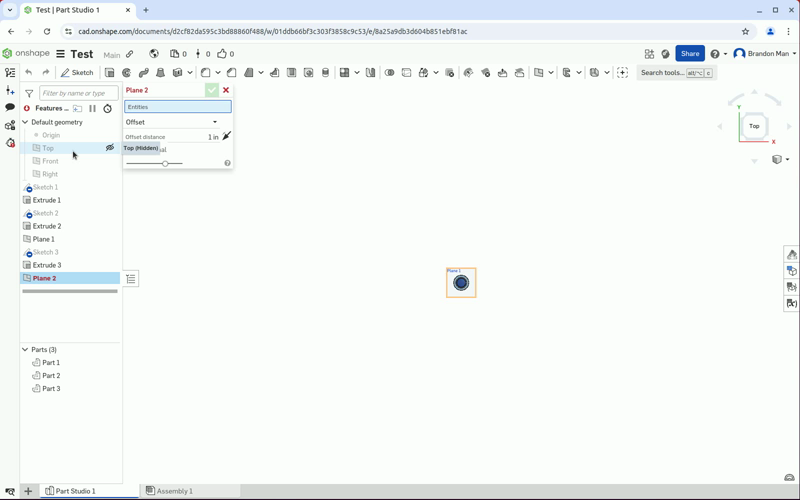
click(73, 150)
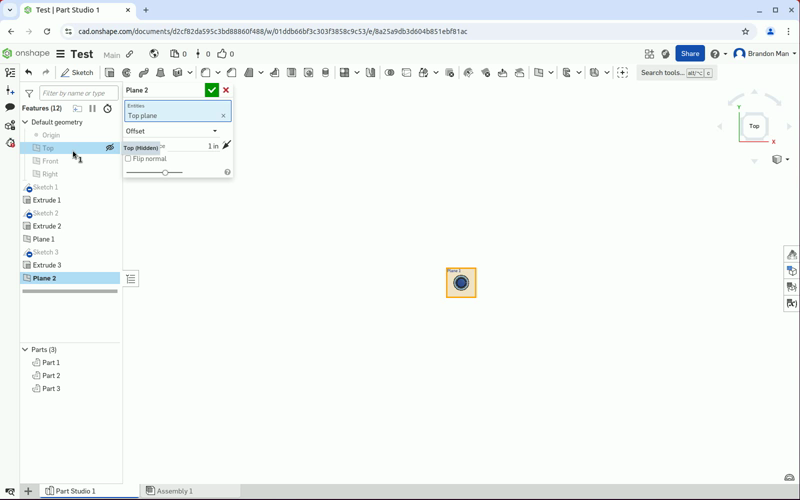
key(tab, 2)
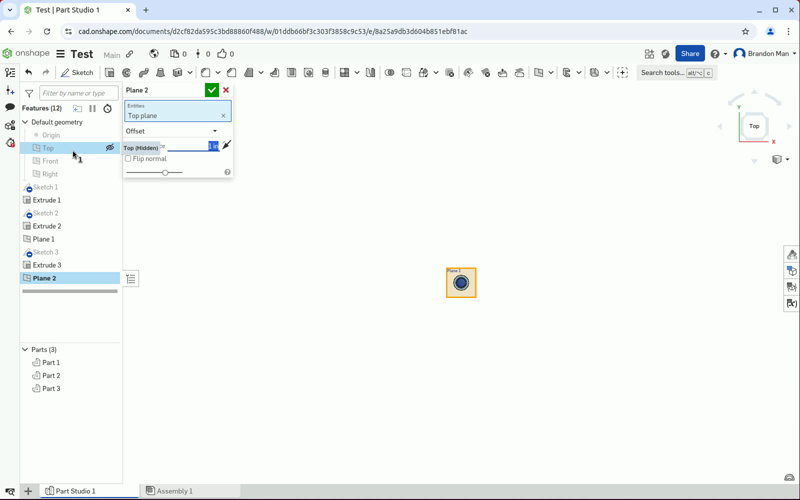
text(19.257)
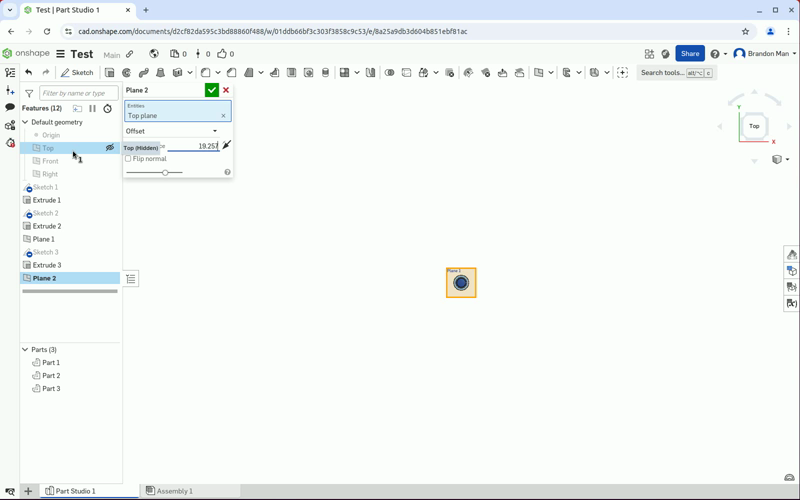
key(enter, 2)
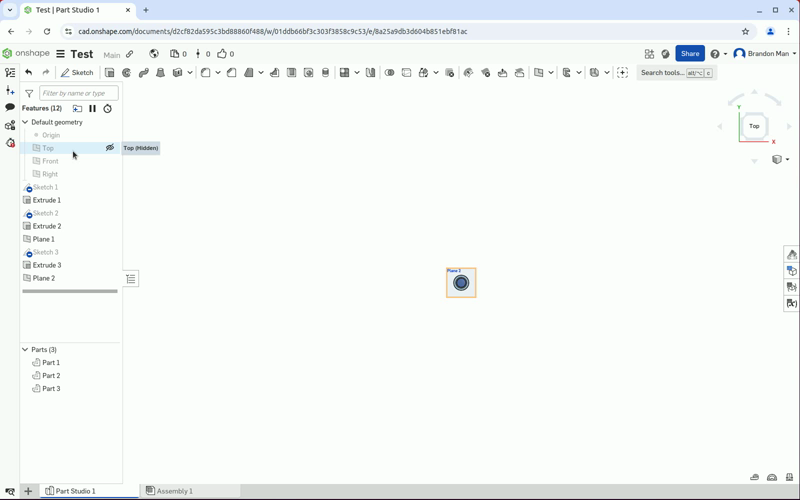
key(shift+s)
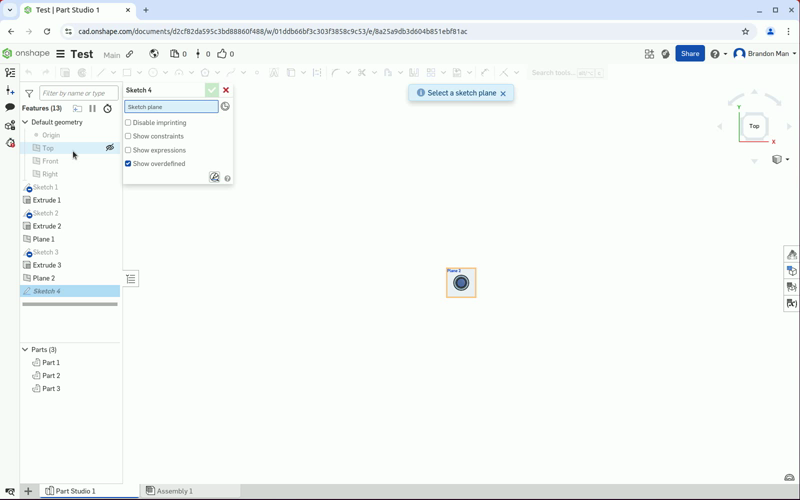
mouse_move(73, 280)
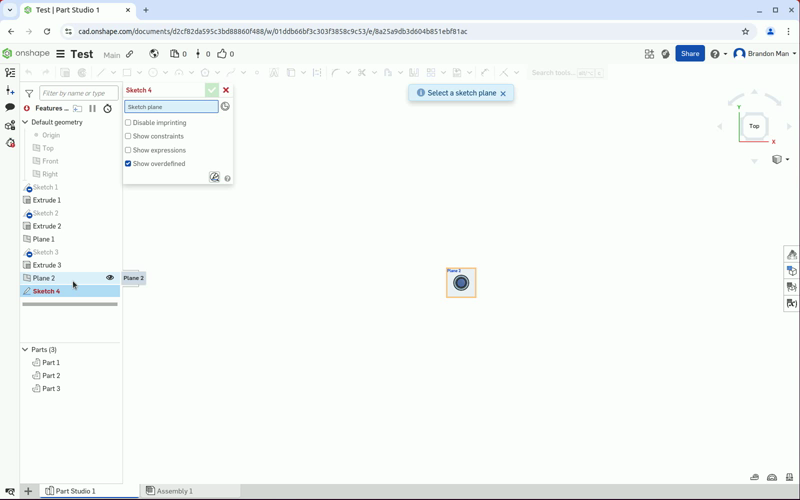
click(73, 280)
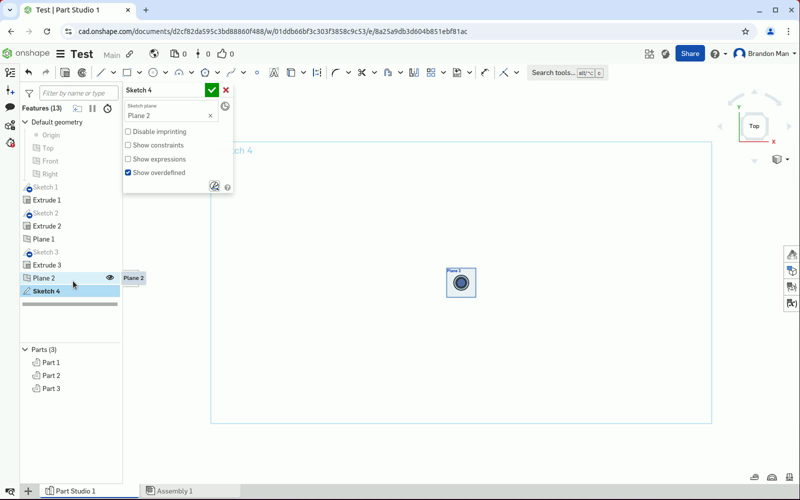
mouse_move(73, 352)
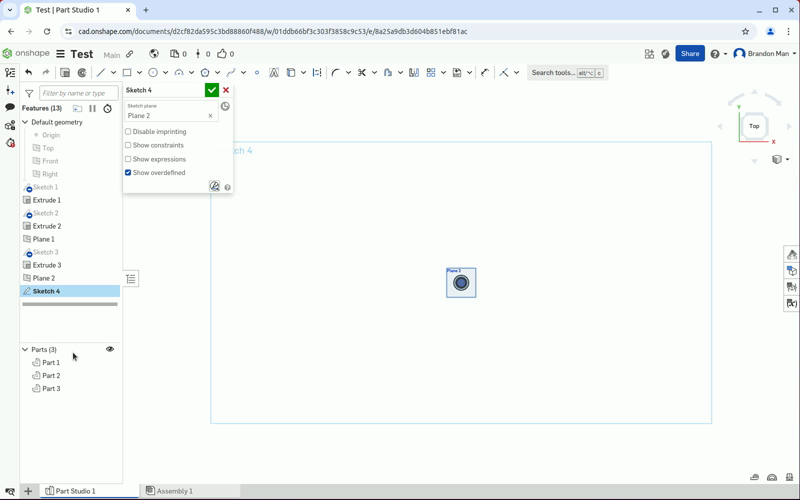
key(y)
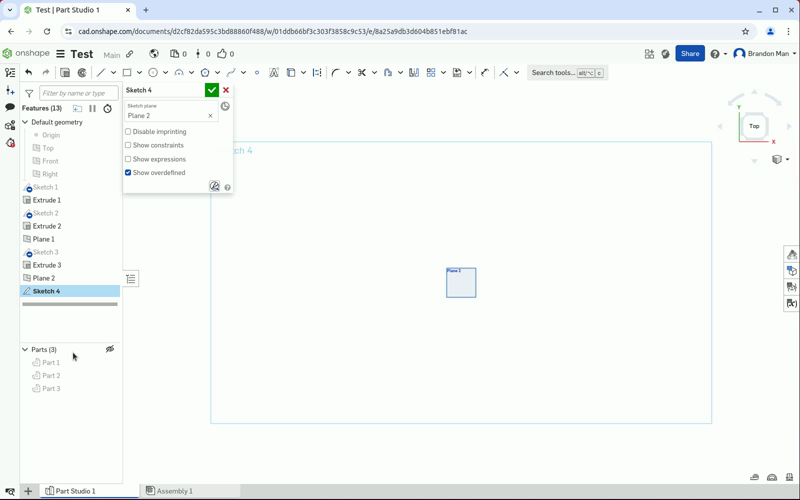
key(l)
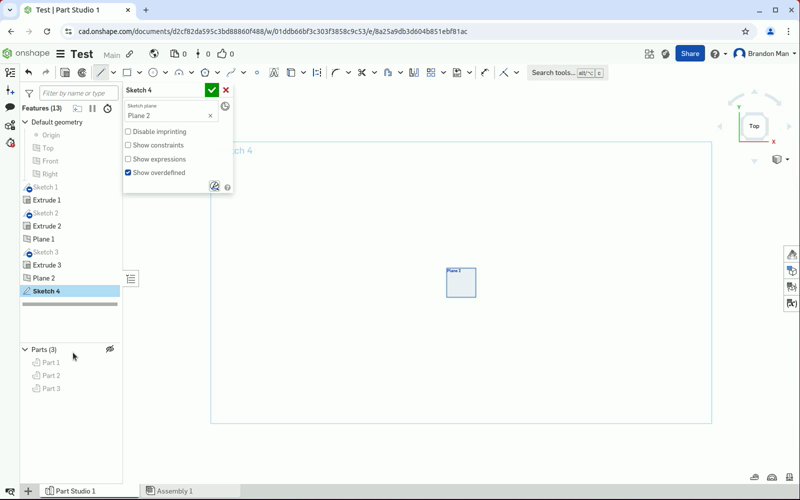
key_down(shift)
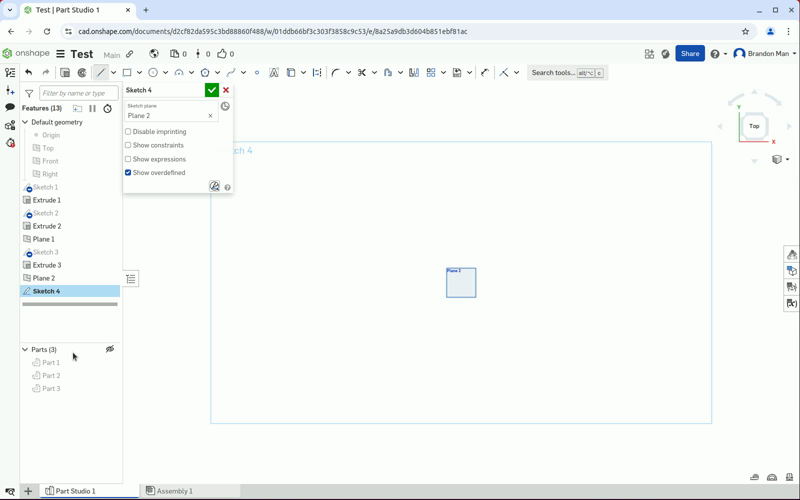
mouse_move(458, 284)
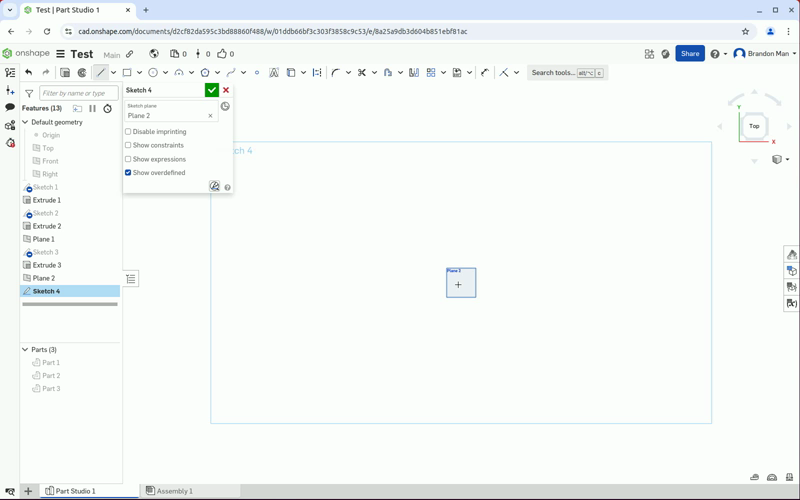
click(458, 284)
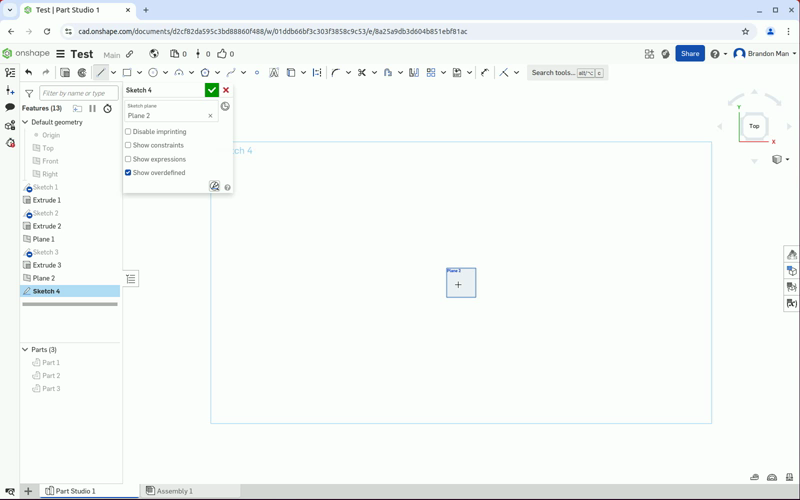
key_up(shift)
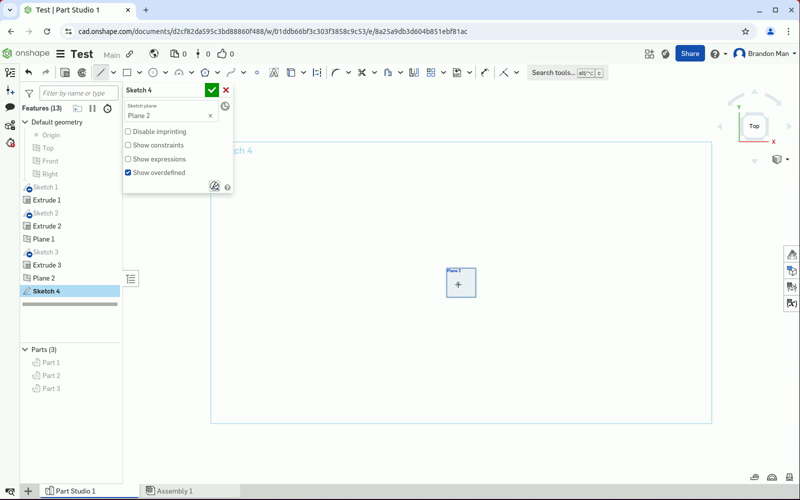
key_down(shift)
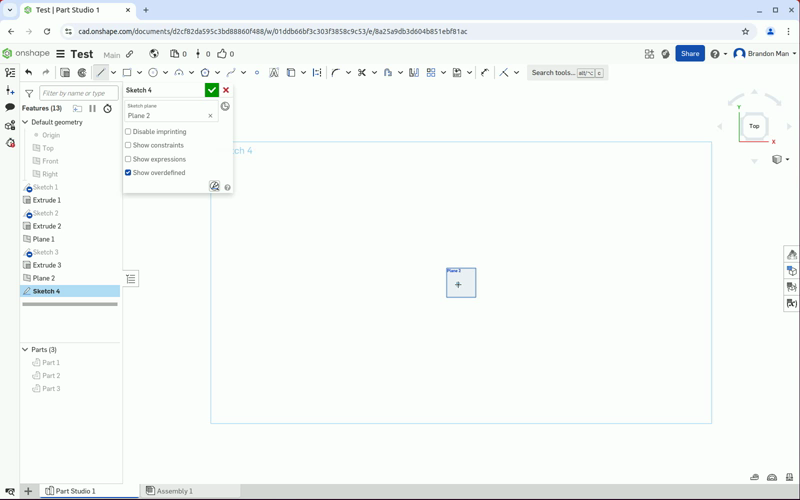
mouse_move(488, 284)
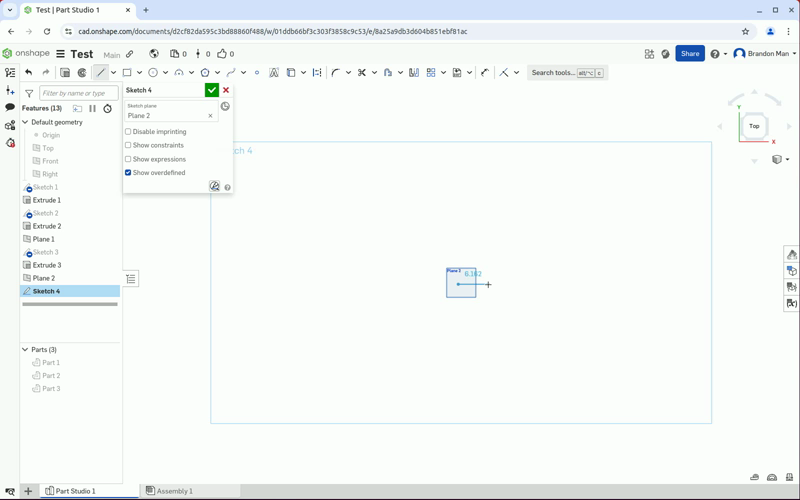
mouse_move(462, 284)
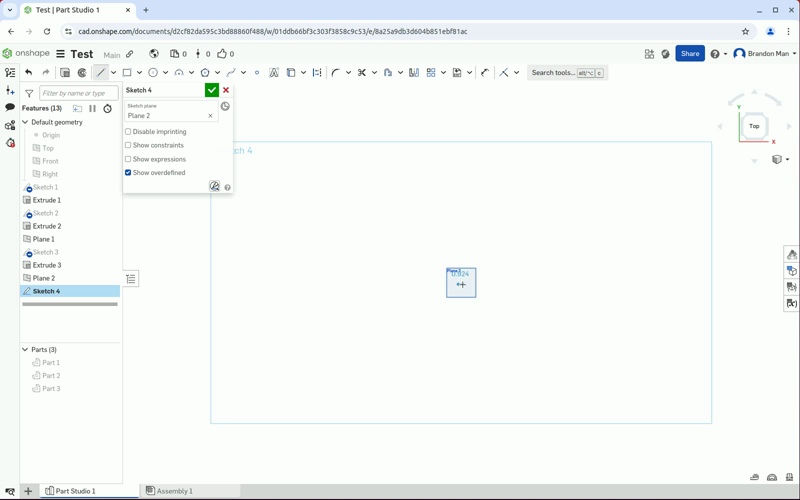
scroll(6)
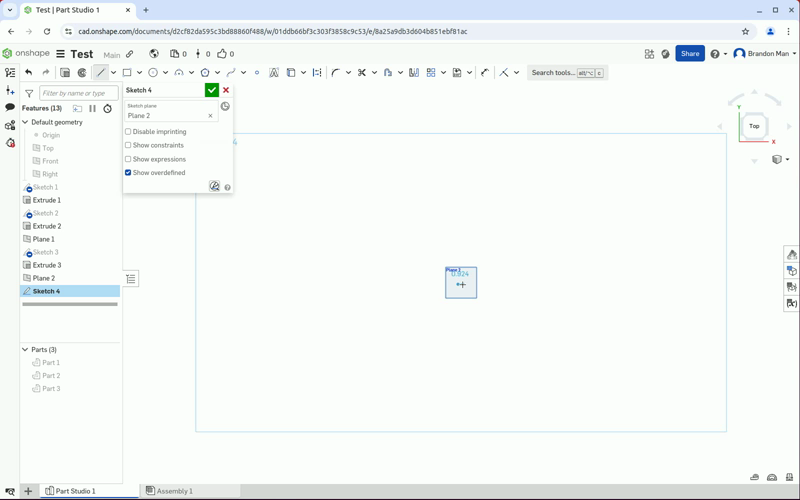
scroll(6)
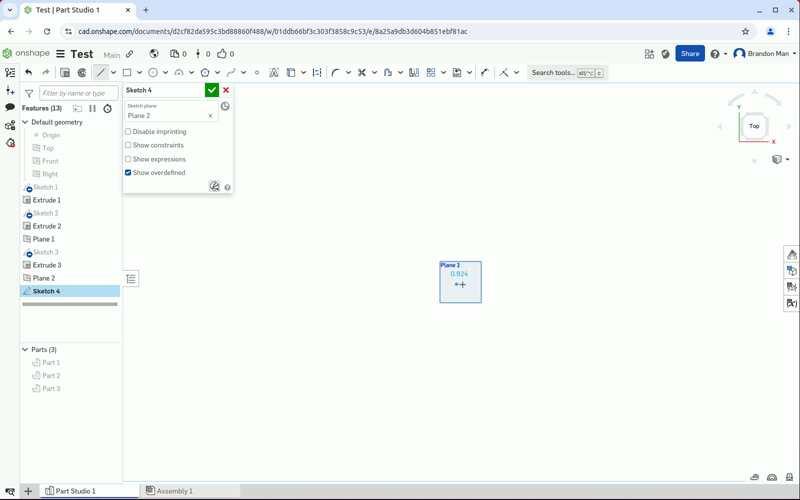
scroll(6)
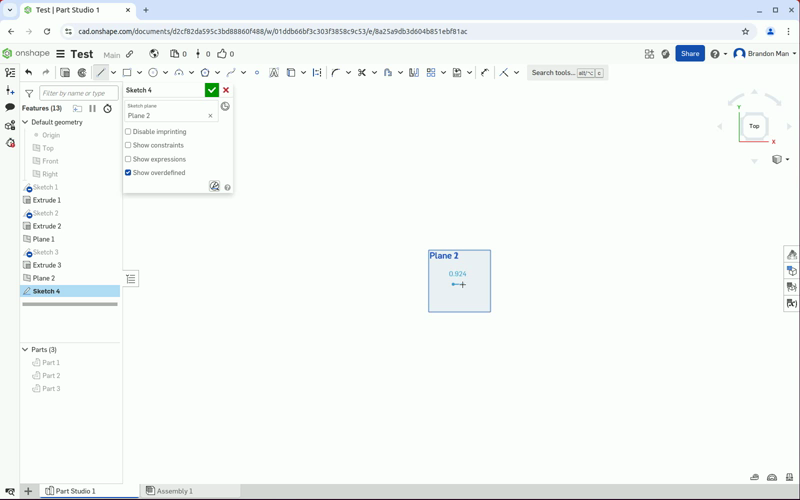
scroll(6)
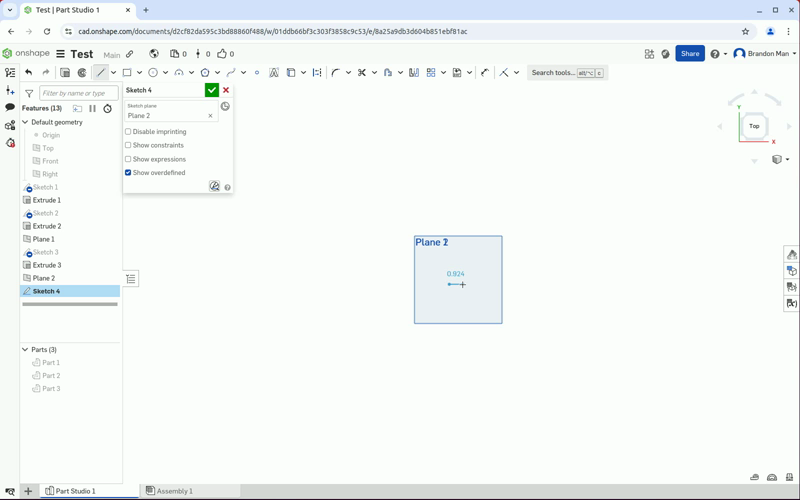
scroll(6)
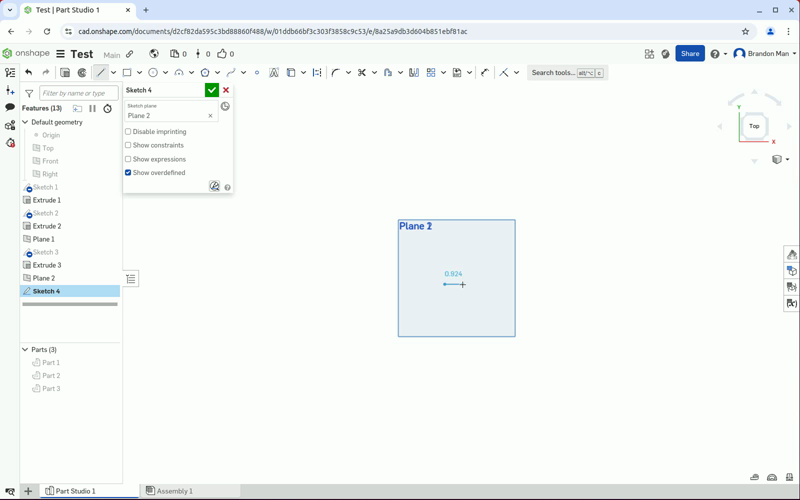
scroll(6)
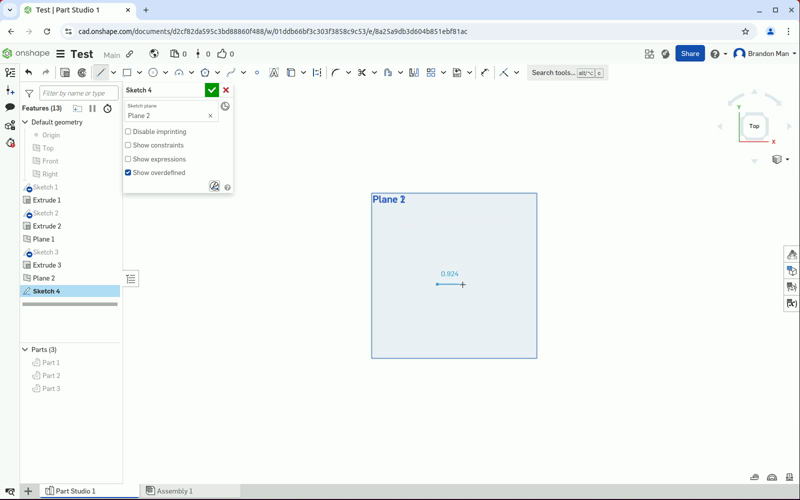
scroll(6)
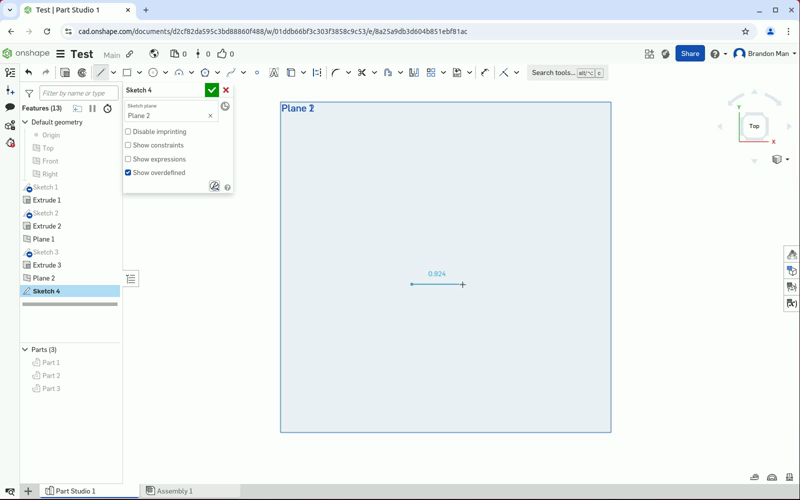
click(462, 284)
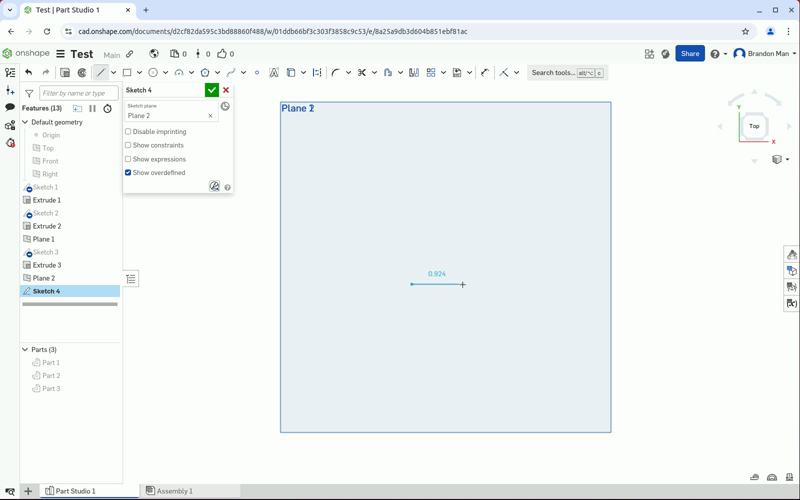
scroll(-6)
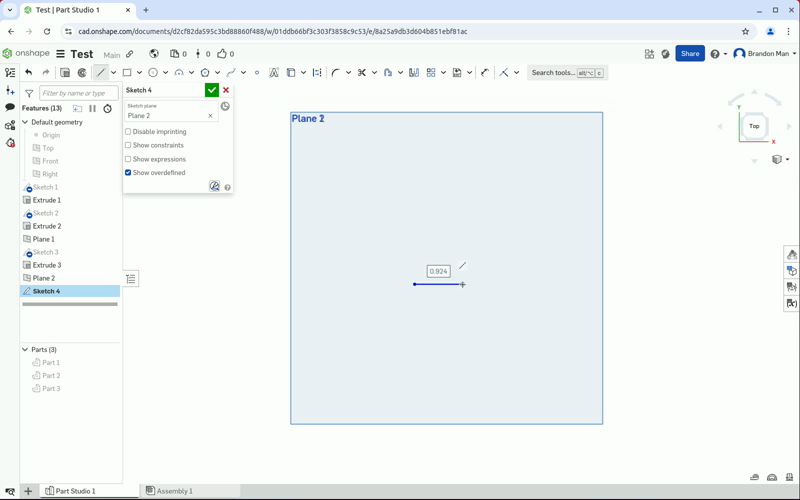
scroll(-6)
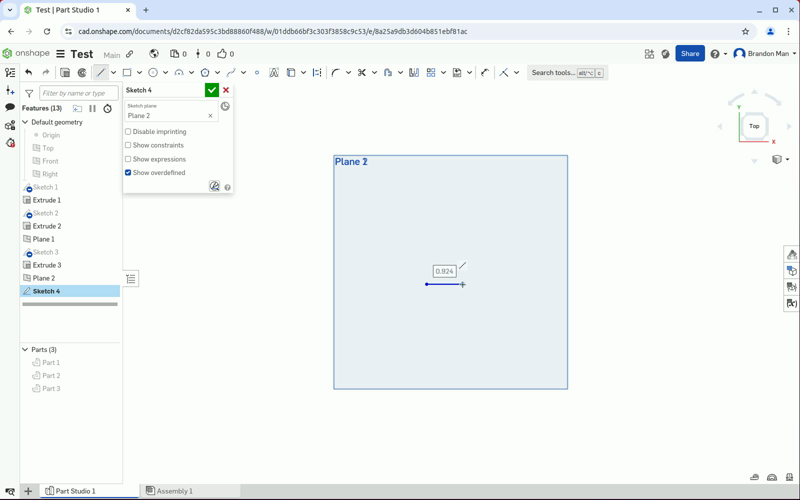
scroll(-6)
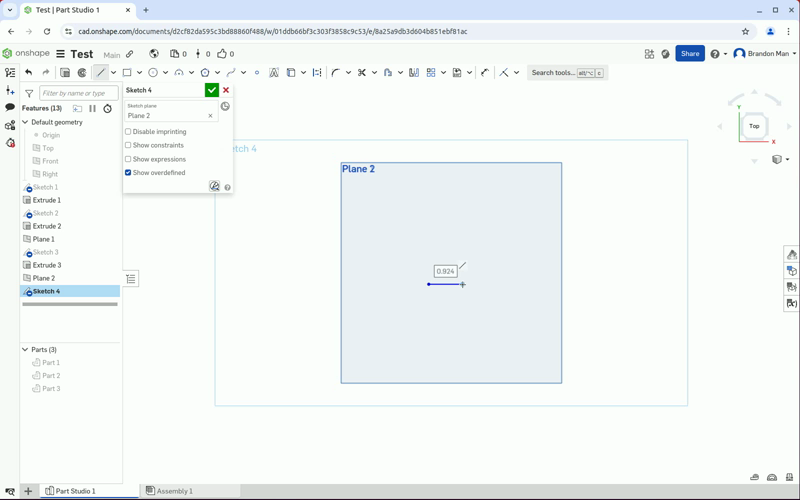
scroll(-6)
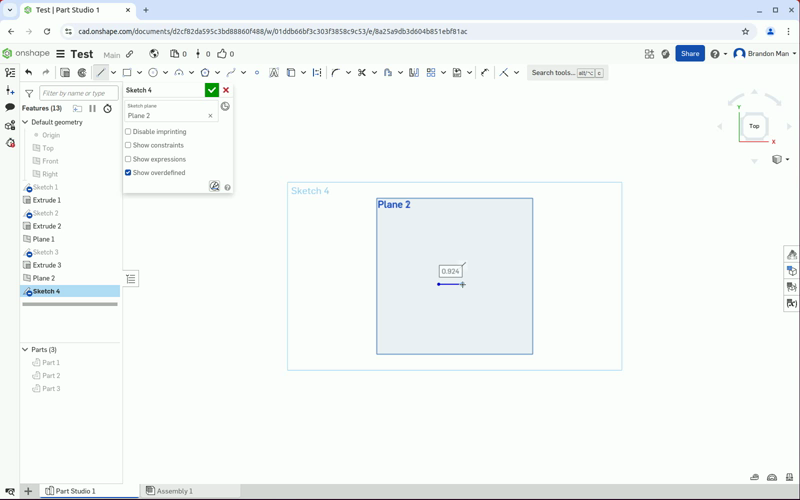
scroll(-6)
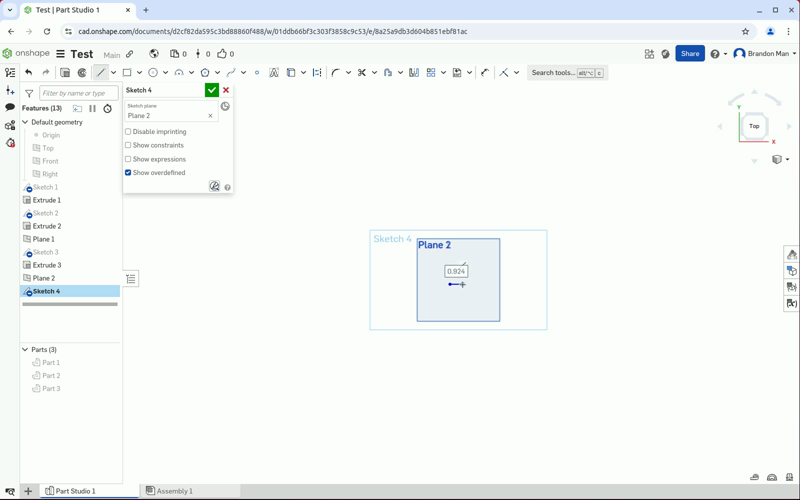
scroll(-6)
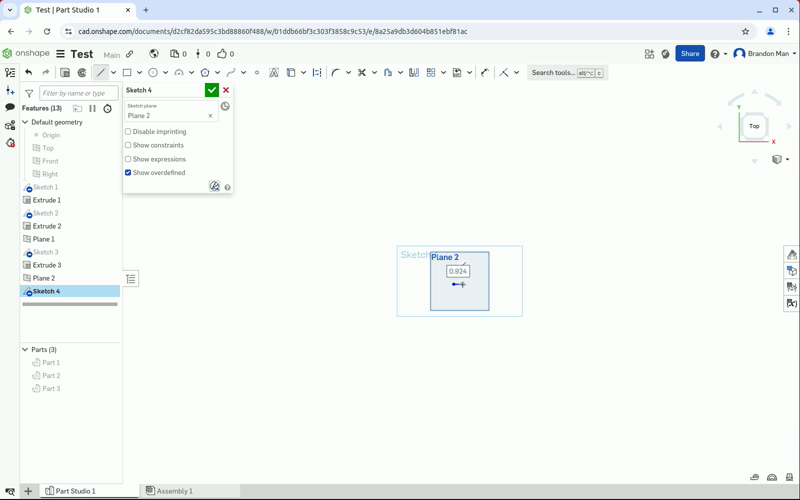
scroll(-6)
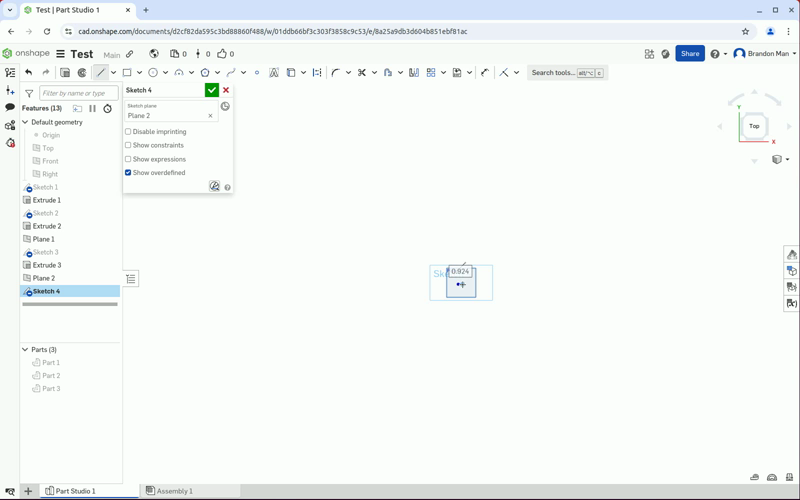
key_up(shift)
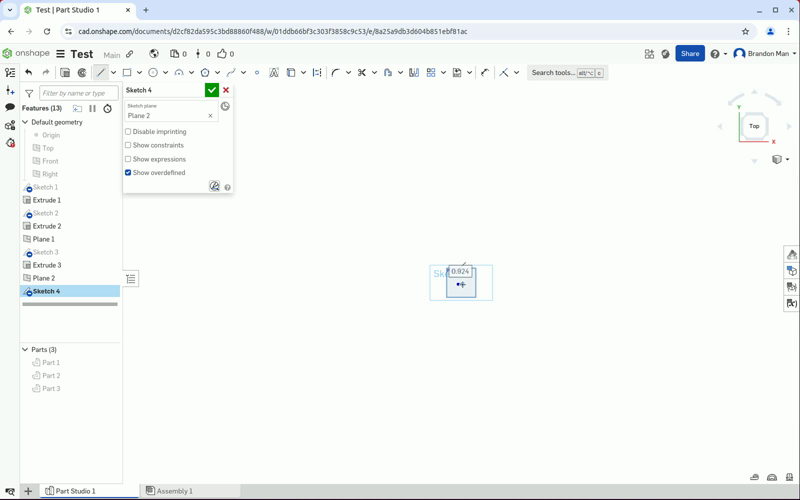
key_down(shift)
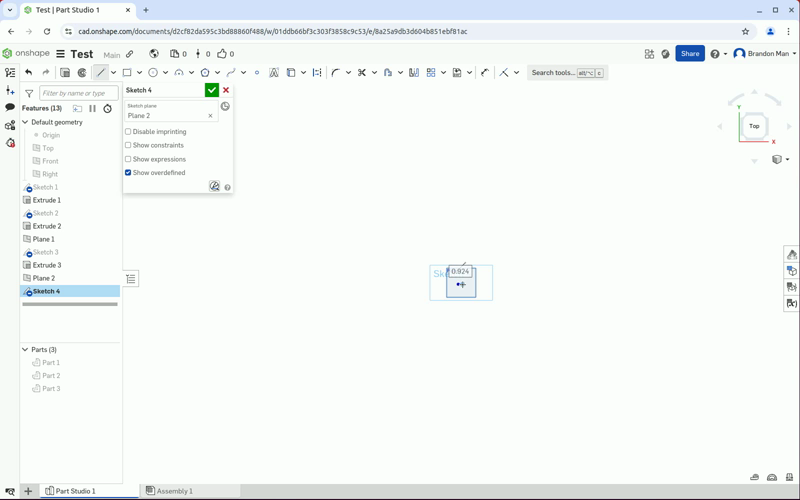
mouse_move(492, 284)
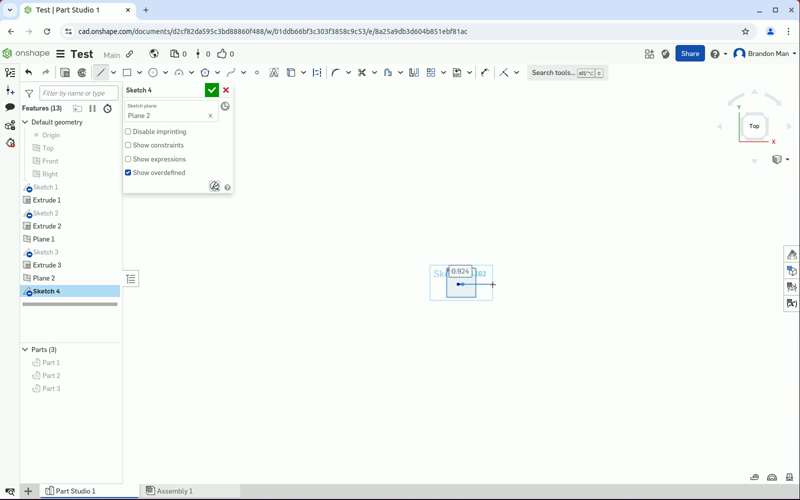
mouse_move(462, 281)
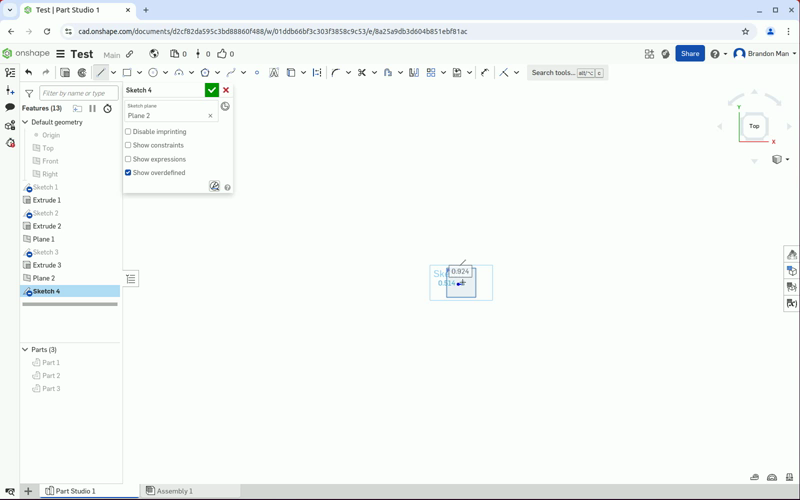
scroll(6)
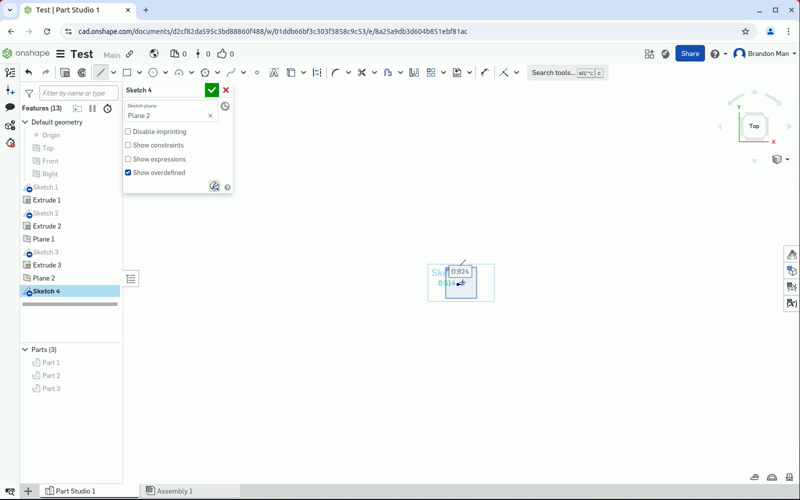
scroll(6)
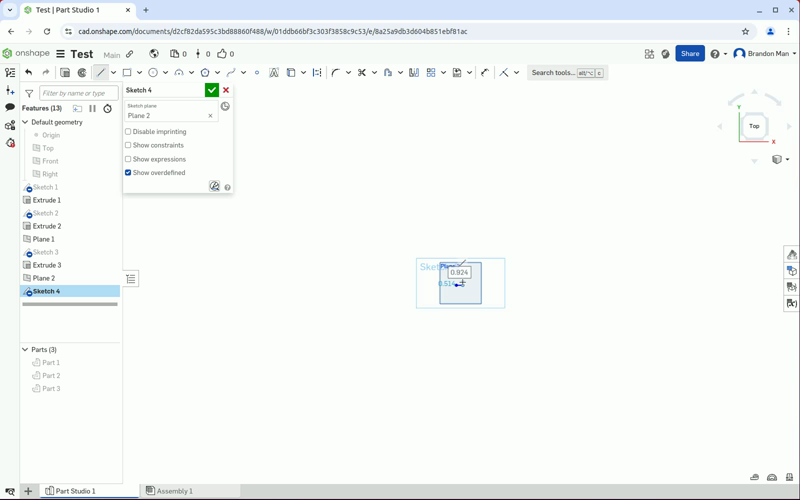
scroll(6)
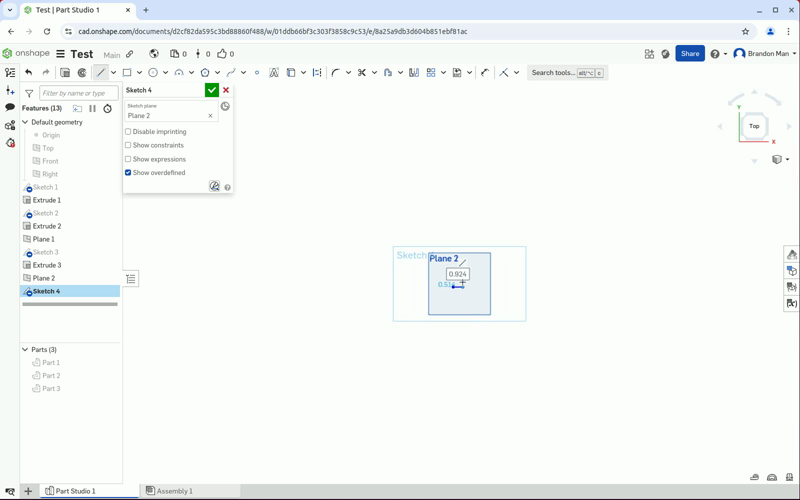
scroll(6)
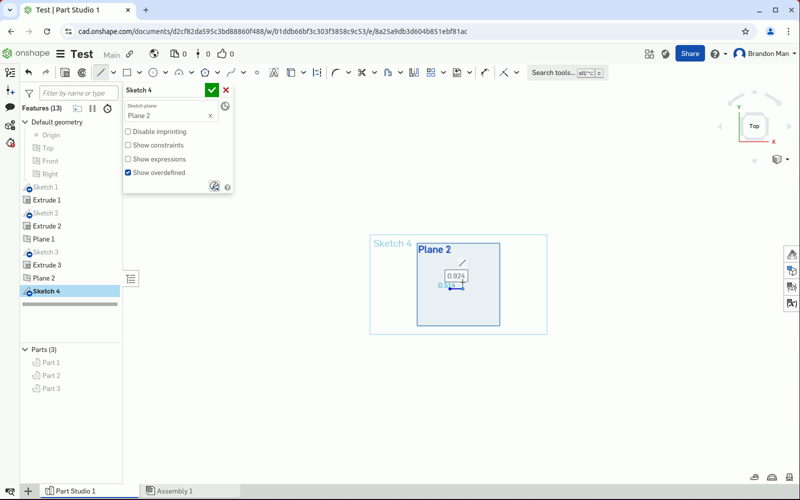
scroll(6)
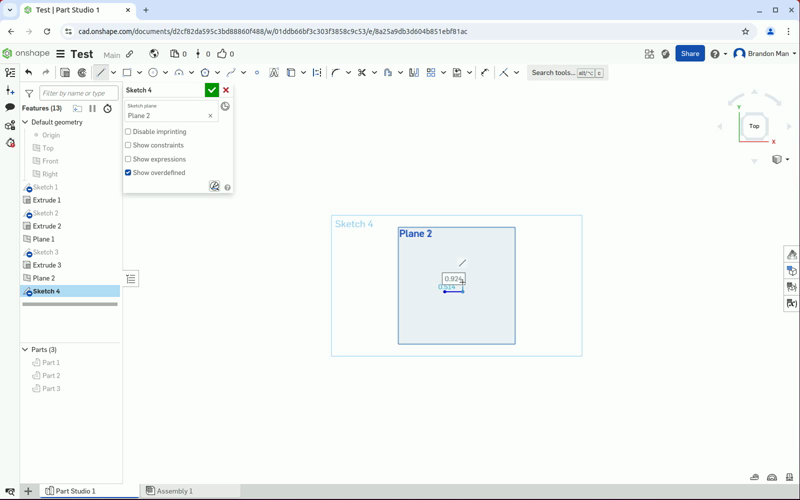
scroll(6)
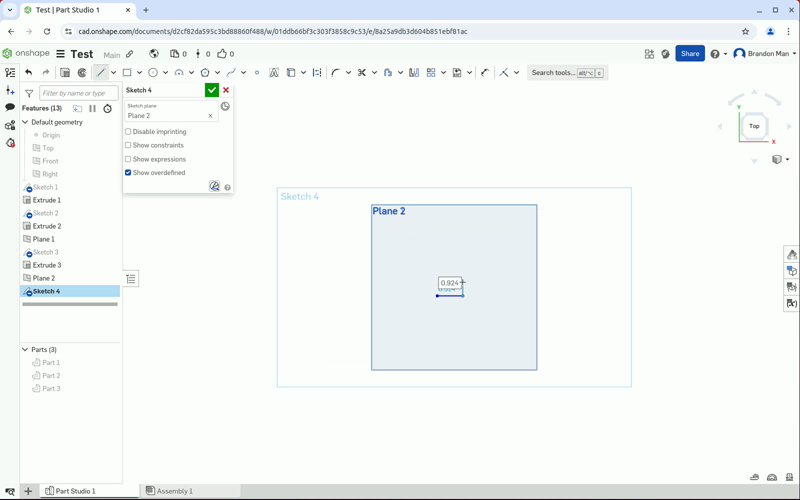
scroll(6)
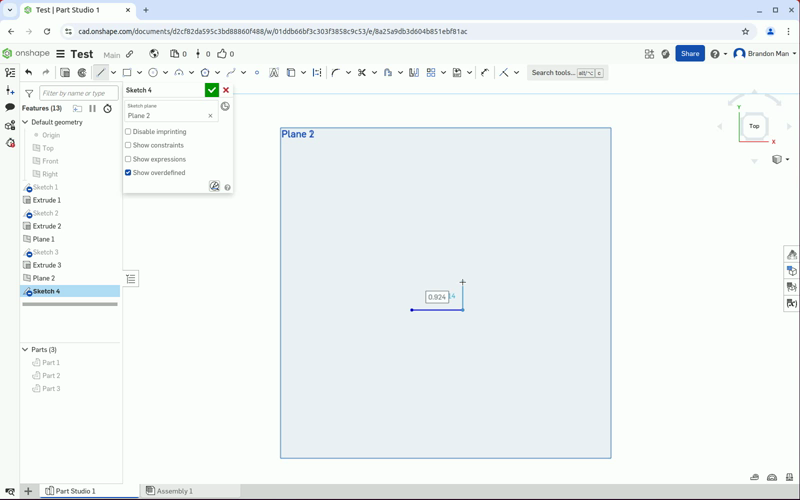
click(462, 281)
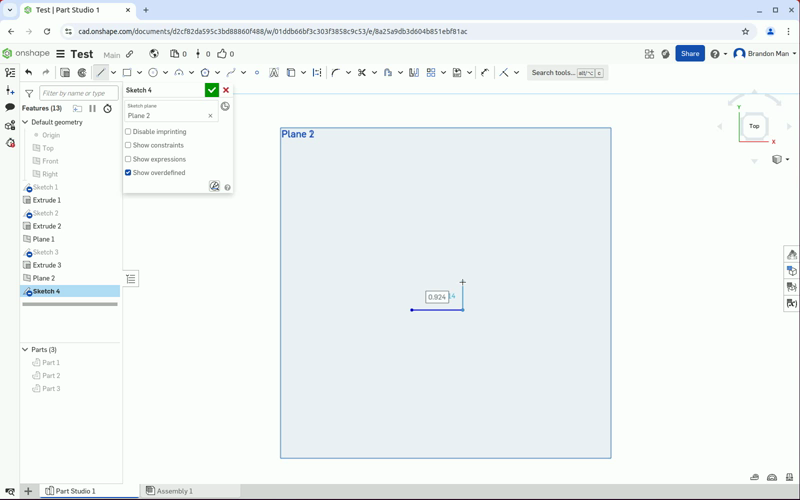
scroll(-6)
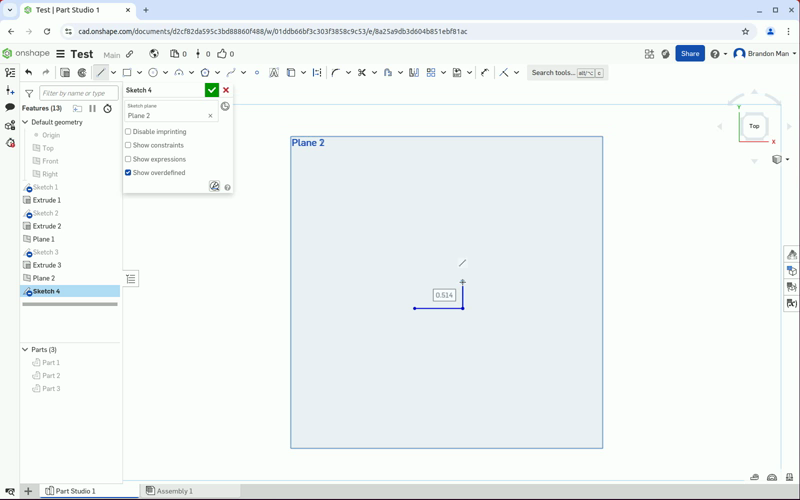
scroll(-6)
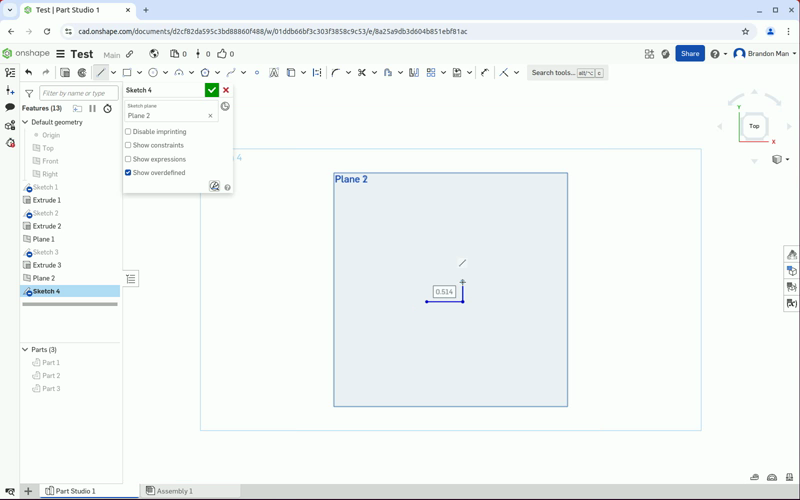
scroll(-6)
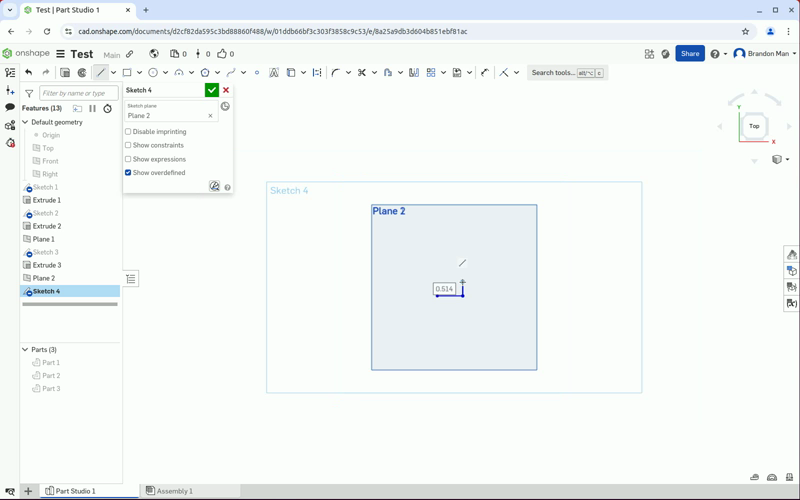
scroll(-6)
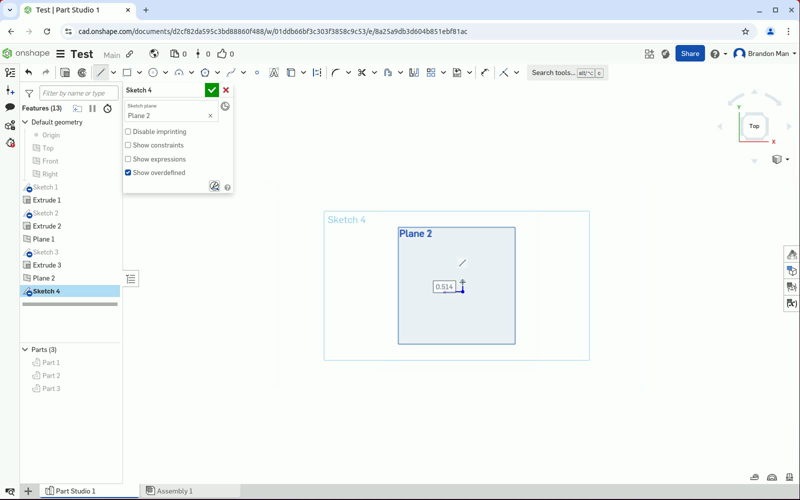
scroll(-6)
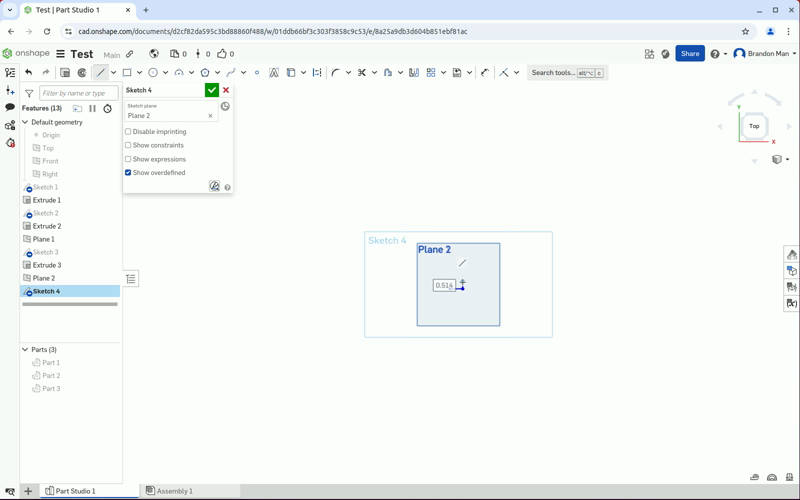
scroll(-6)
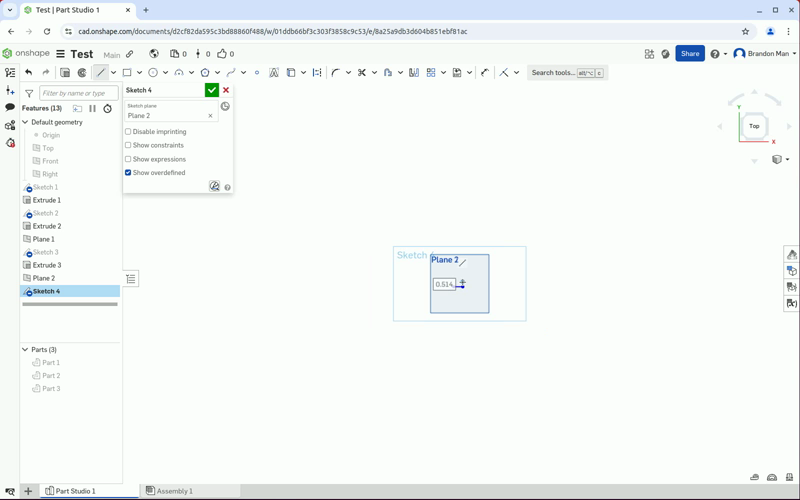
scroll(-6)
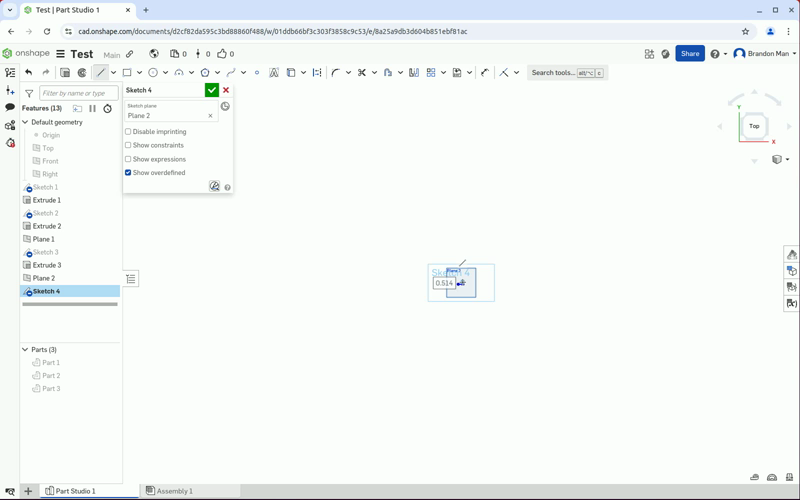
key_up(shift)
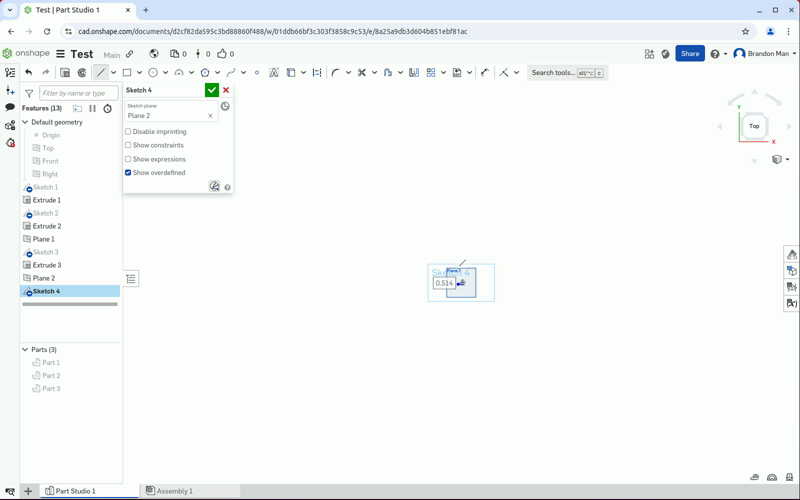
key_down(shift)
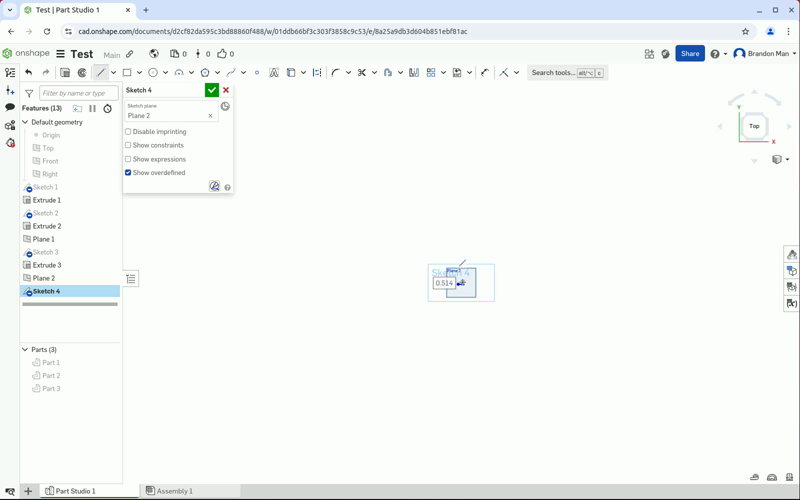
mouse_move(492, 281)
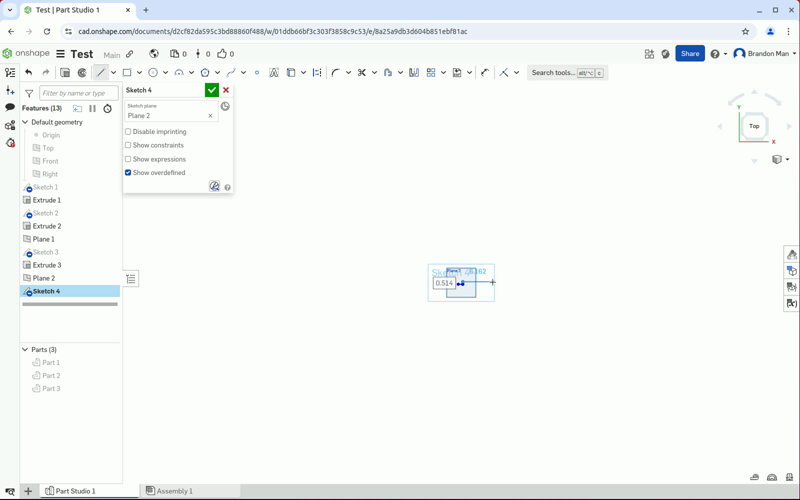
mouse_move(458, 281)
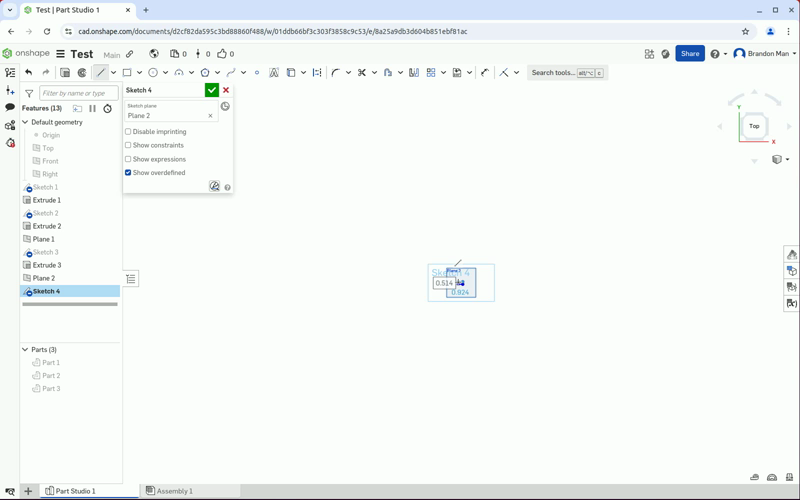
scroll(6)
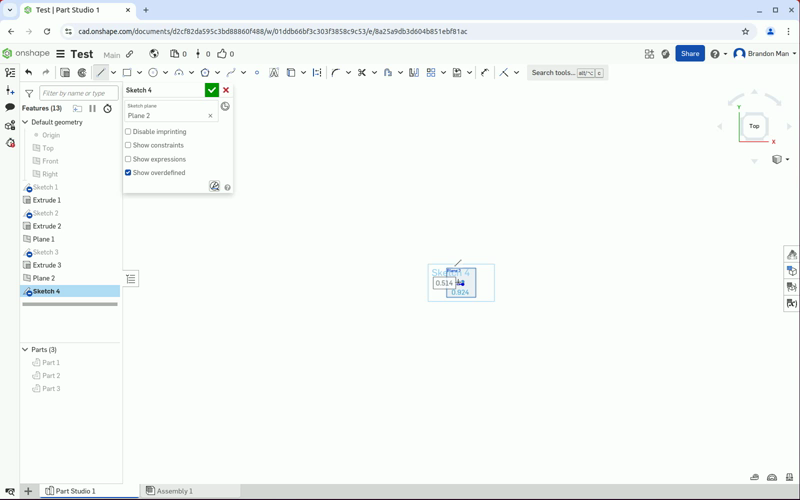
scroll(6)
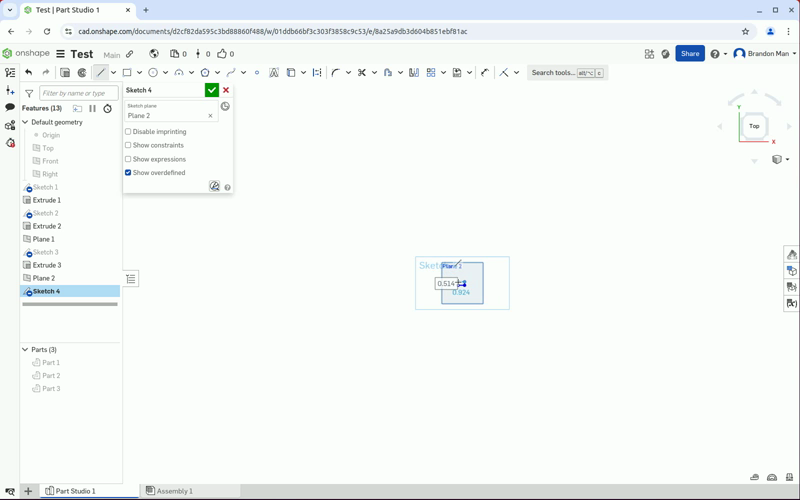
scroll(6)
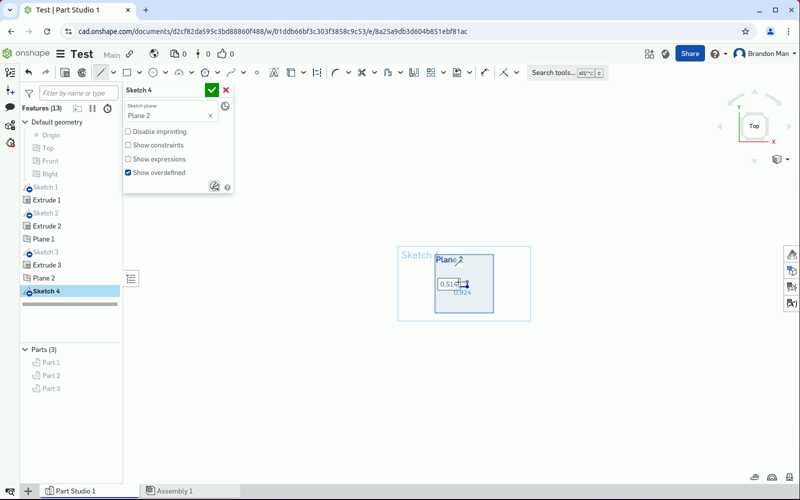
scroll(6)
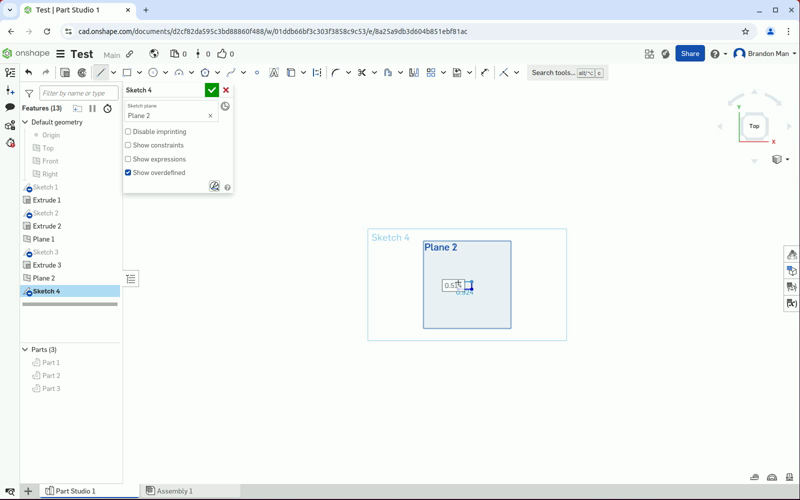
scroll(6)
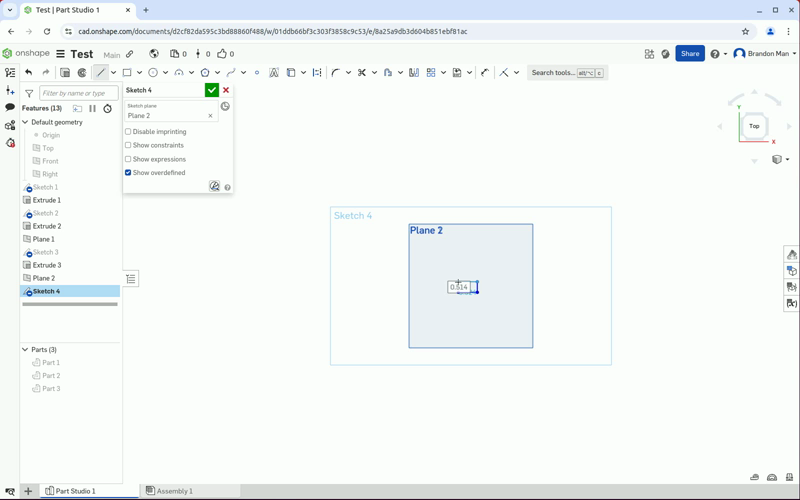
scroll(6)
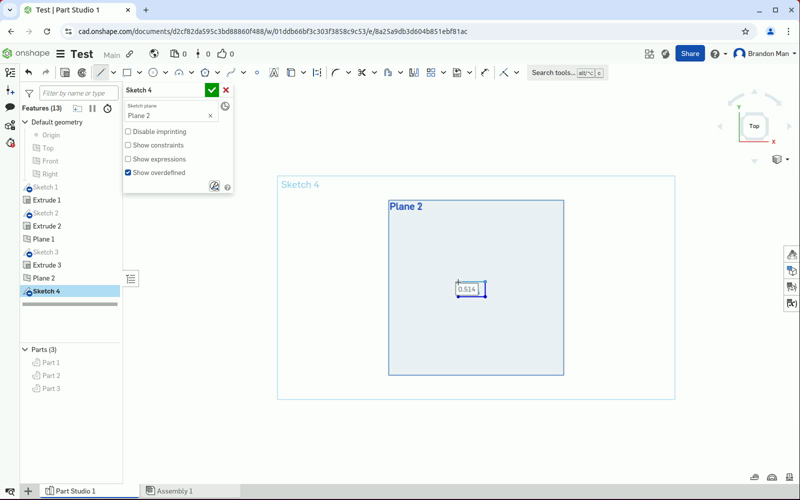
scroll(6)
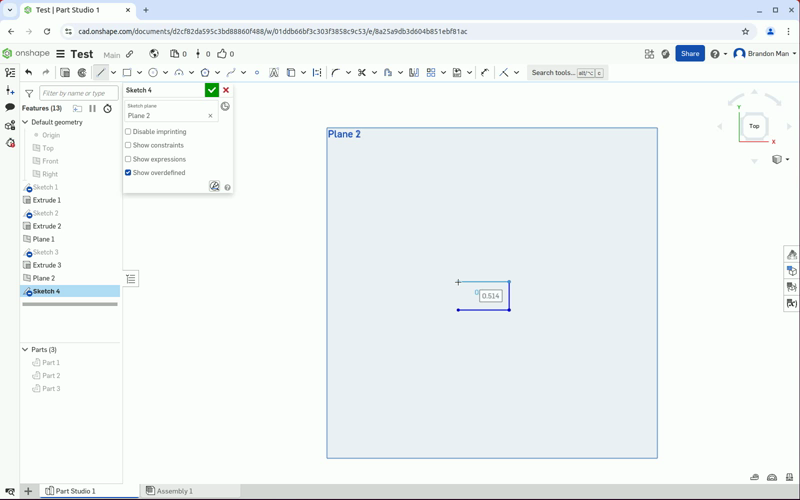
click(458, 281)
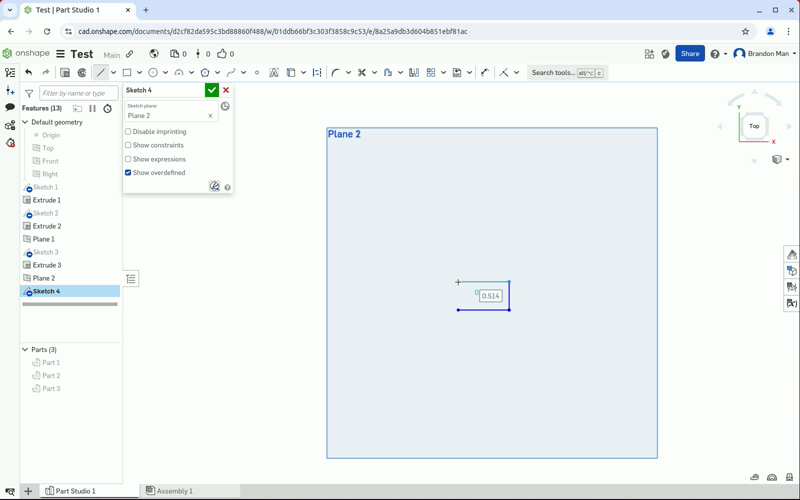
scroll(-6)
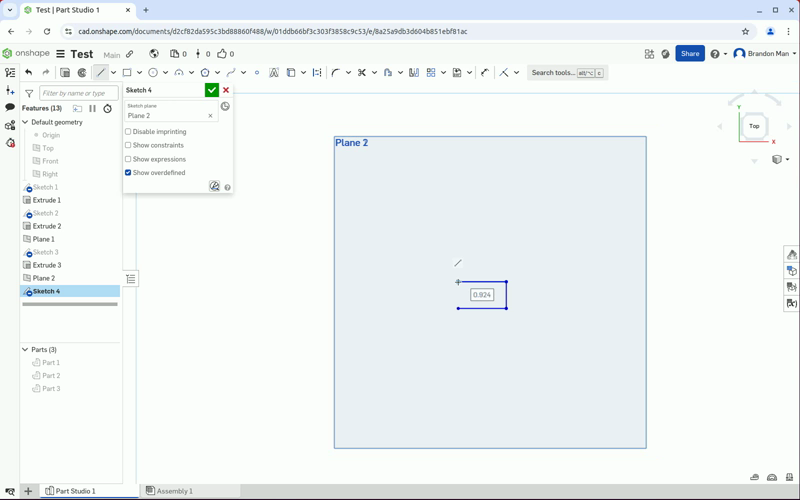
scroll(-6)
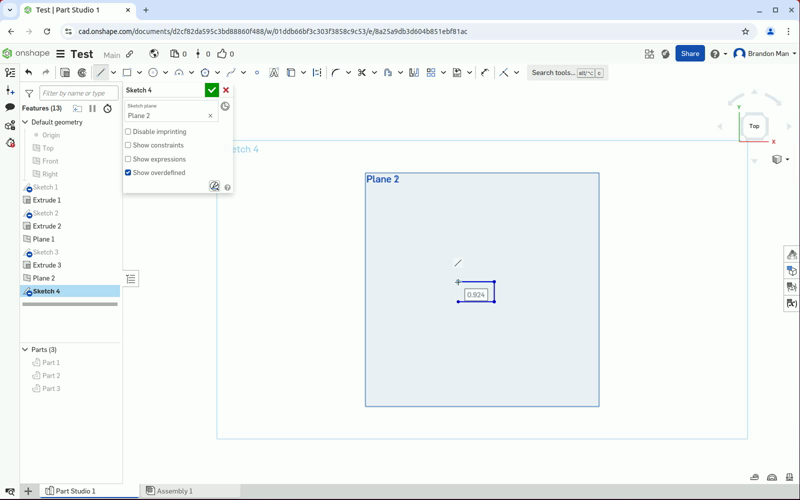
scroll(-6)
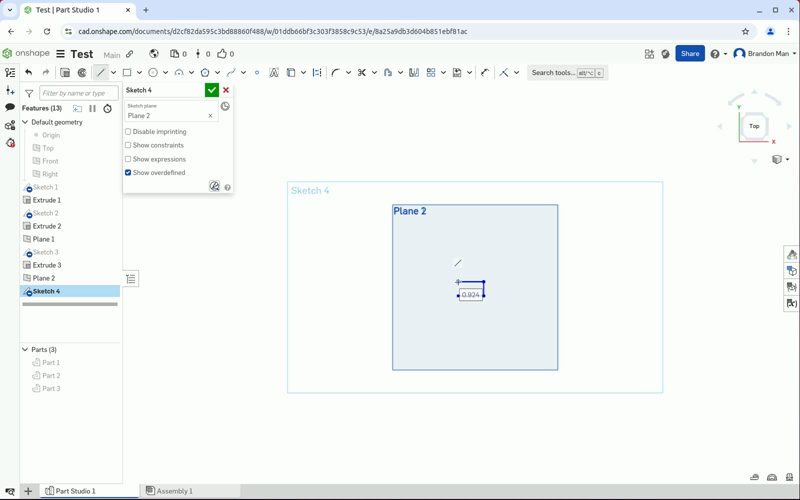
scroll(-6)
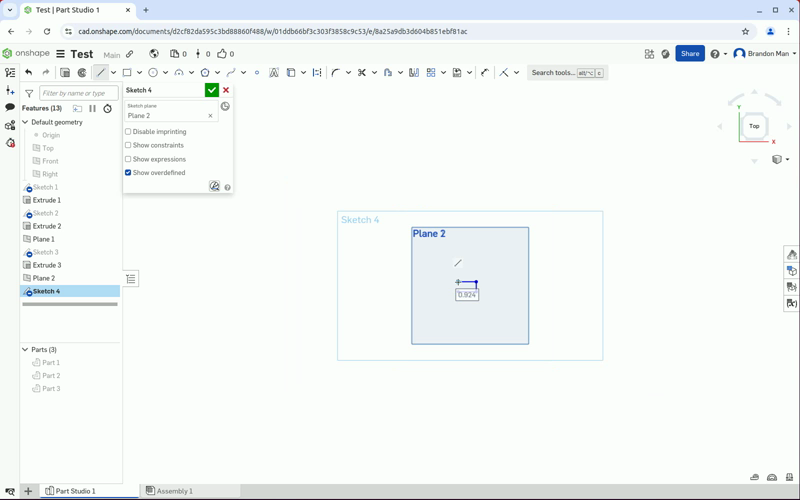
scroll(-6)
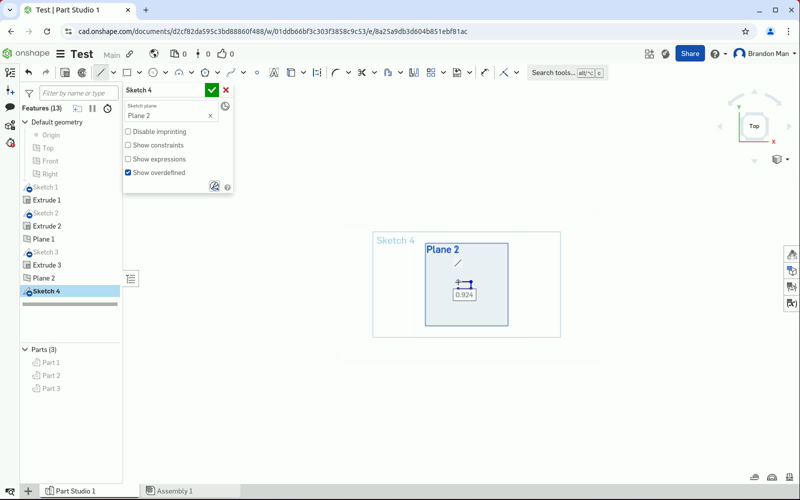
scroll(-6)
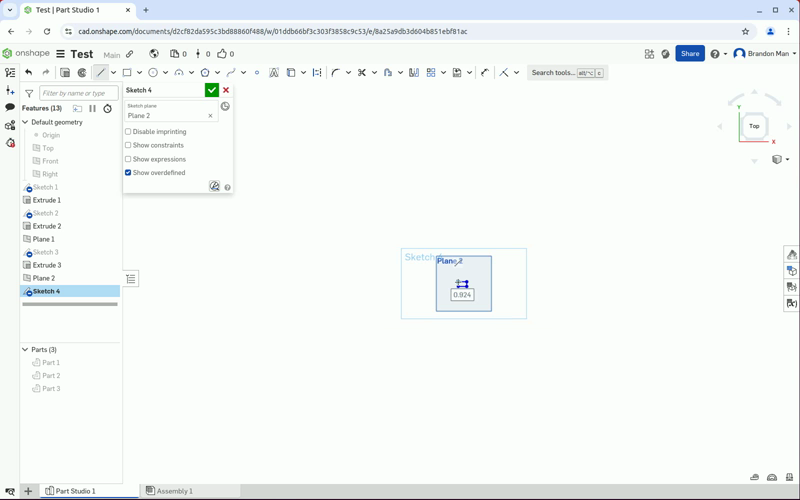
scroll(-6)
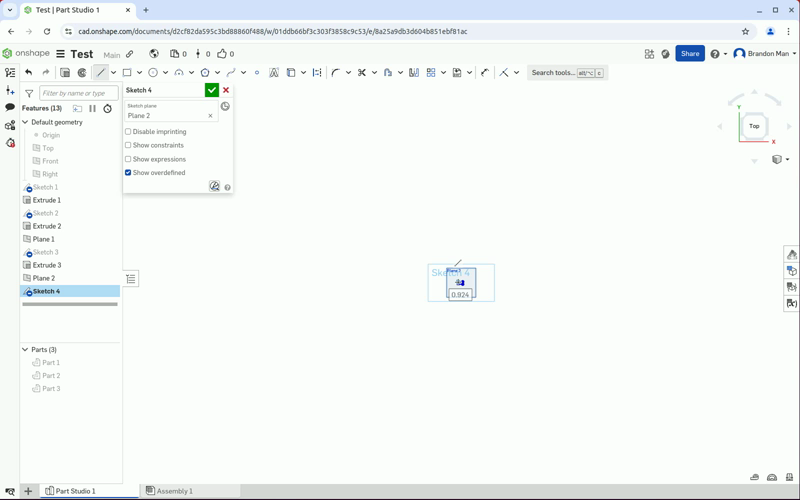
key_up(shift)
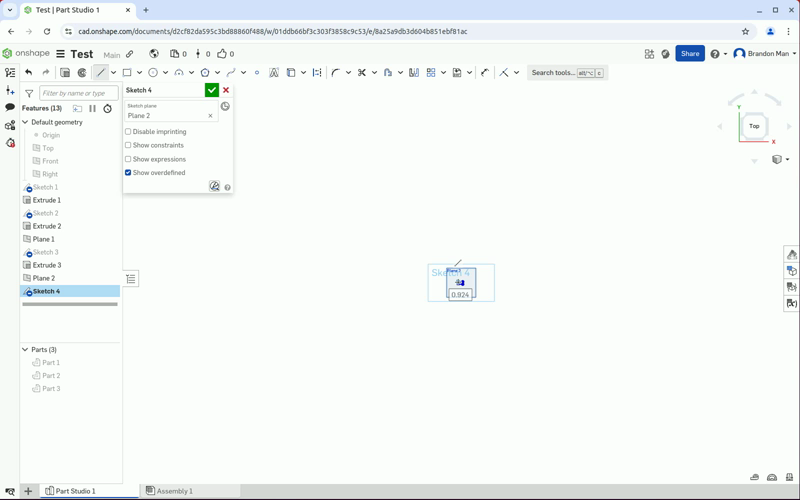
mouse_move(488, 281)
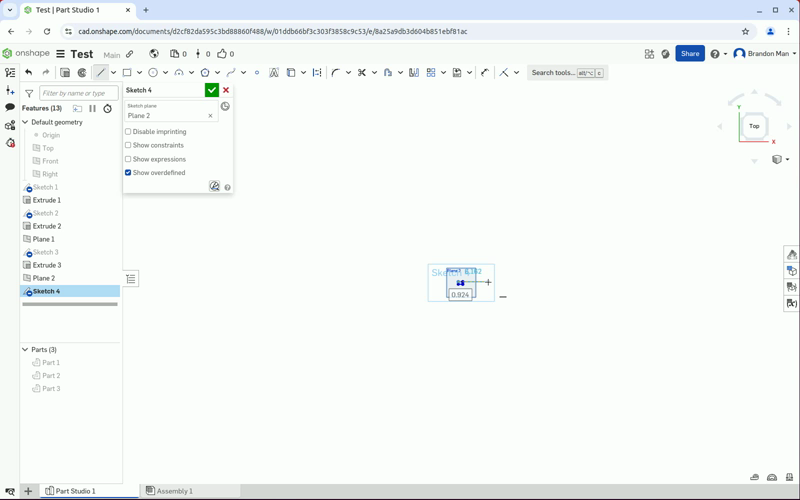
key_down(shift)
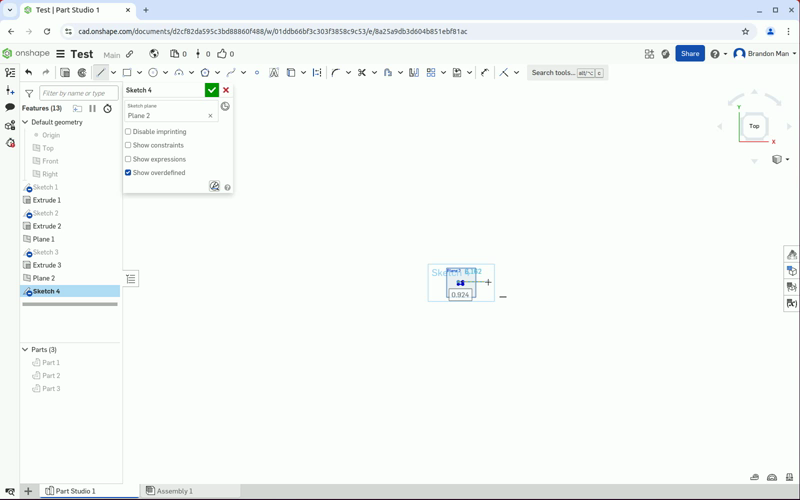
mouse_move(458, 284)
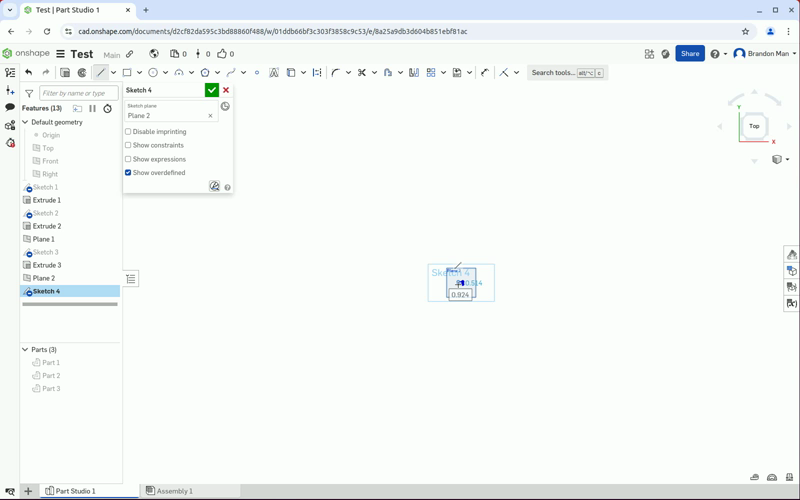
scroll(6)
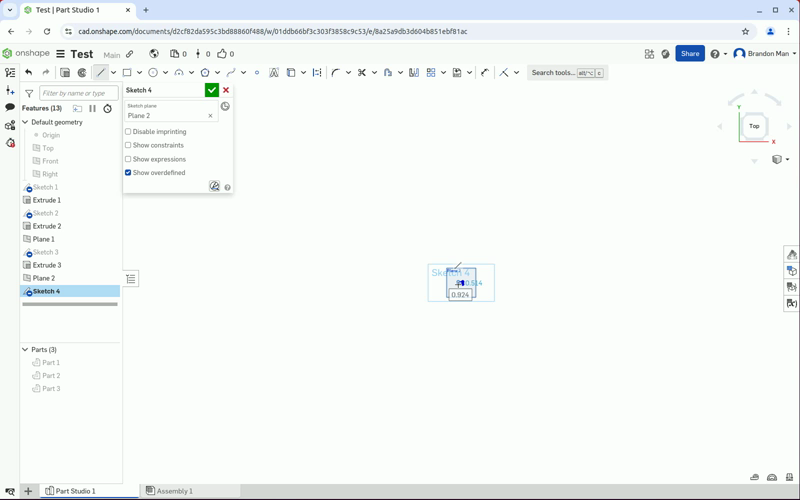
scroll(6)
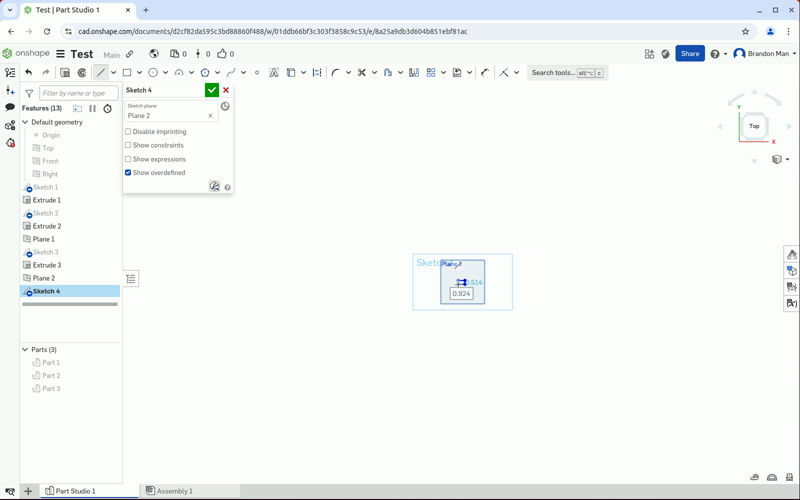
scroll(6)
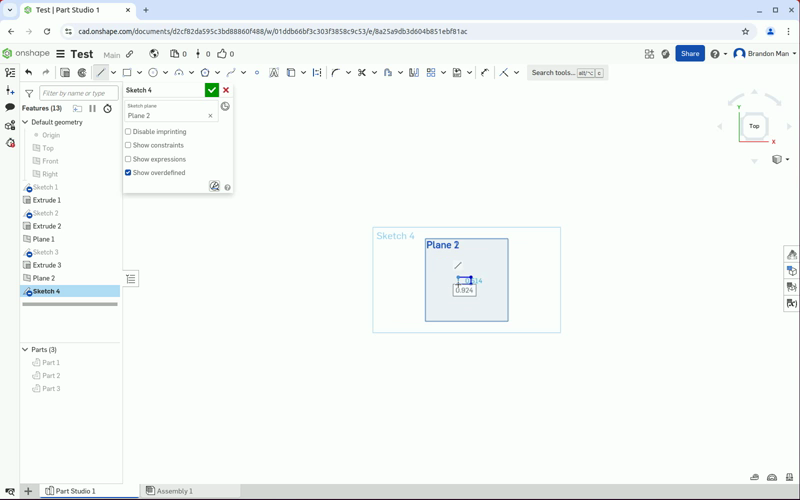
scroll(6)
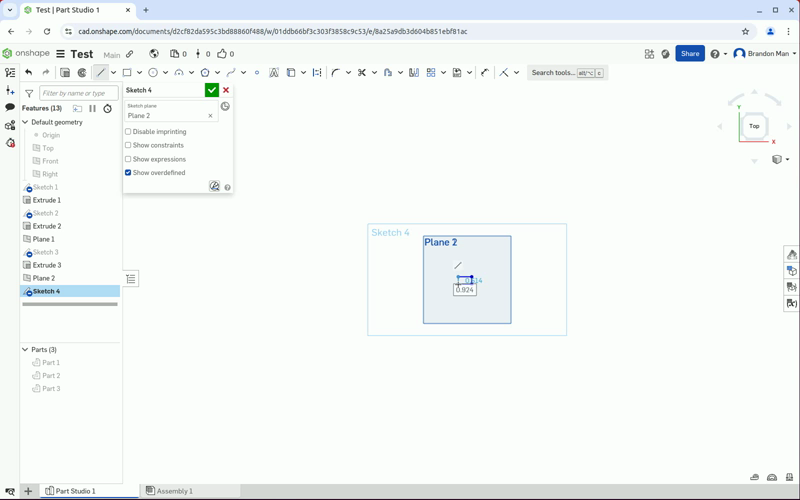
scroll(6)
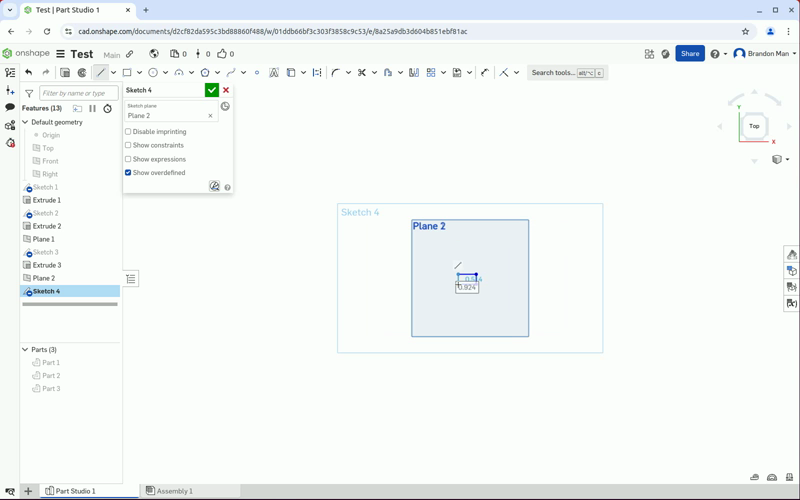
scroll(6)
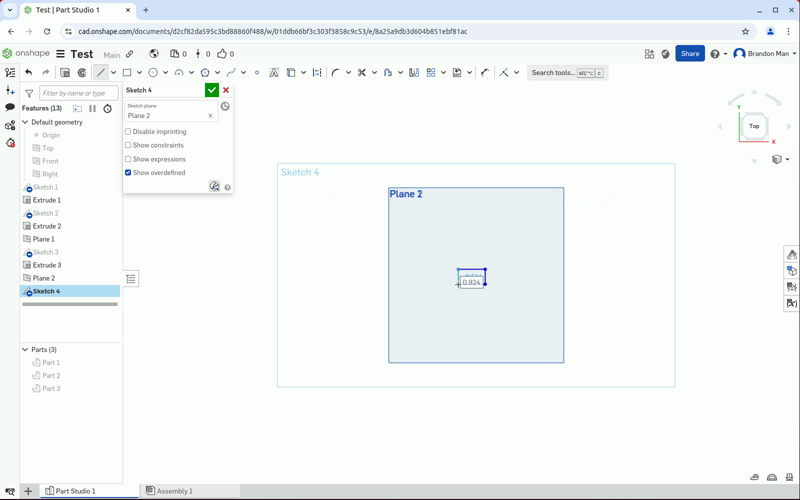
scroll(6)
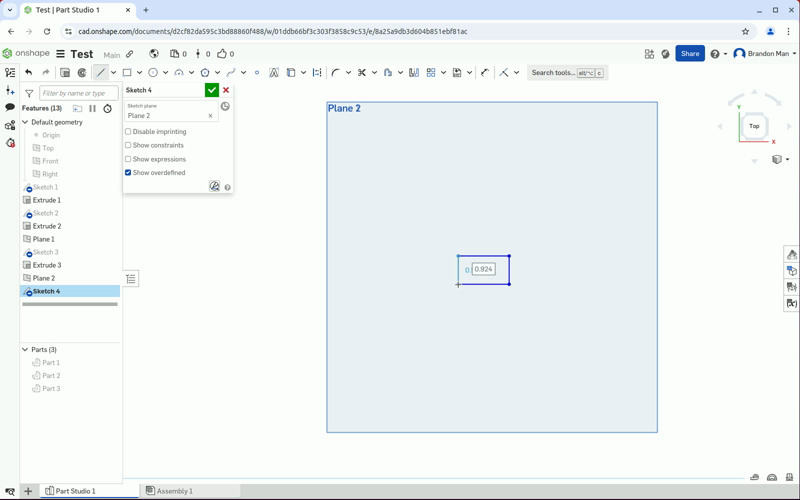
key_up(shift)
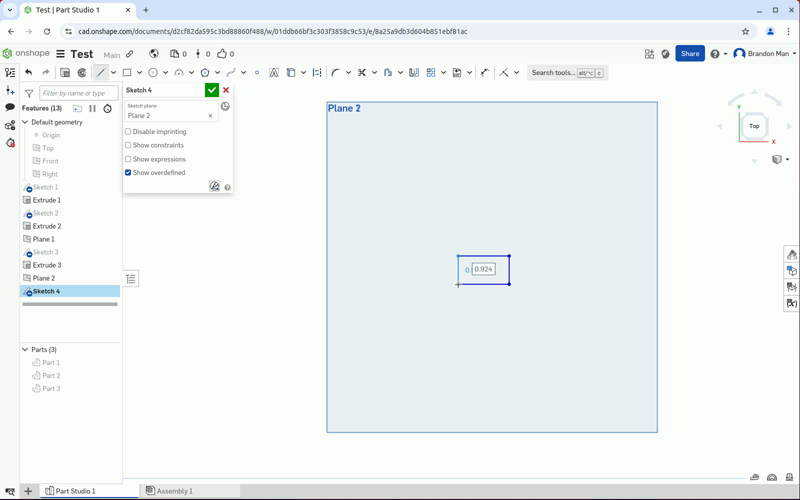
click(458, 284)
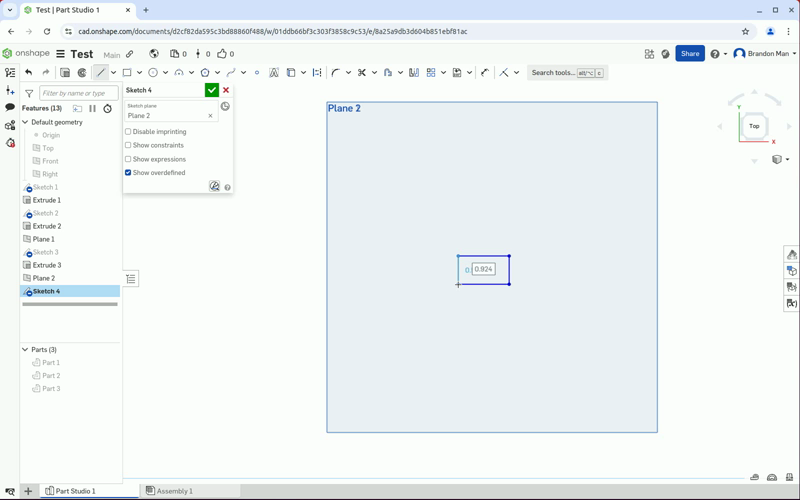
scroll(-6)
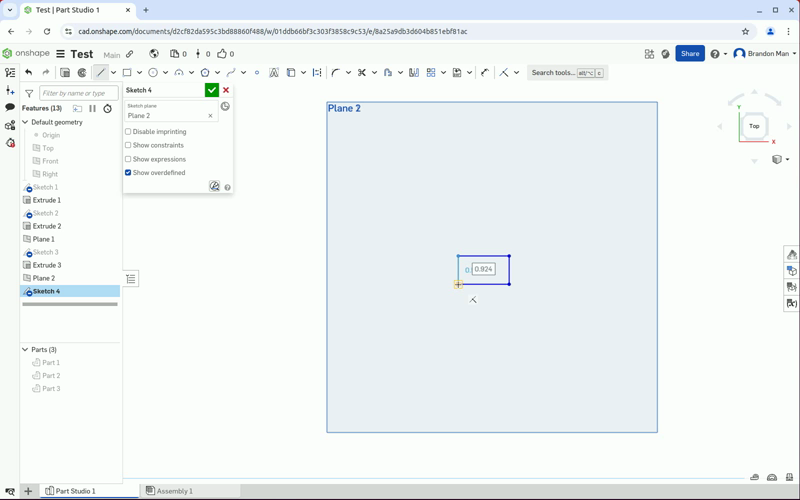
scroll(-6)
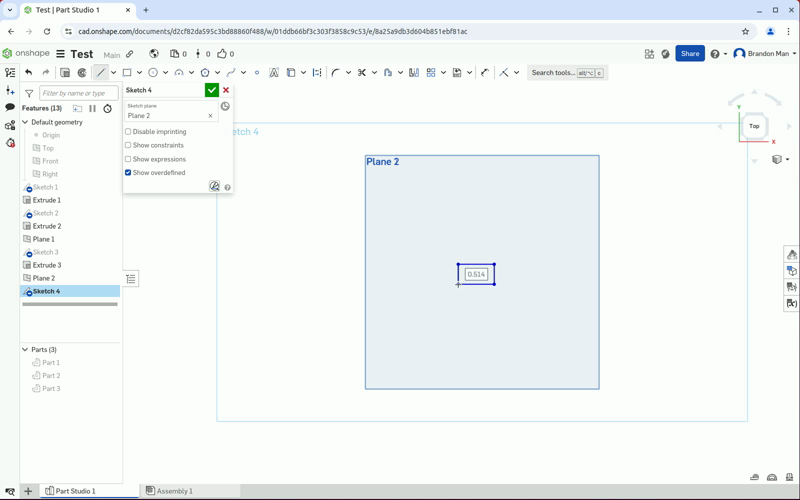
scroll(-6)
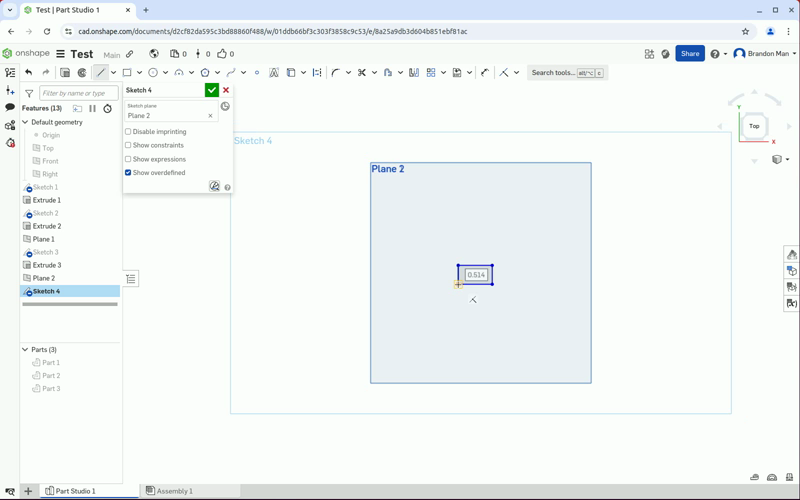
scroll(-6)
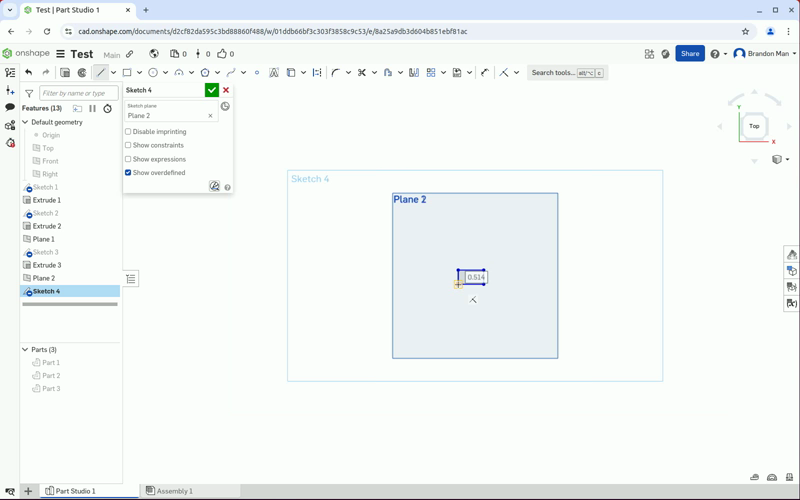
scroll(-6)
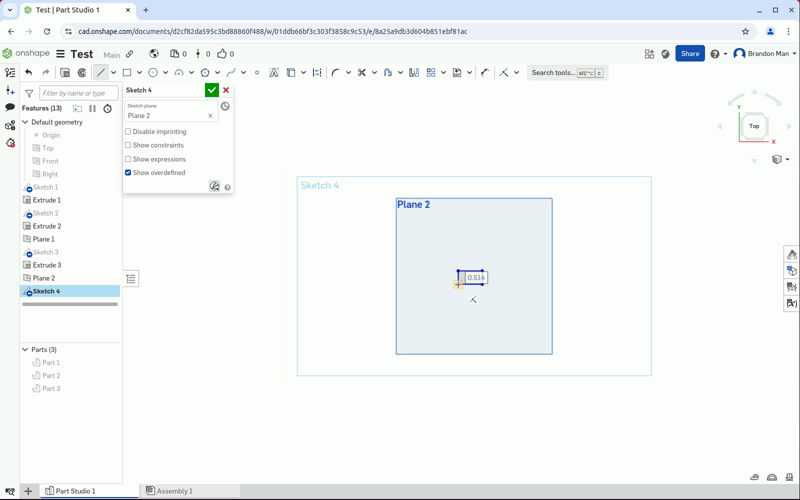
scroll(-6)
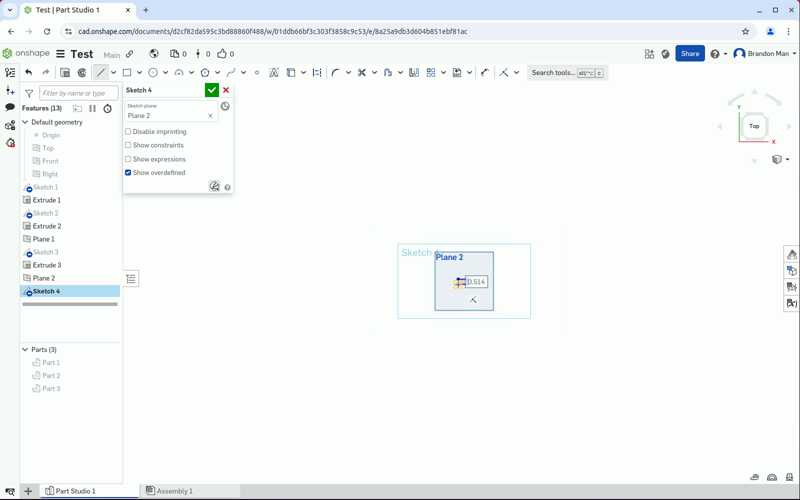
scroll(-6)
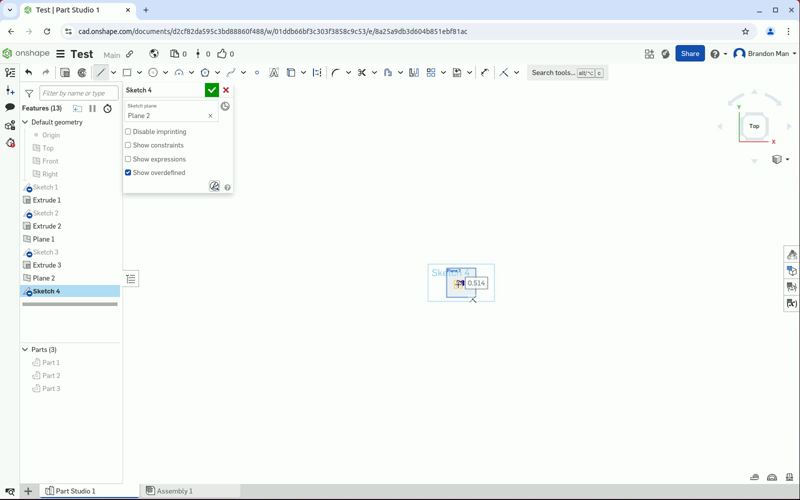
key(esc)
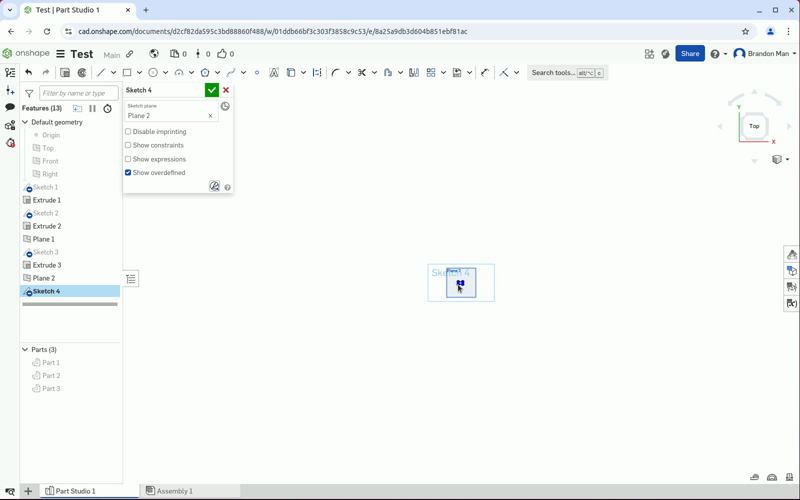
mouse_move(458, 282)
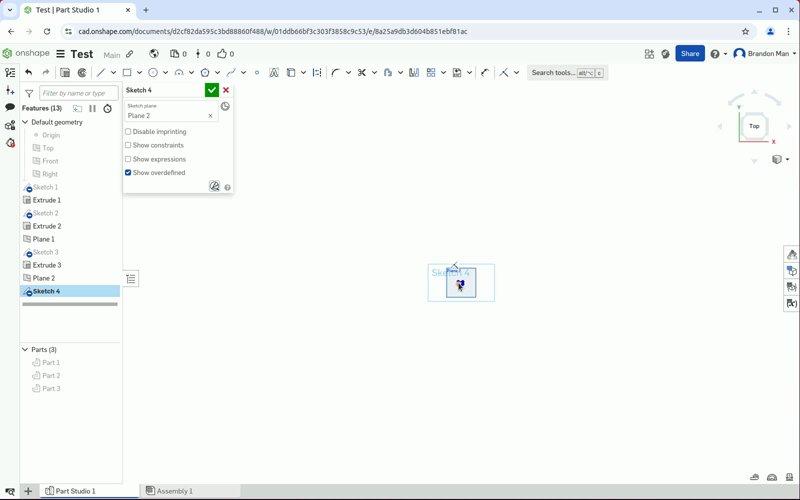
scroll(6)
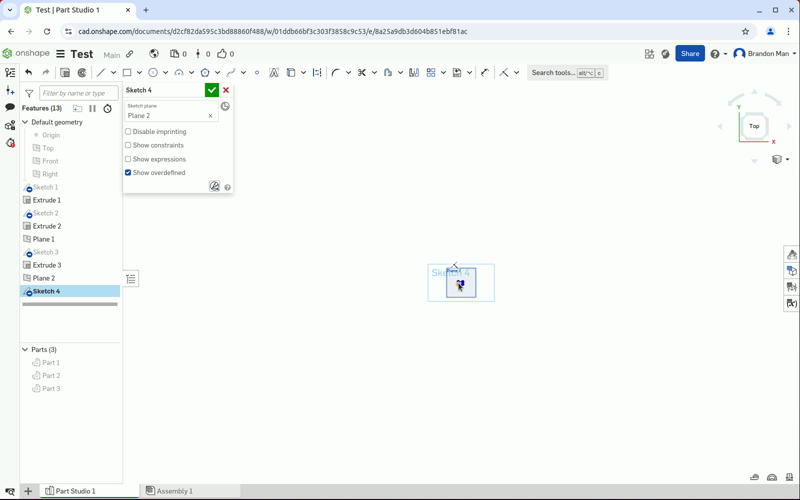
scroll(6)
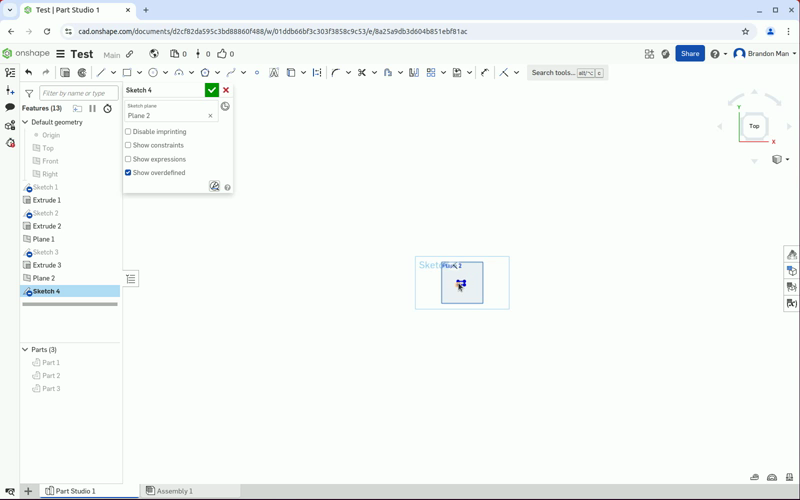
scroll(6)
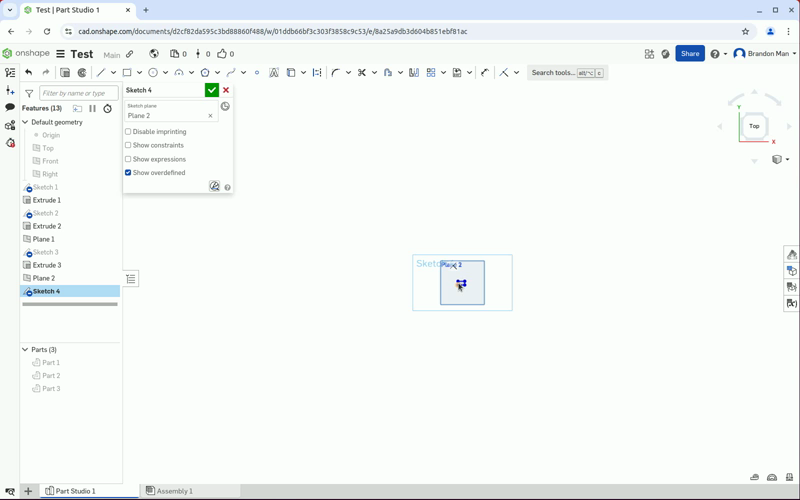
scroll(6)
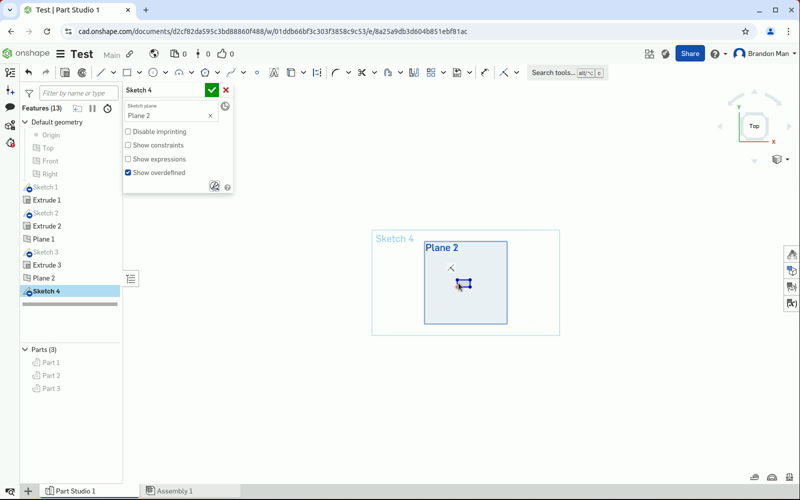
scroll(6)
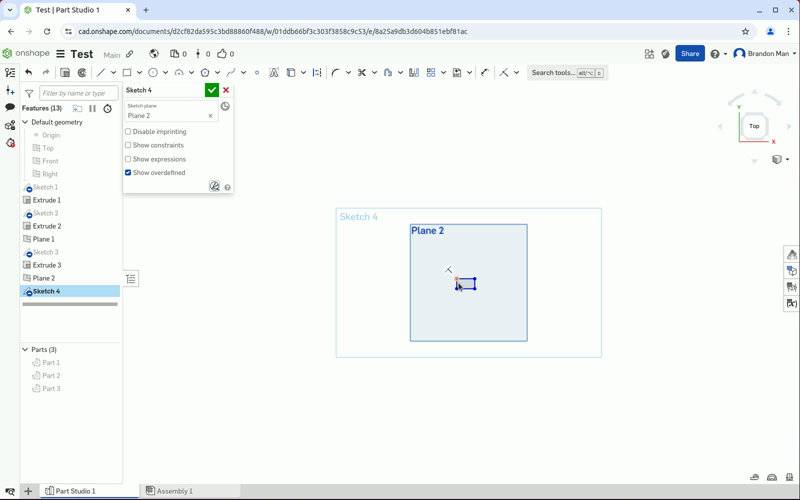
scroll(6)
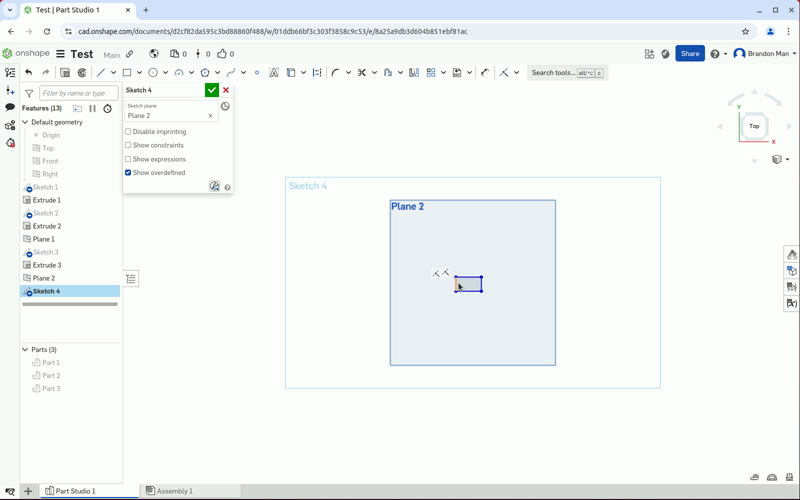
scroll(6)
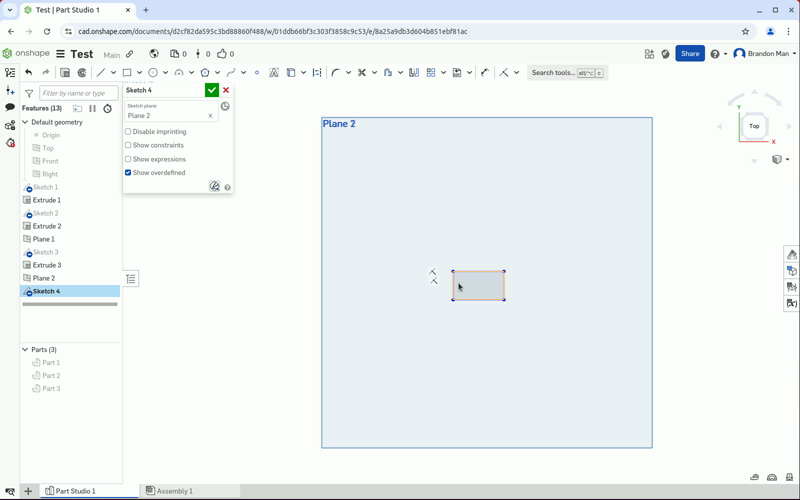
click(458, 282)
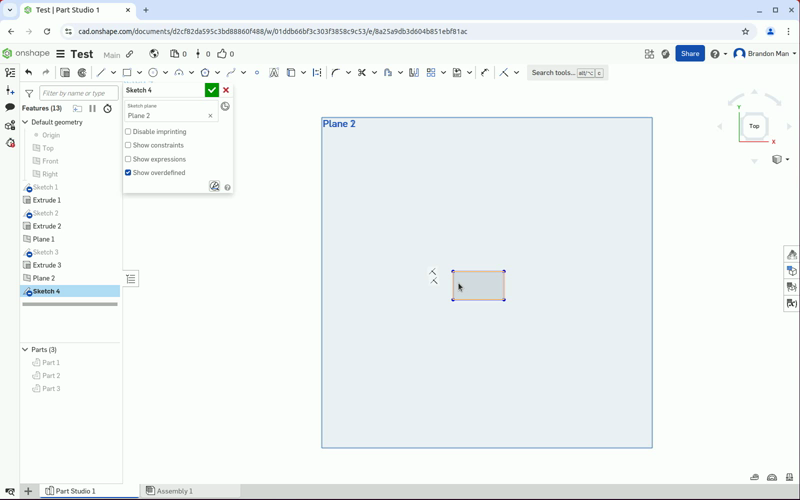
scroll(-6)
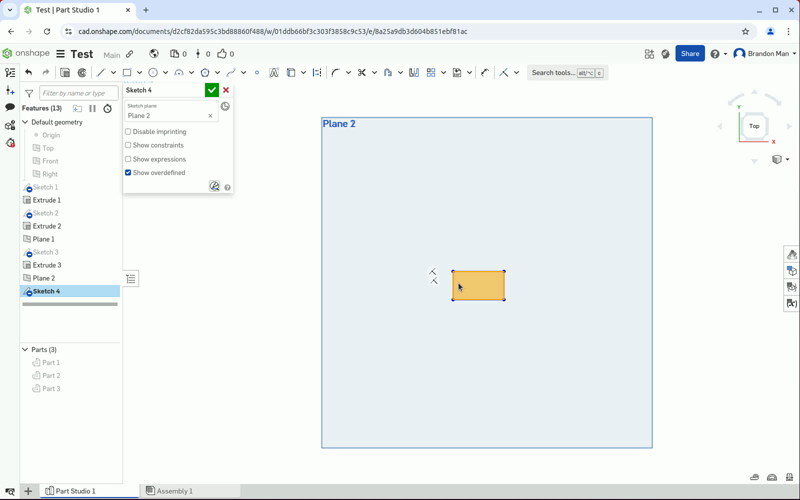
scroll(-6)
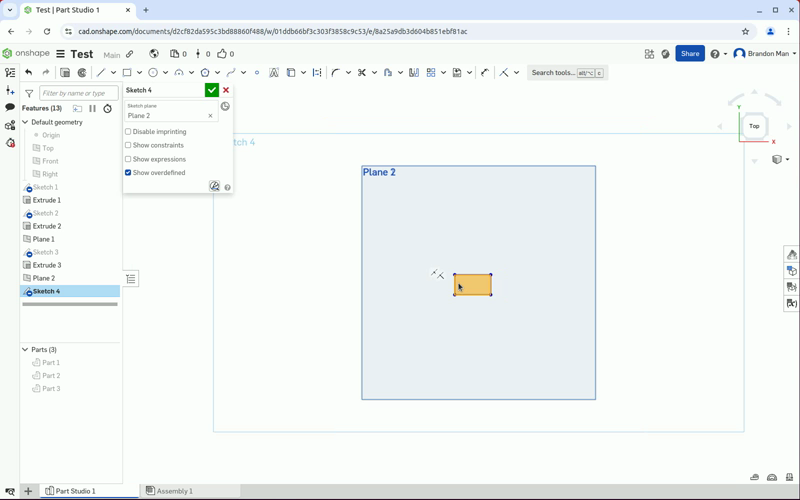
scroll(-6)
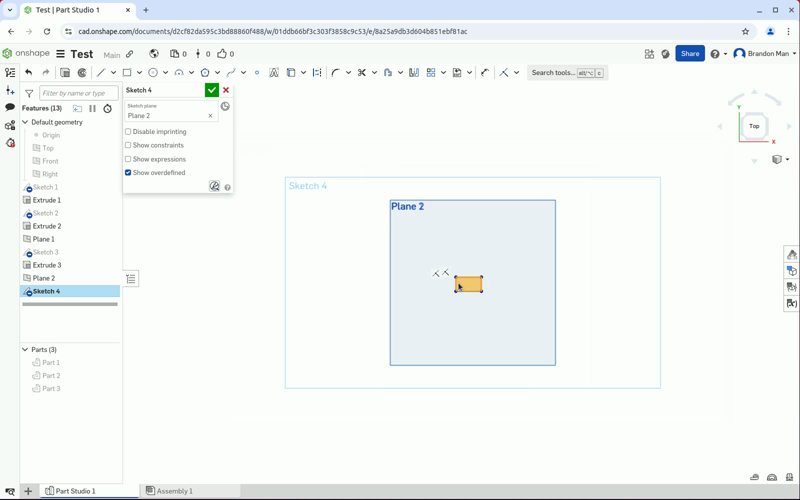
scroll(-6)
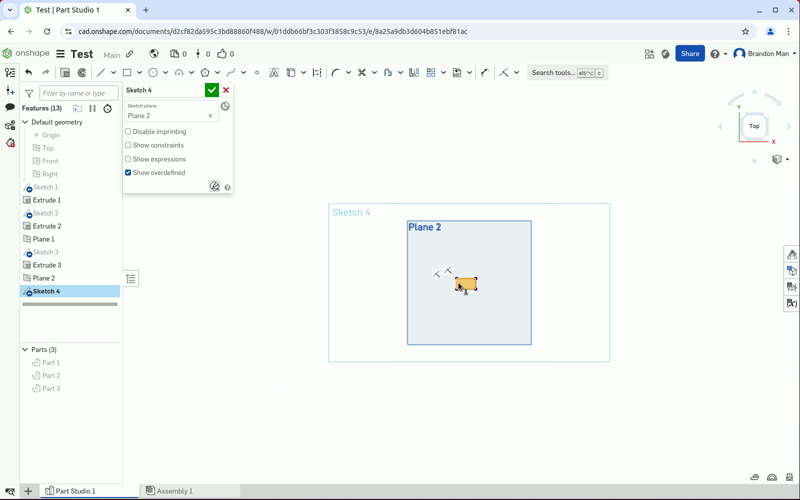
scroll(-6)
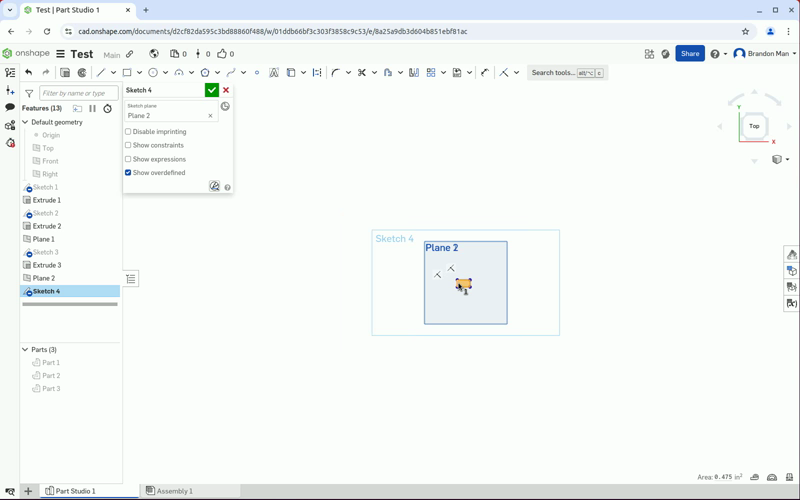
scroll(-6)
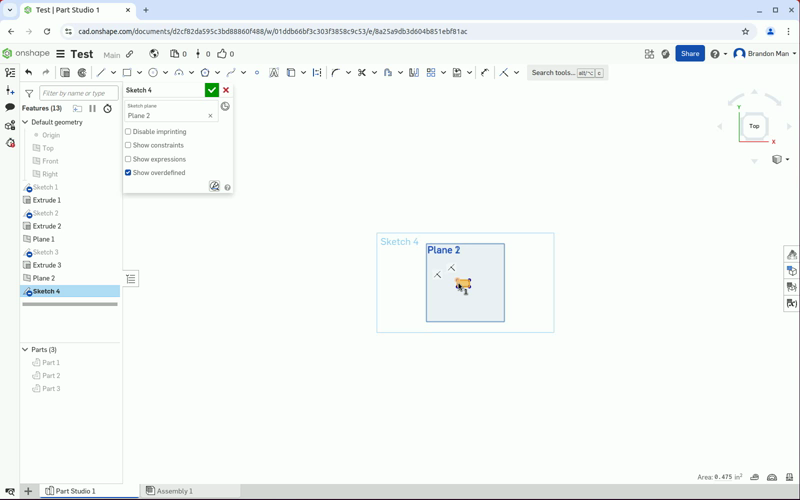
scroll(-6)
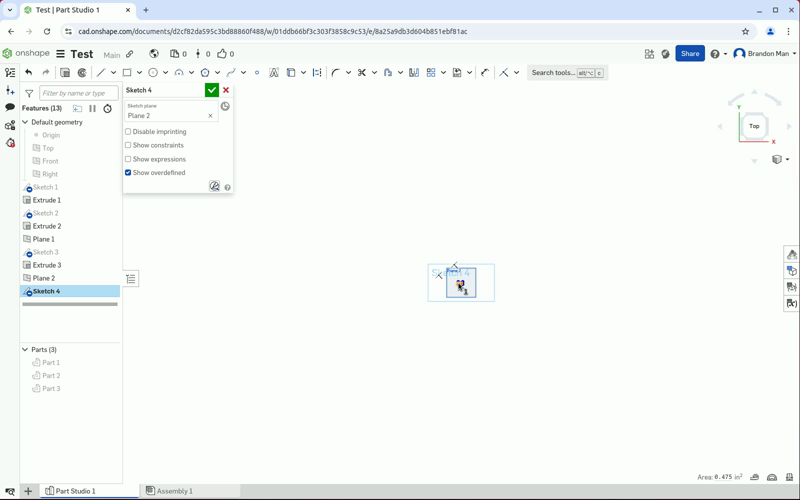
mouse_move(73, 352)
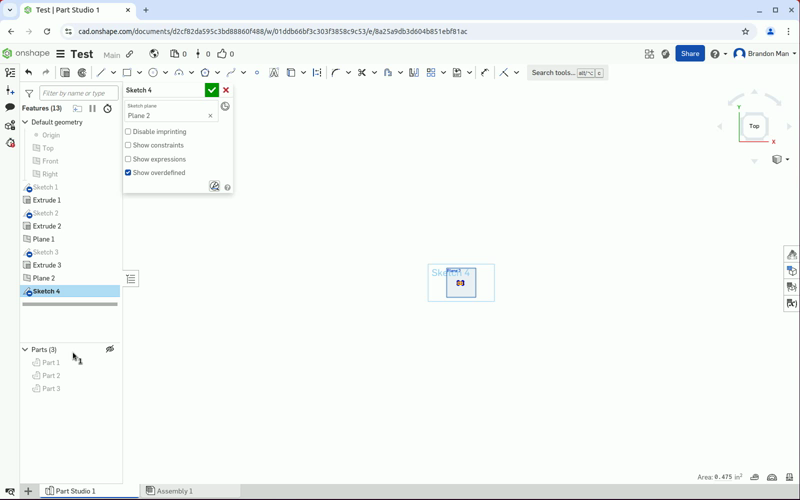
key(shift+y)
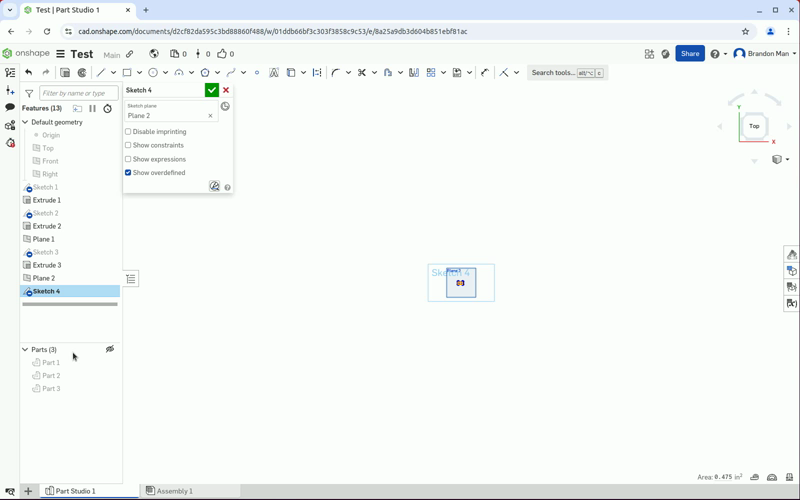
key(shift+e)
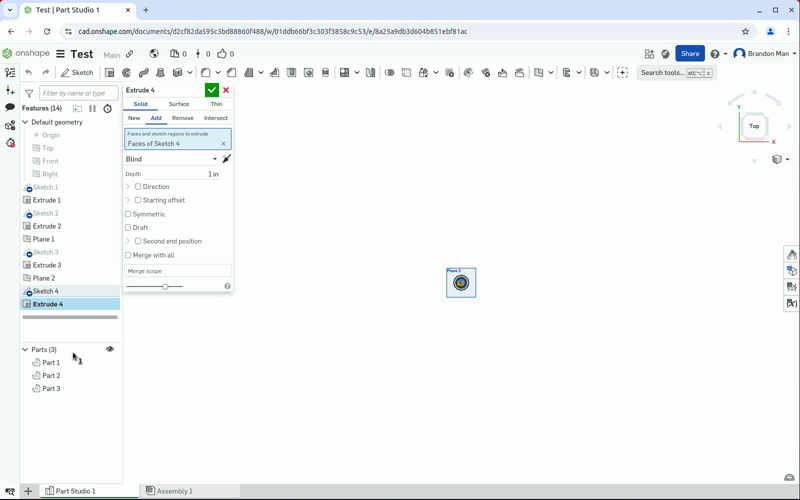
mouse_move(143, 106)
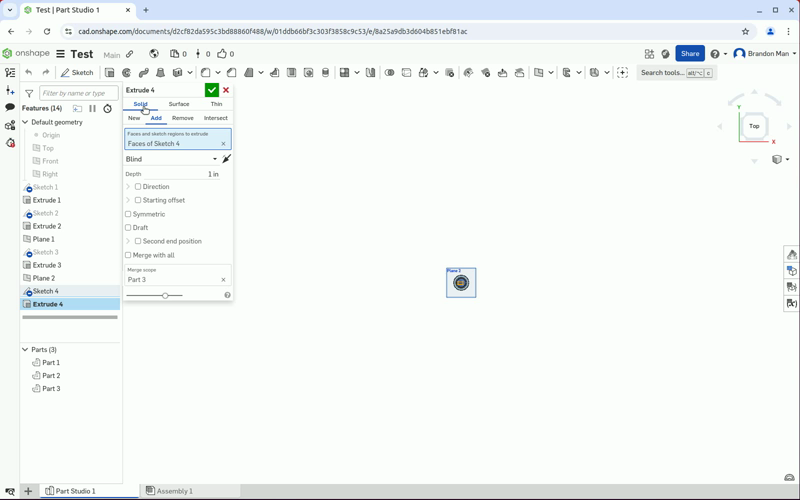
click(143, 106)
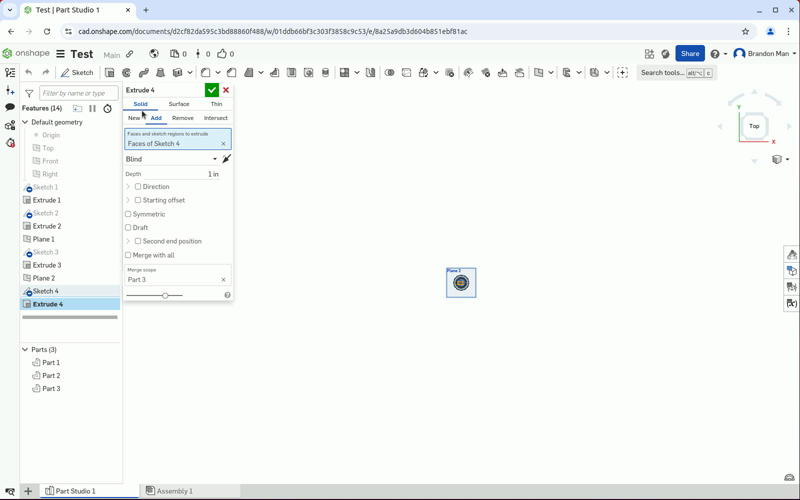
mouse_move(137, 120)
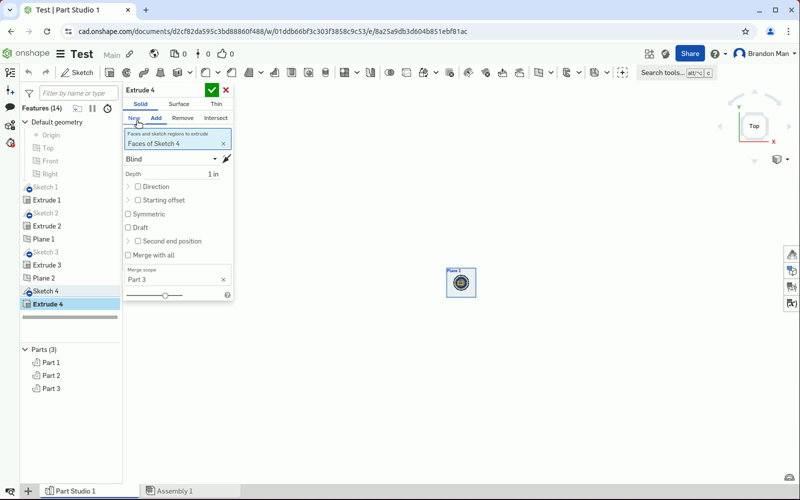
click(137, 120)
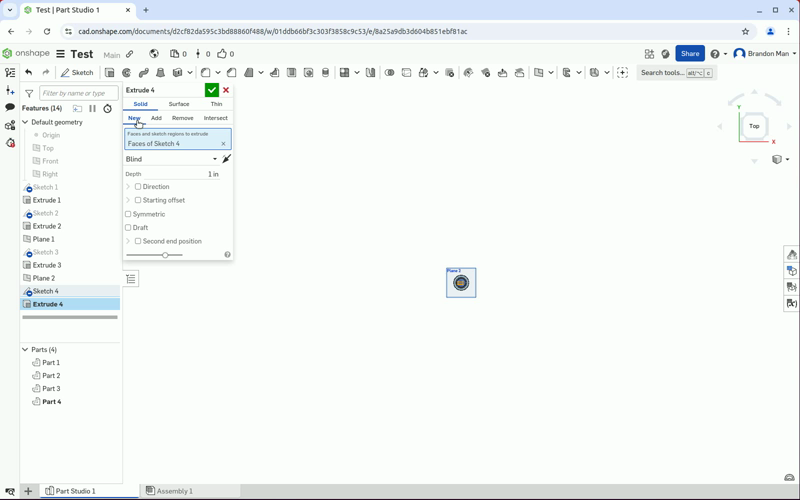
key(tab, 4)
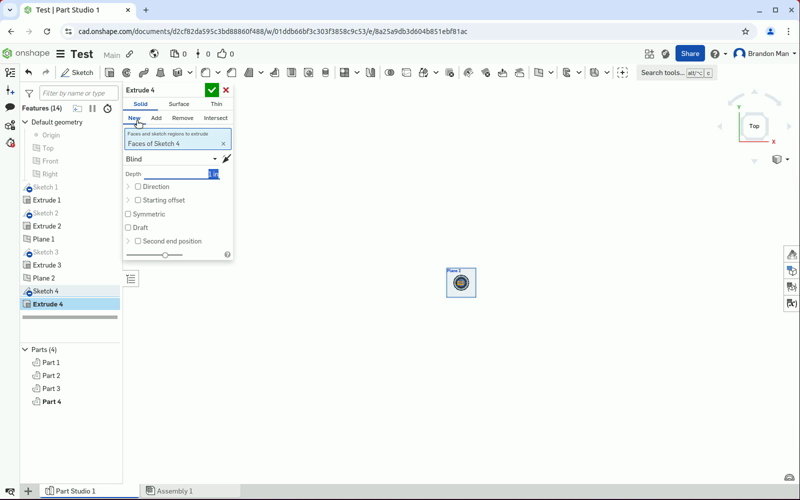
text(3.851)
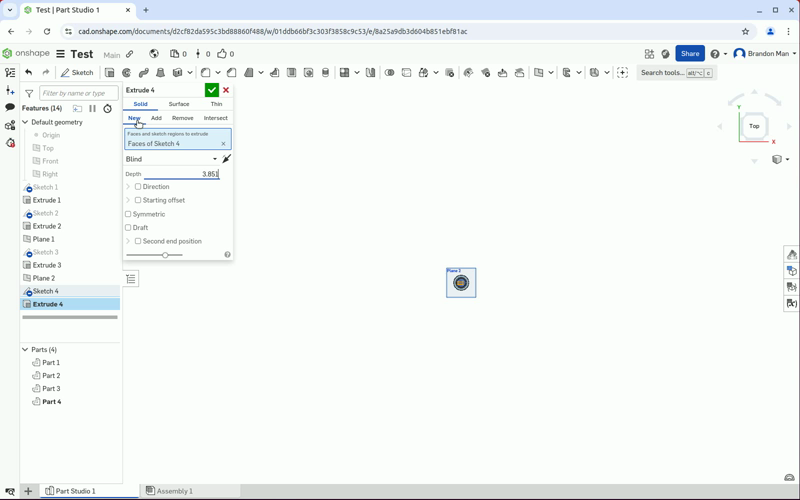
key(enter)
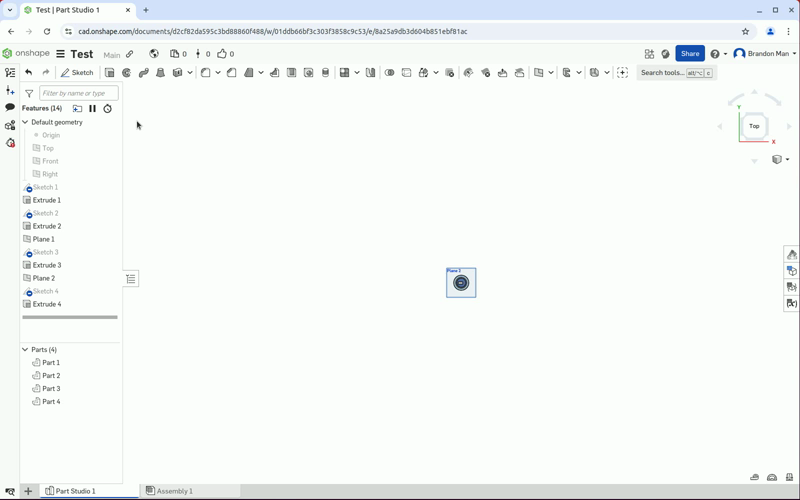
key(shift+h)
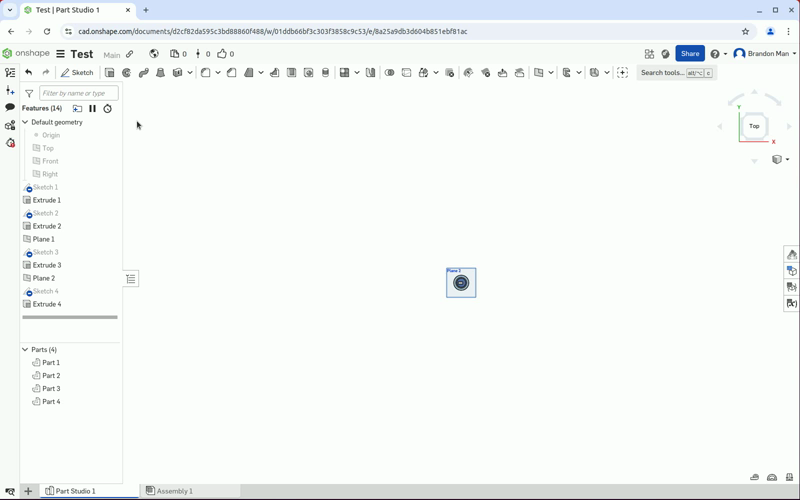
key(shift+h)
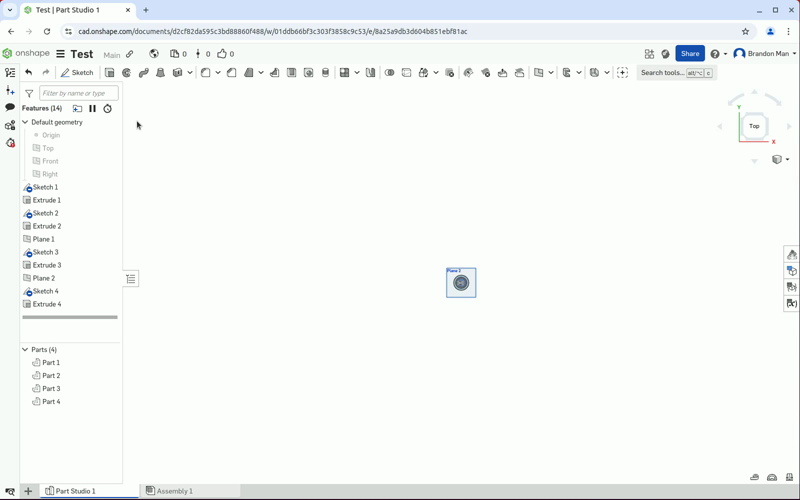
key(shift+7)
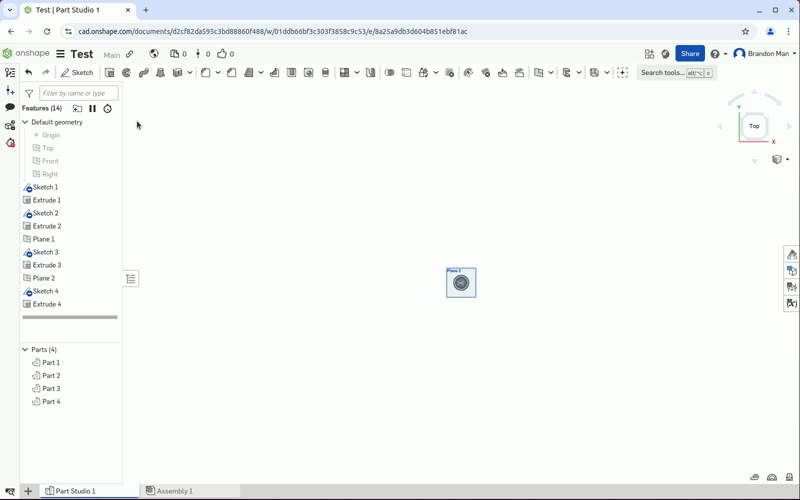
key(up, 3)
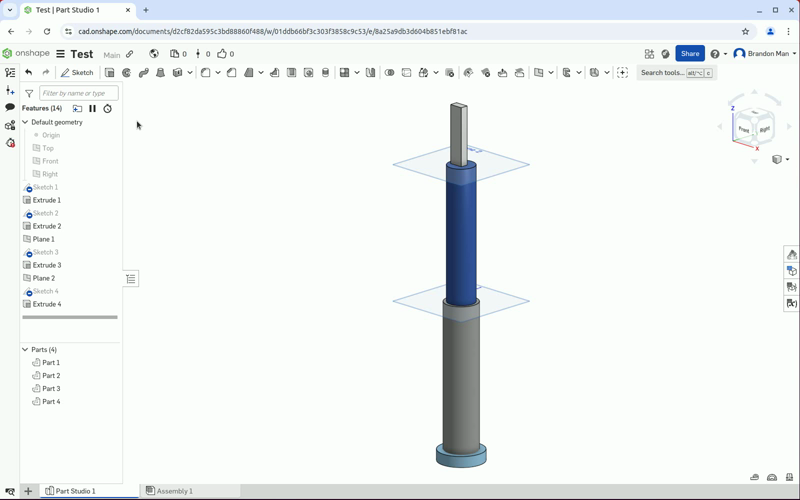
key(left, 3)
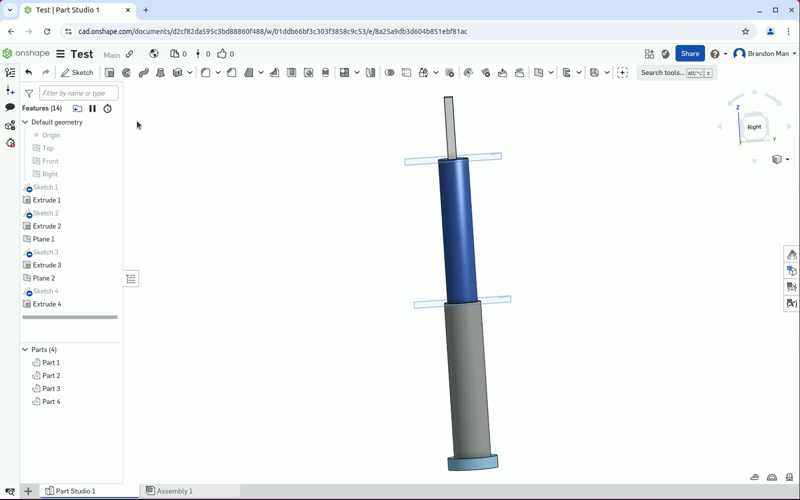
key(right, 3)
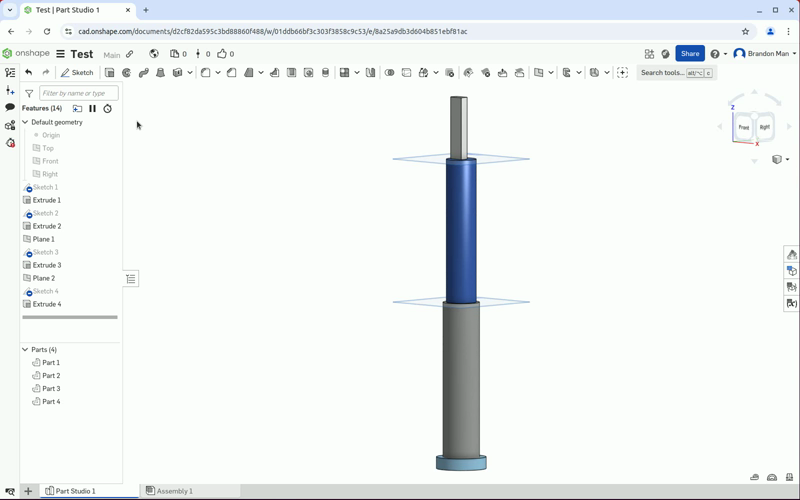
key(down, 3)
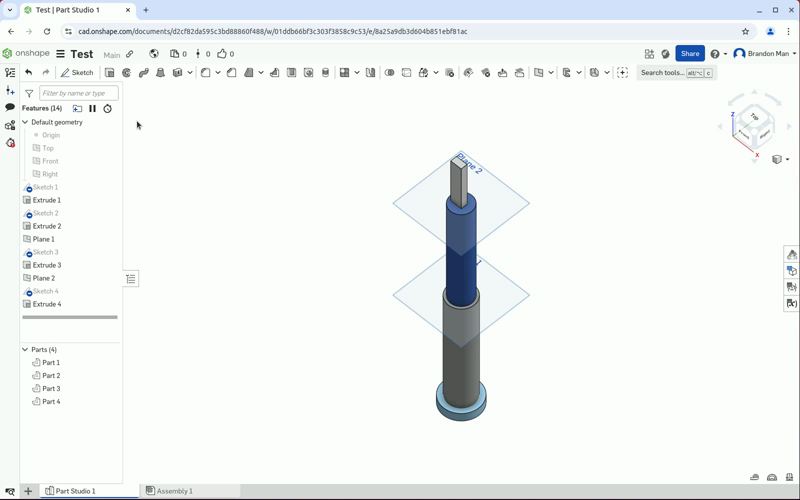
mouse_move(73, 189)
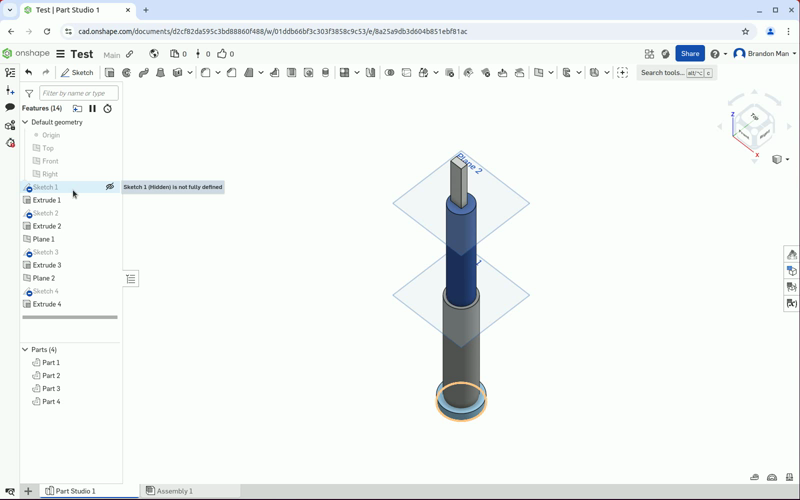
click(73, 189)